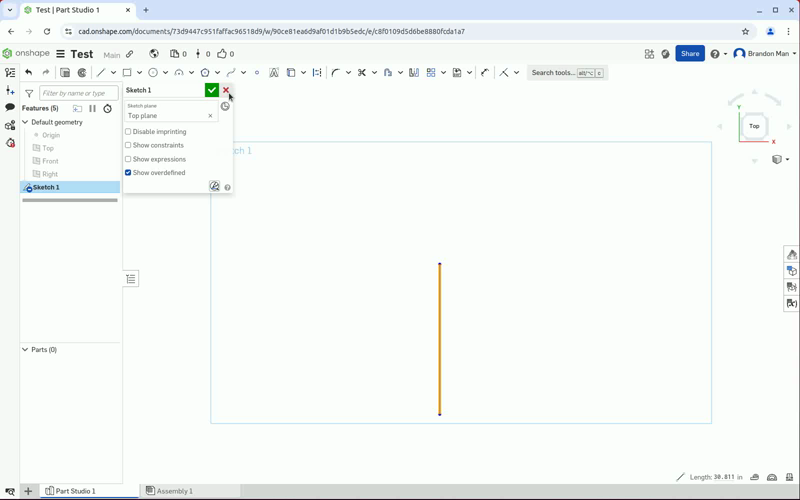
key(shift+h)
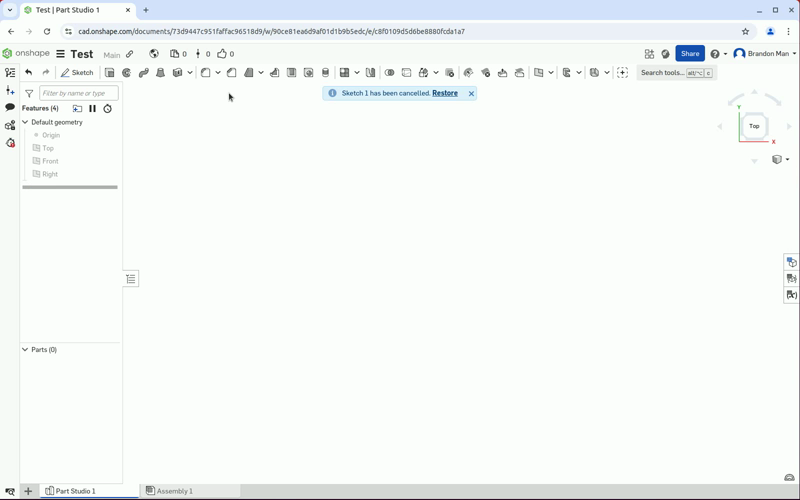
mouse_move(73, 352)
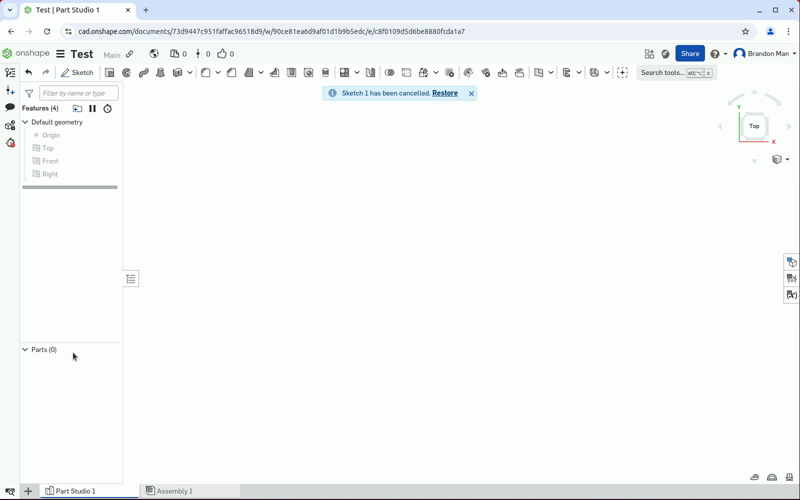
key(y)
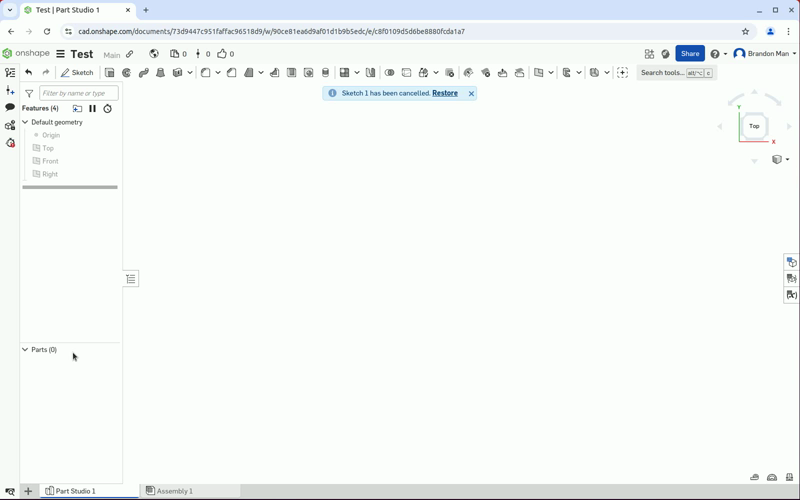
key(shift+p)
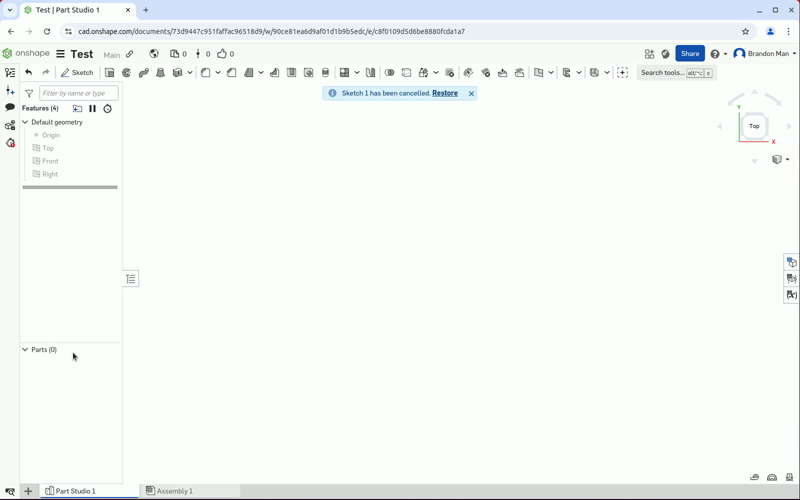
key(space)
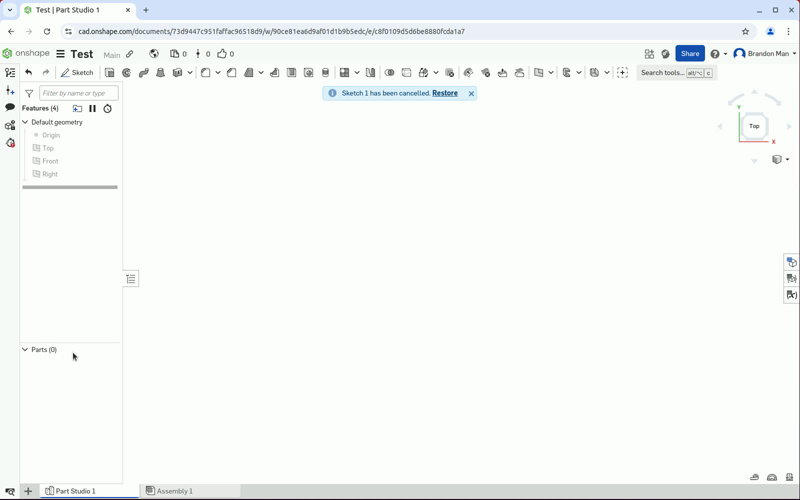
key_down(shift)
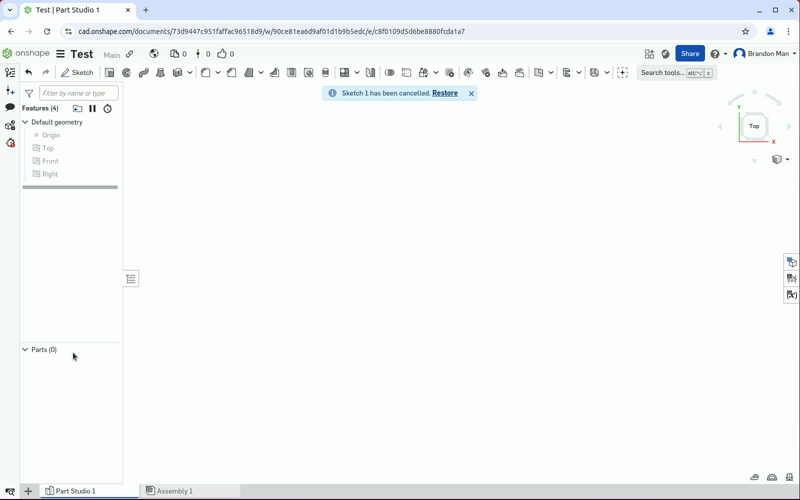
key(up)
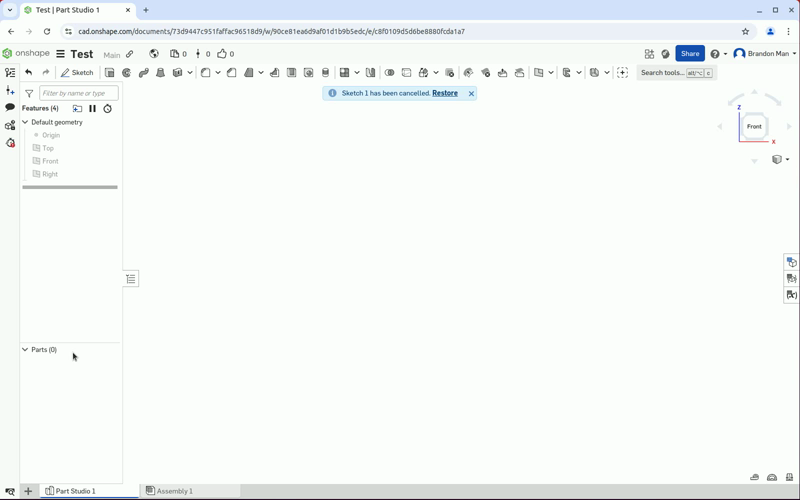
key_up(shift)
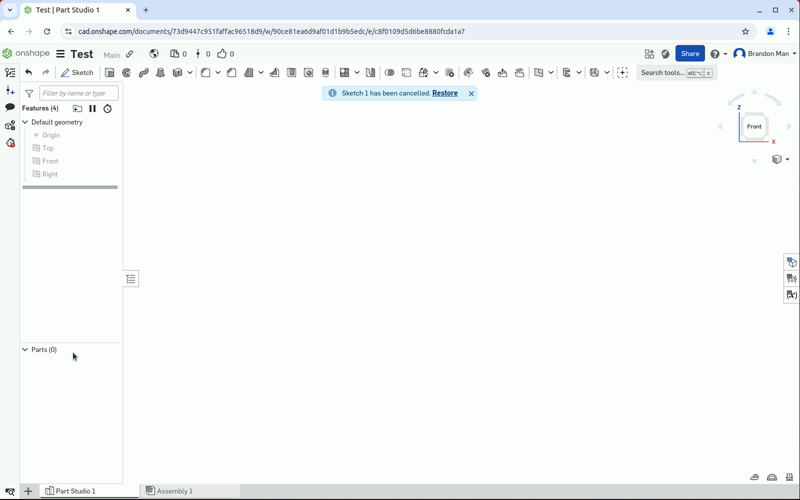
mouse_move(73, 352)
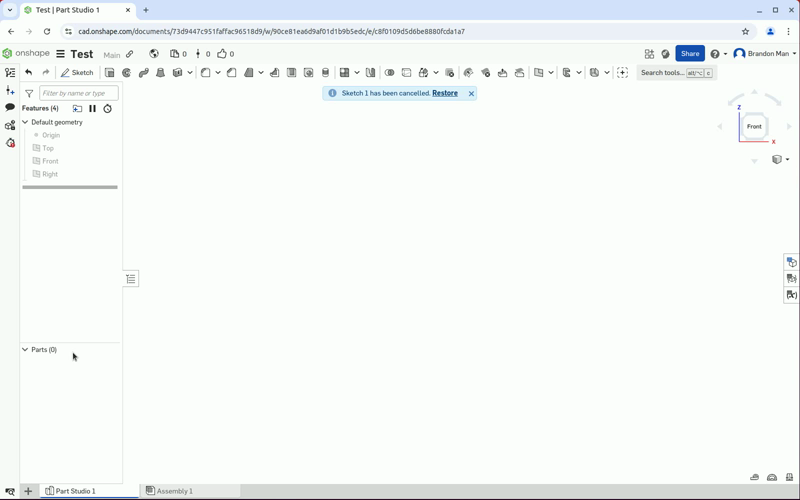
key(shift+y)
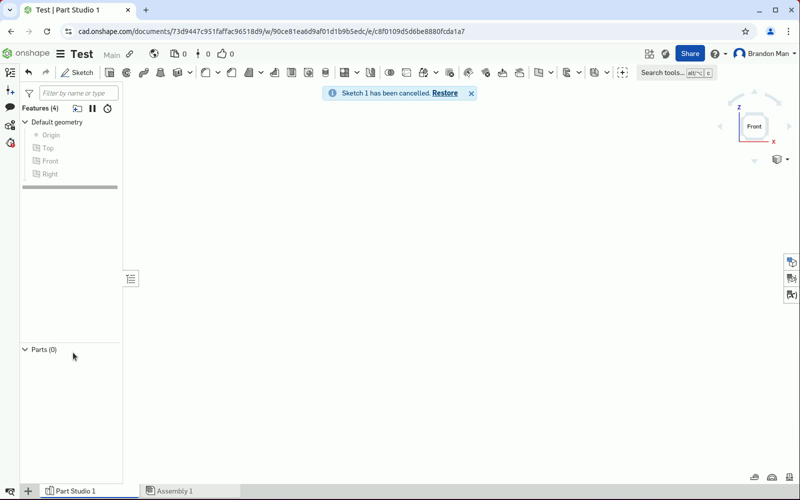
key(shift+s)
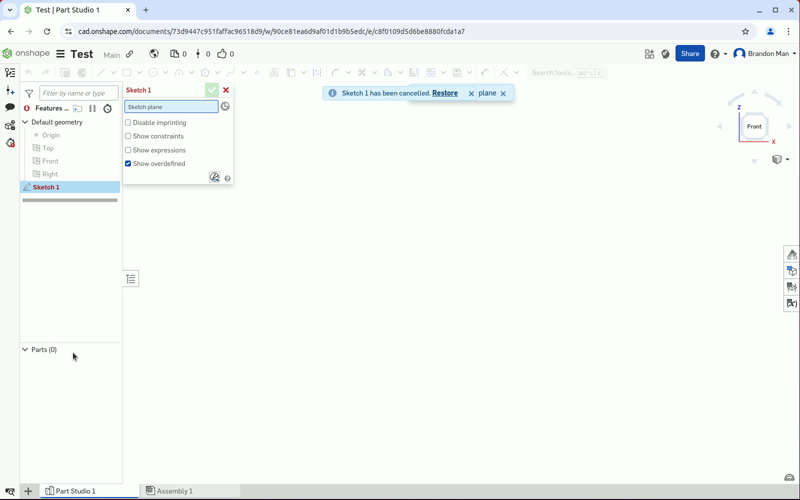
mouse_move(73, 163)
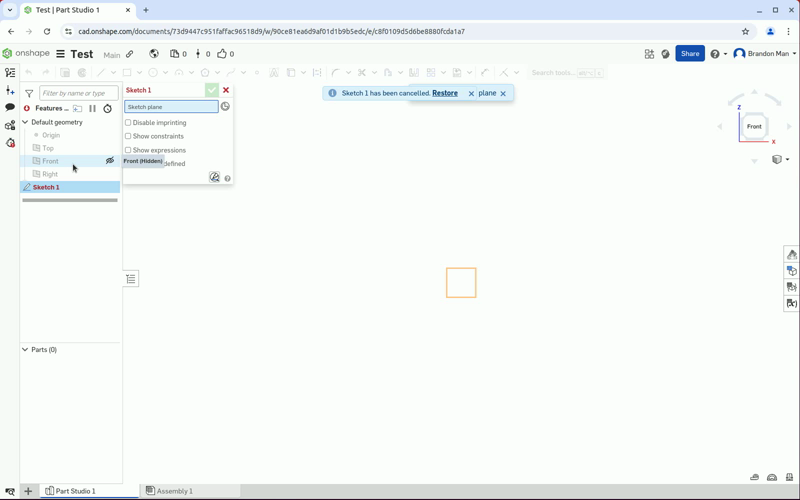
click(73, 163)
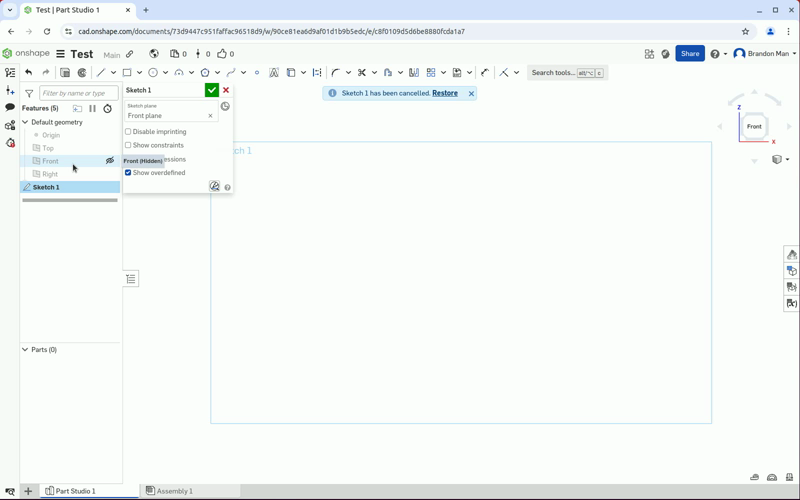
mouse_move(73, 352)
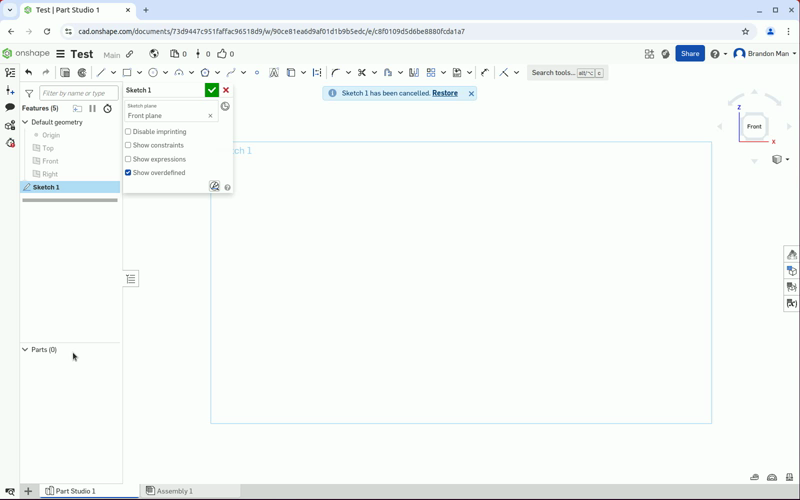
key(y)
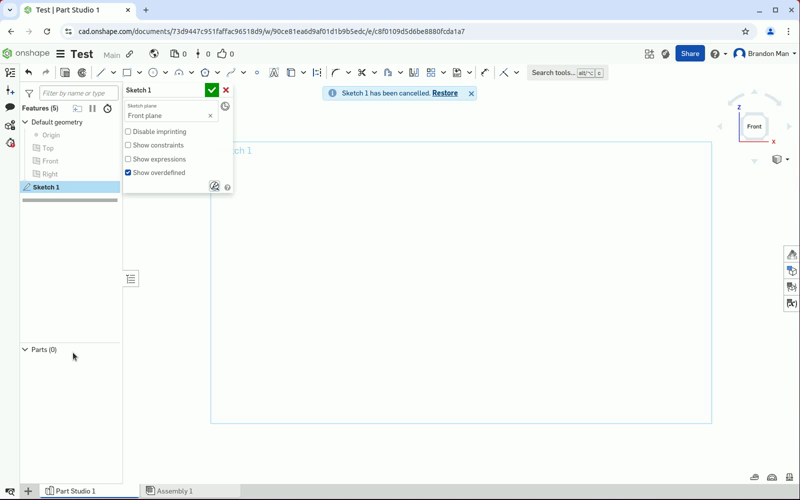
key(c)
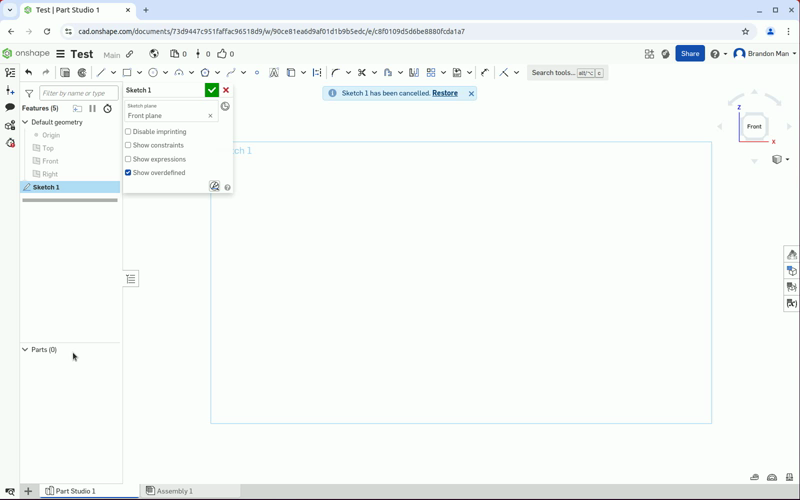
key_down(shift)
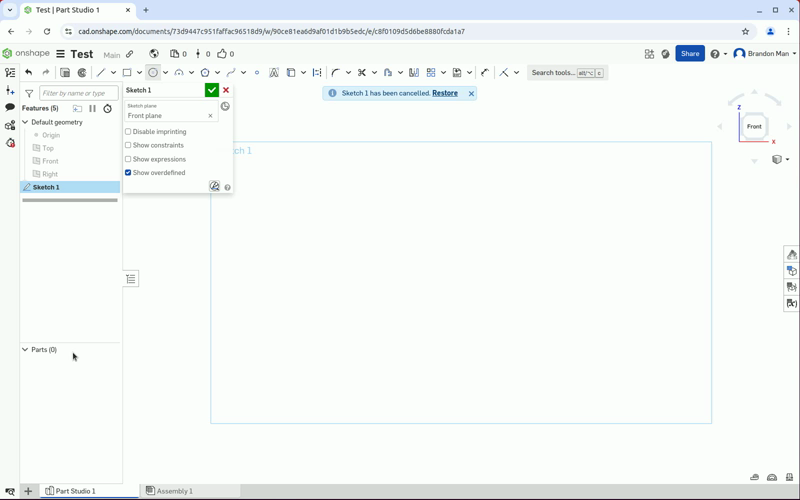
mouse_move(461, 282)
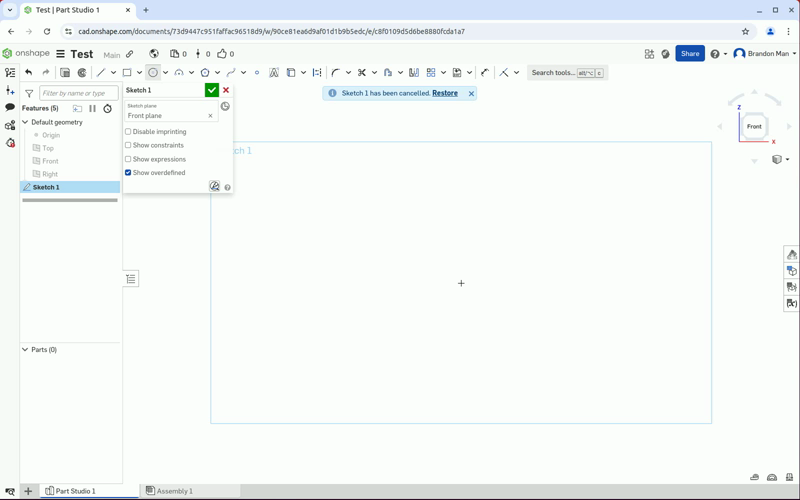
click(461, 282)
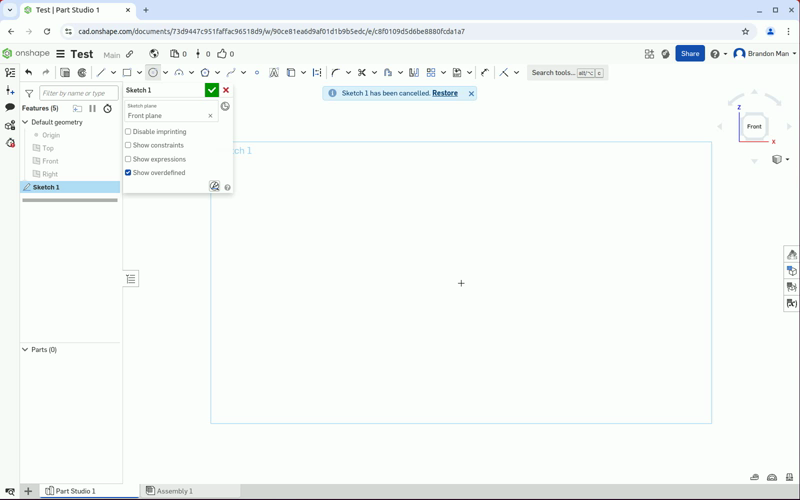
key_up(shift)
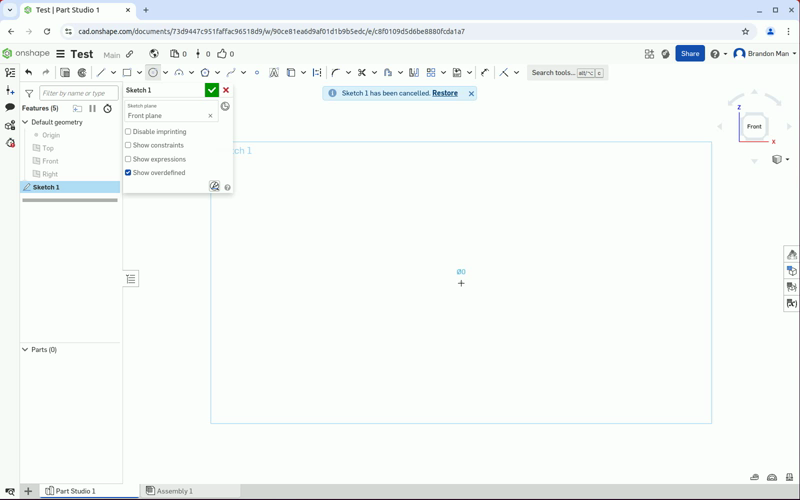
mouse_move(574, 282)
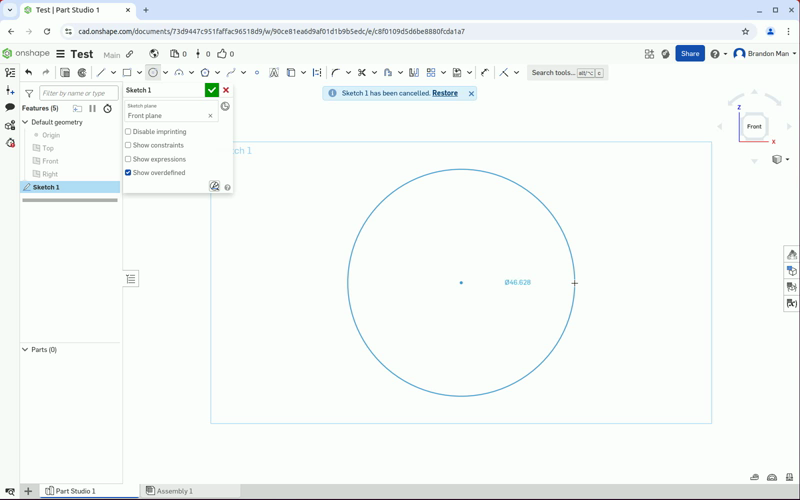
click(574, 282)
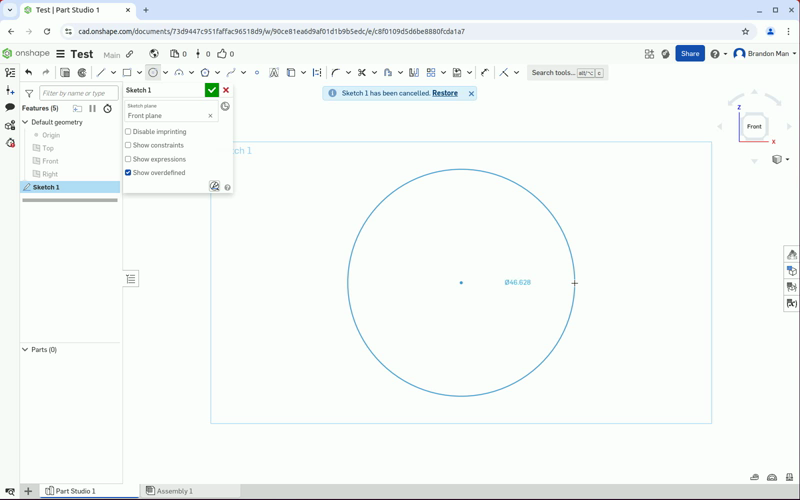
key(esc)
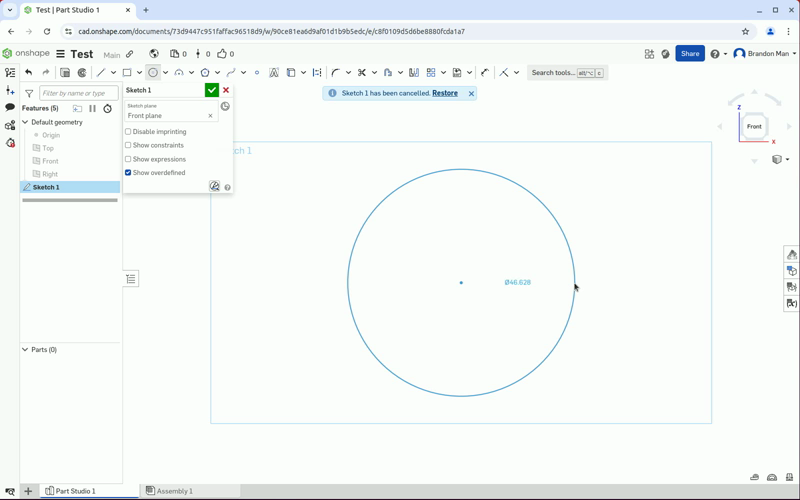
mouse_move(425, 209)
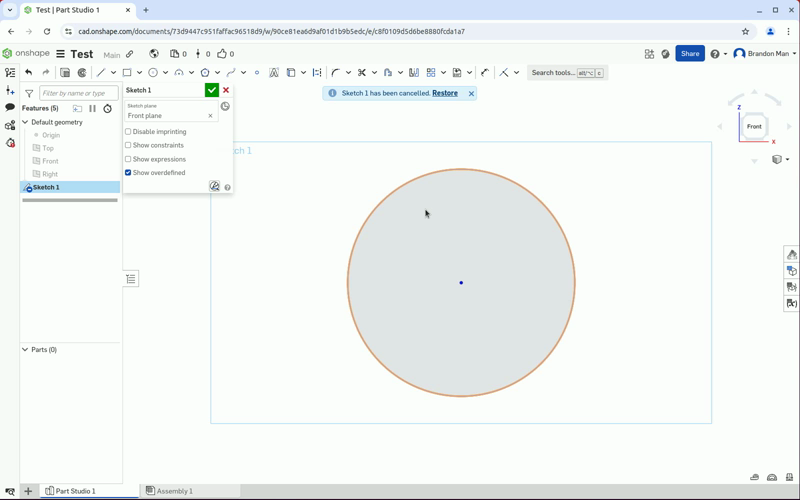
click(425, 209)
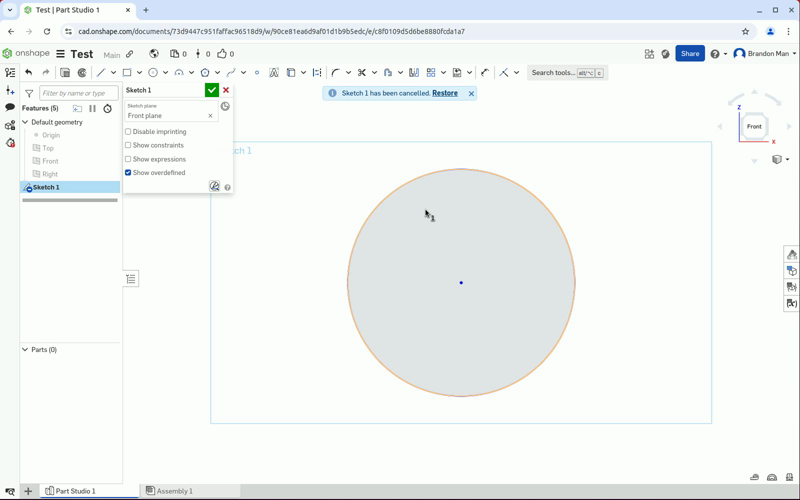
mouse_move(73, 352)
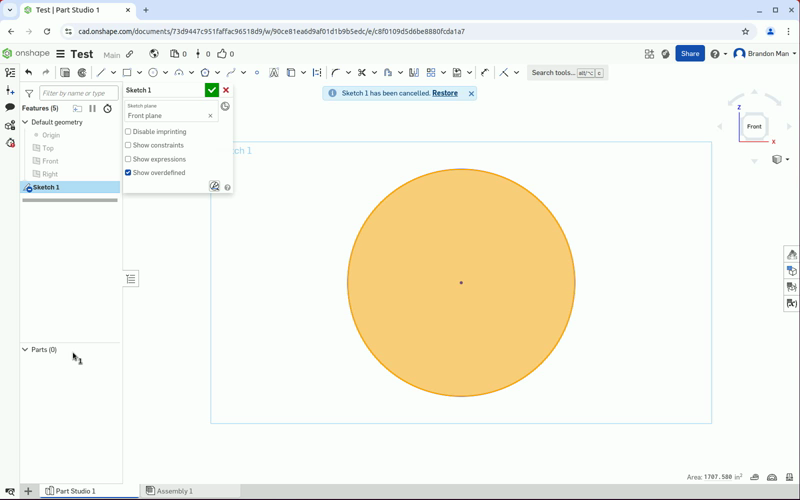
key(shift+y)
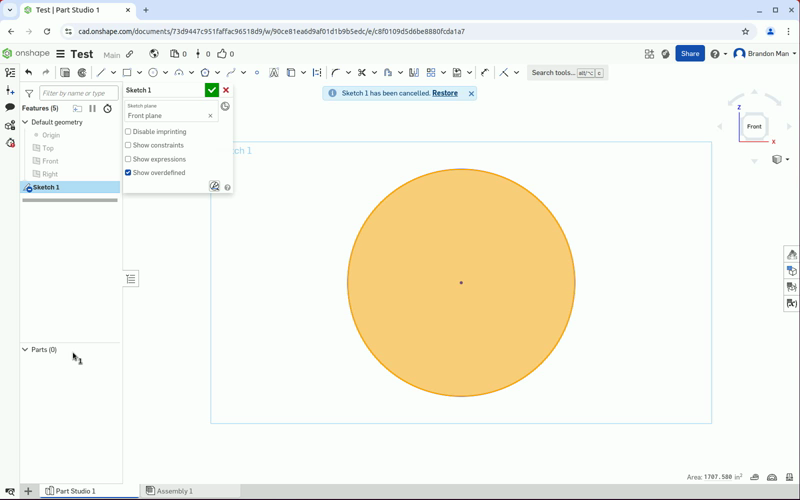
key(shift+e)
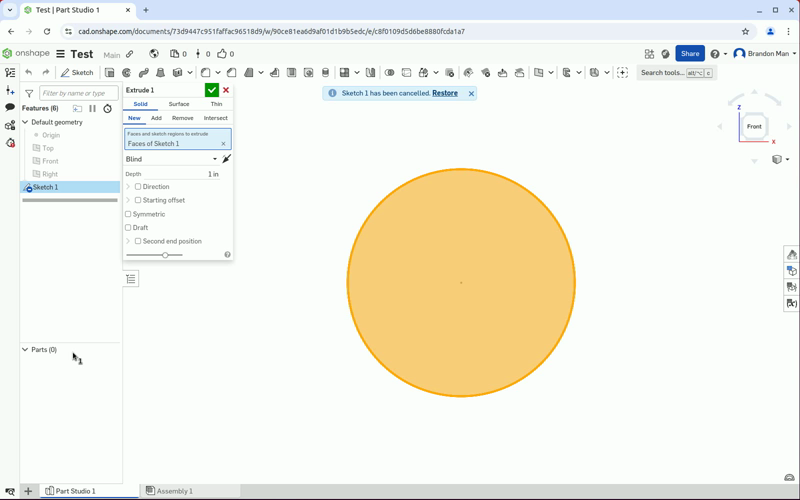
mouse_move(143, 106)
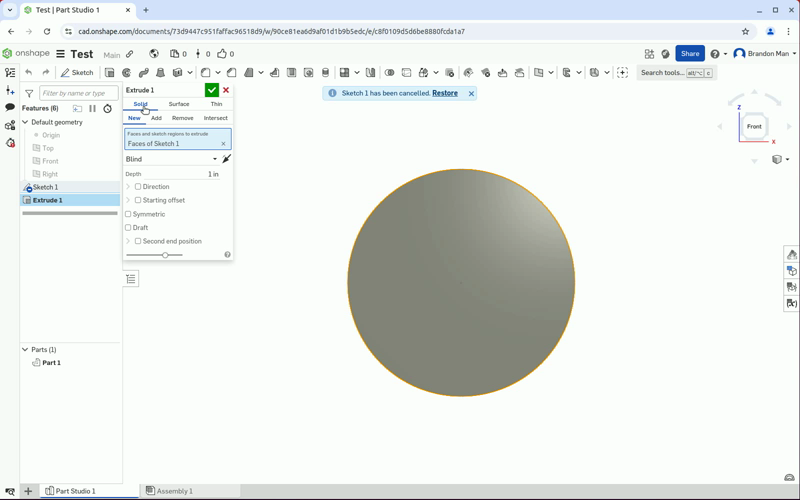
click(143, 106)
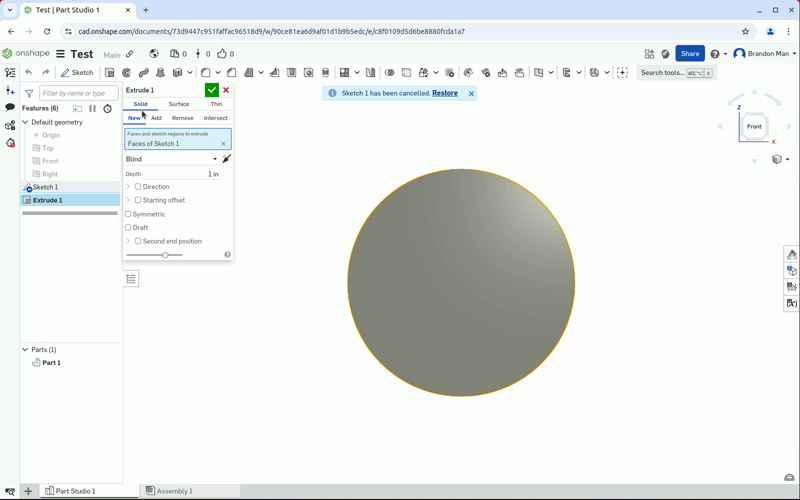
mouse_move(137, 120)
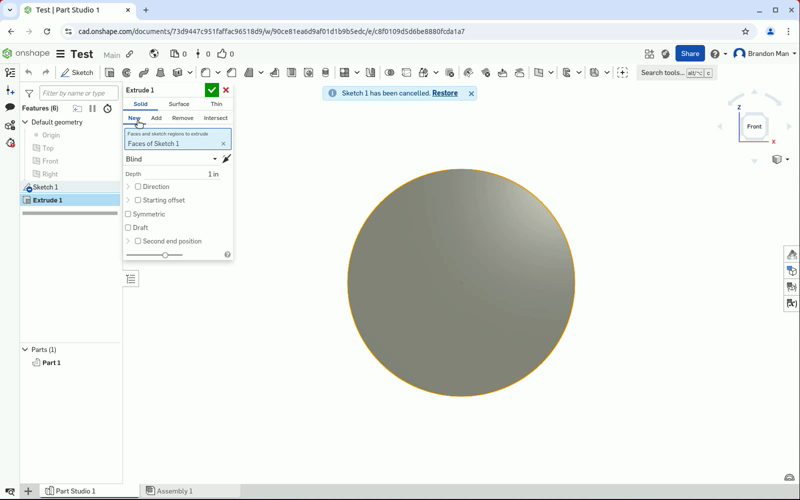
click(137, 120)
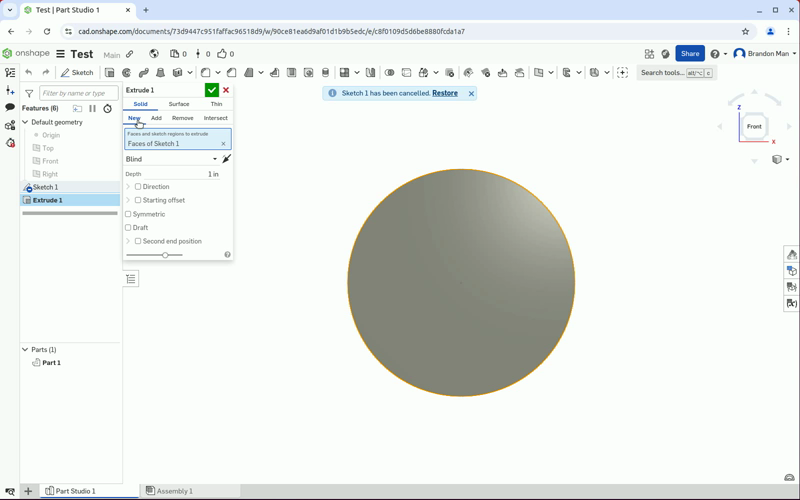
key(tab, 4)
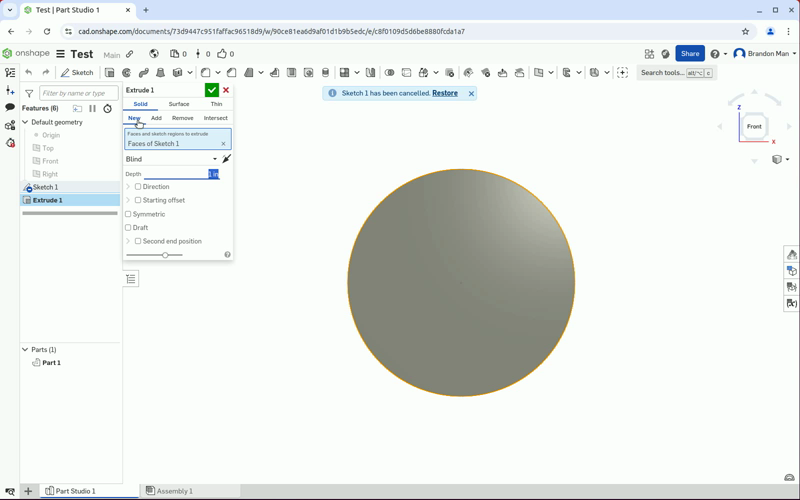
text(1.685)
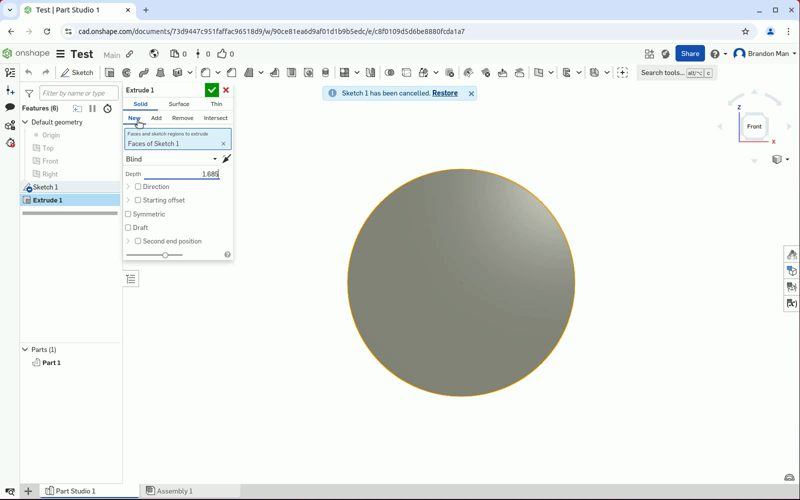
key(enter)
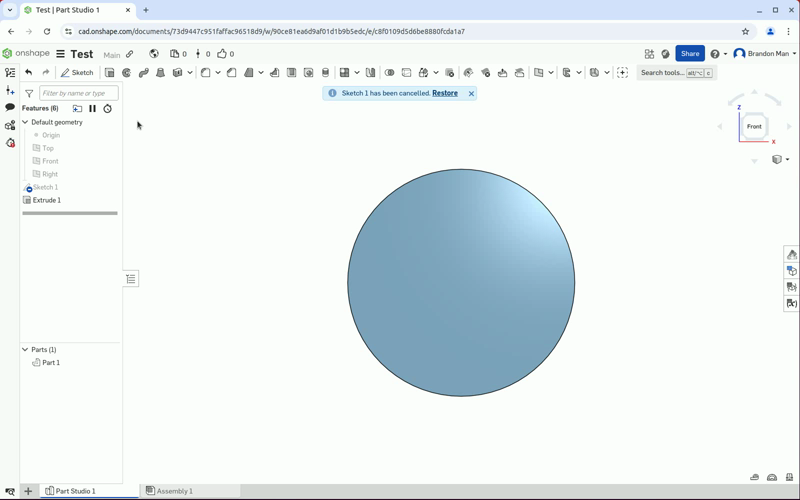
key(shift+h)
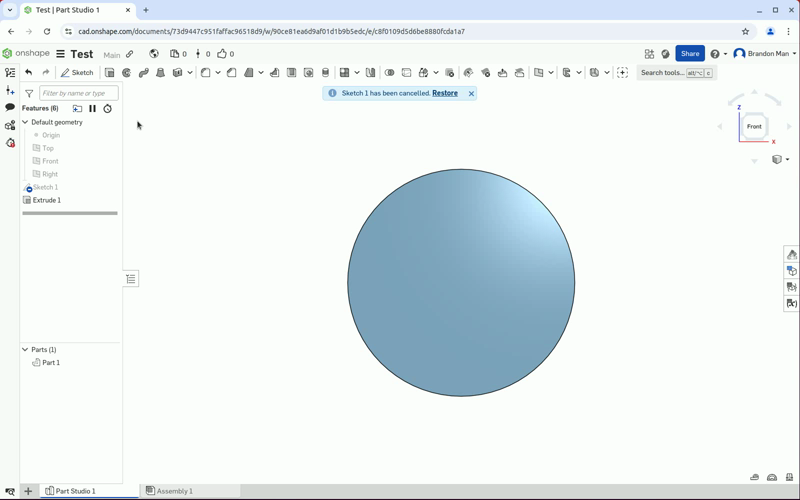
key(shift+h)
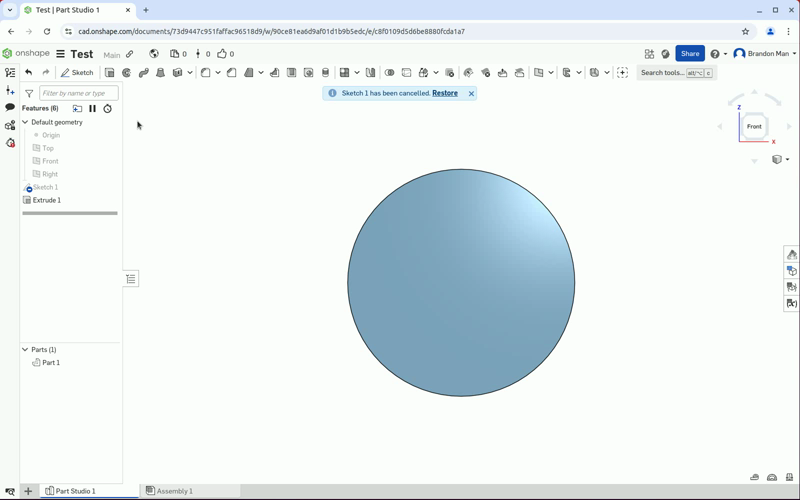
mouse_move(73, 189)
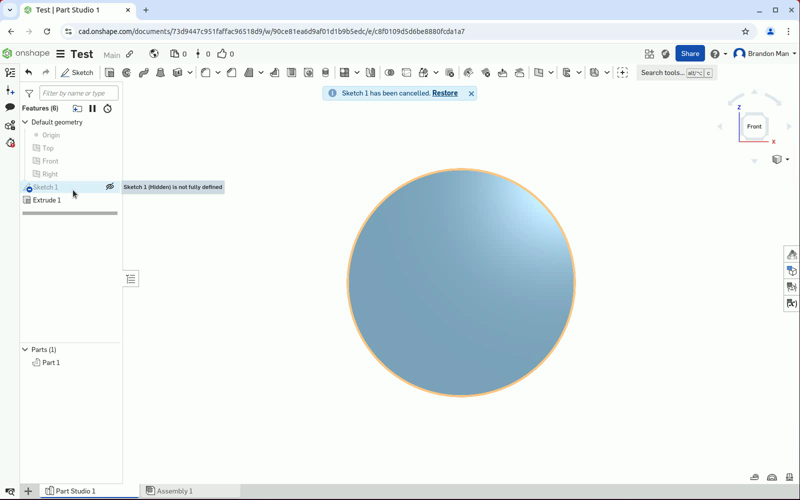
click(73, 189)
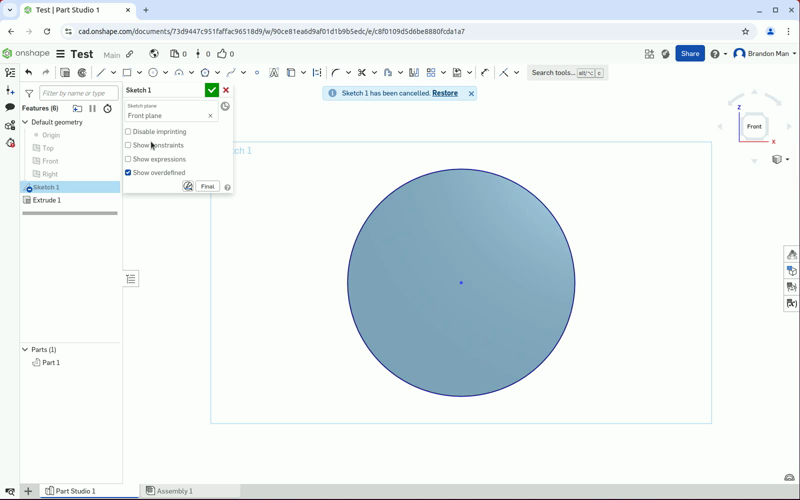
mouse_move(229, 92)
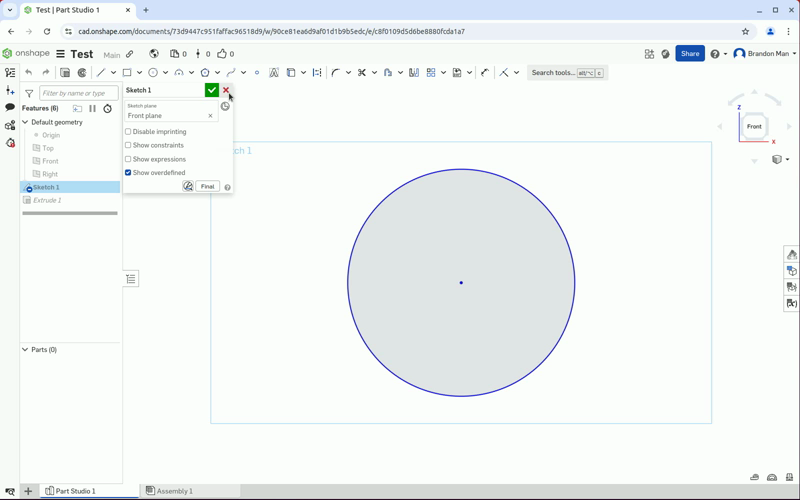
click(229, 92)
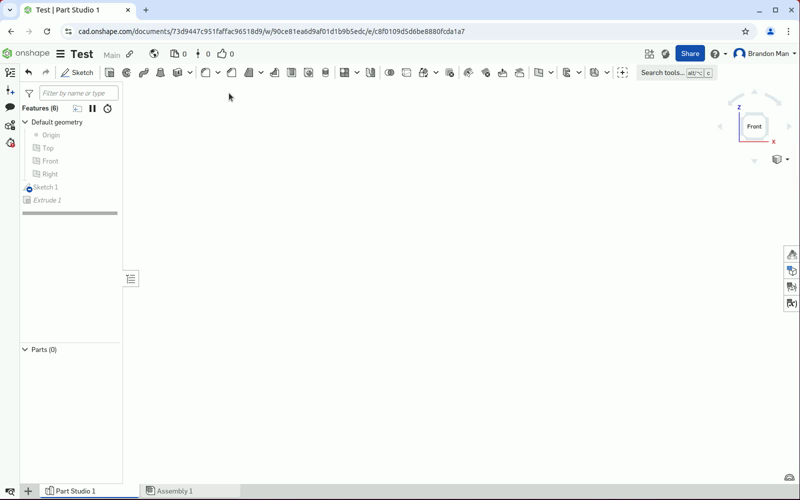
mouse_move(541, 75)
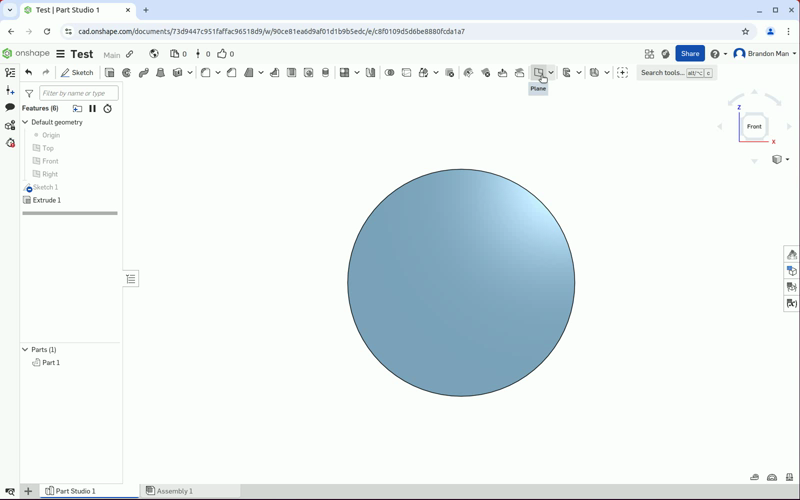
click(541, 75)
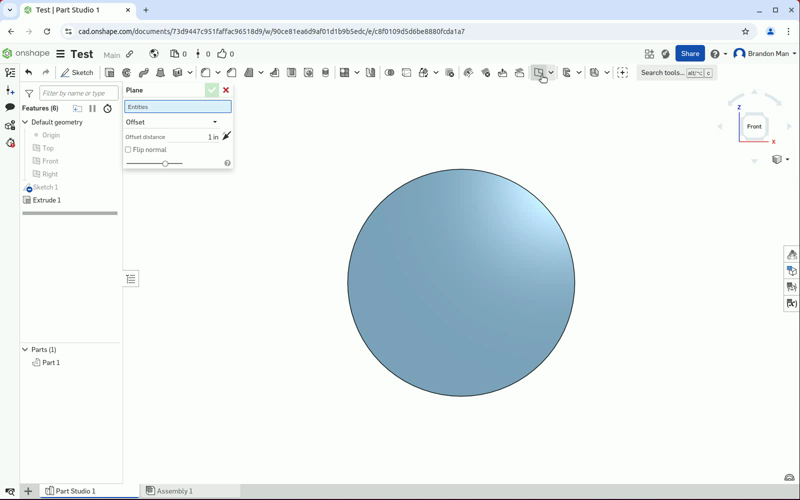
mouse_move(73, 163)
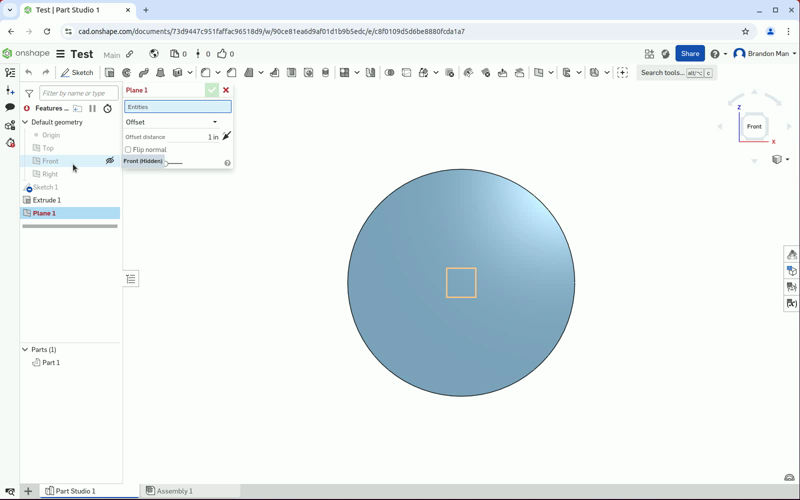
click(73, 163)
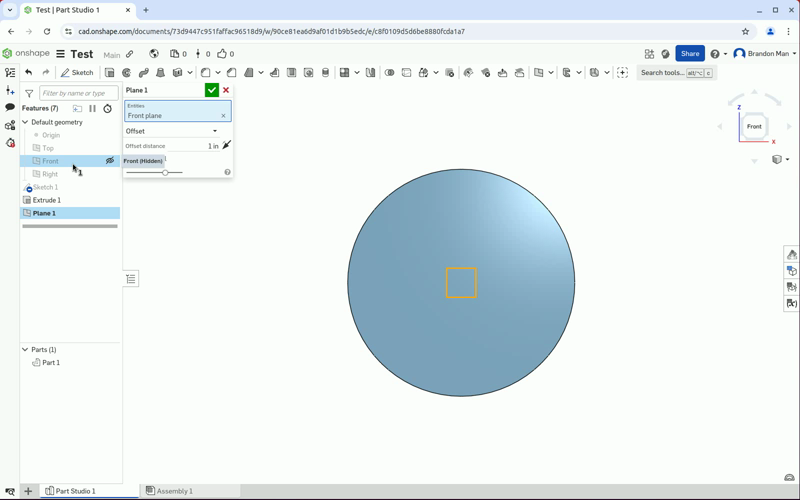
key(tab, 2)
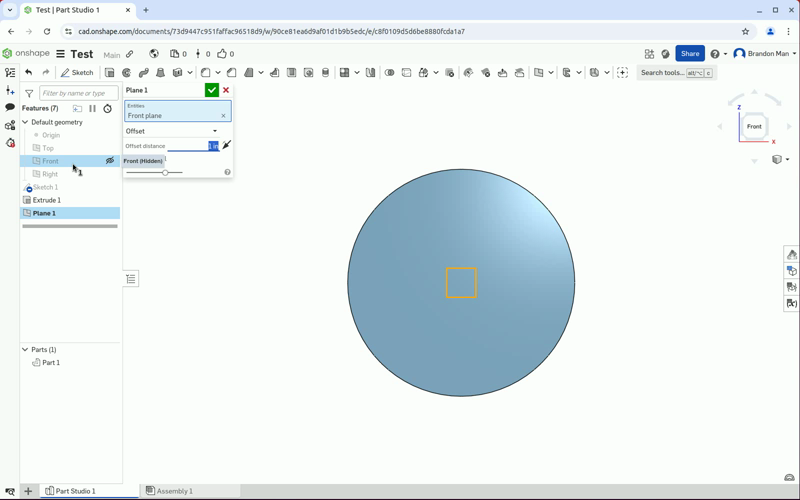
text(1.695)
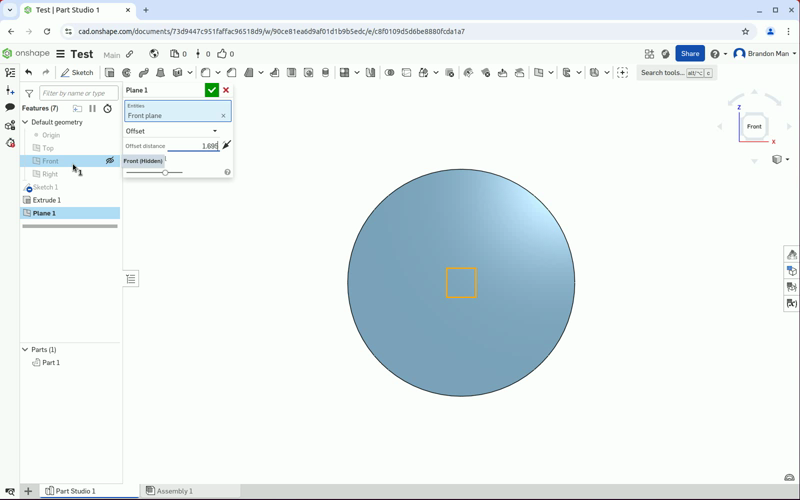
key(enter, 2)
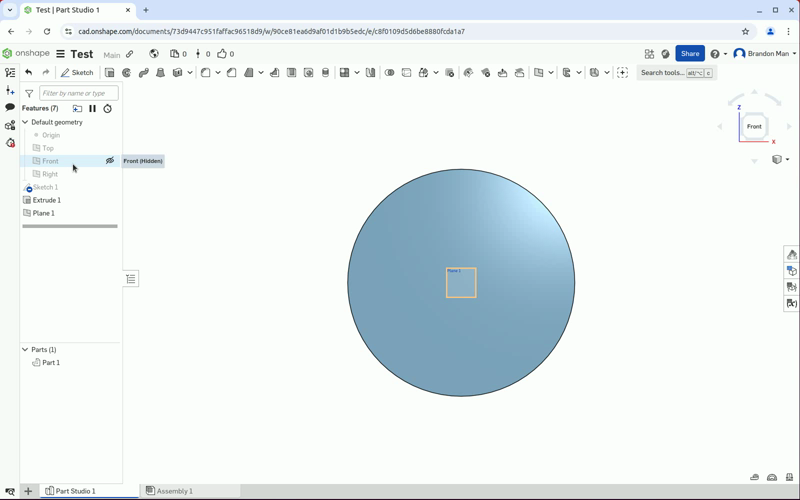
key(shift+s)
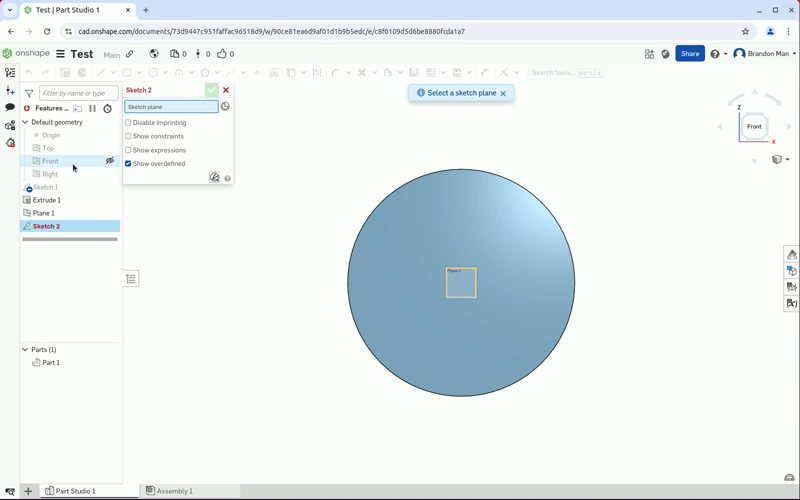
mouse_move(73, 215)
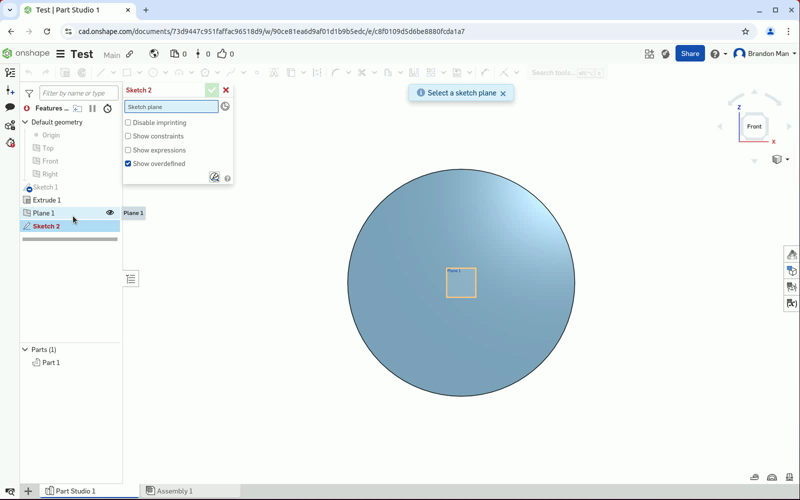
click(73, 215)
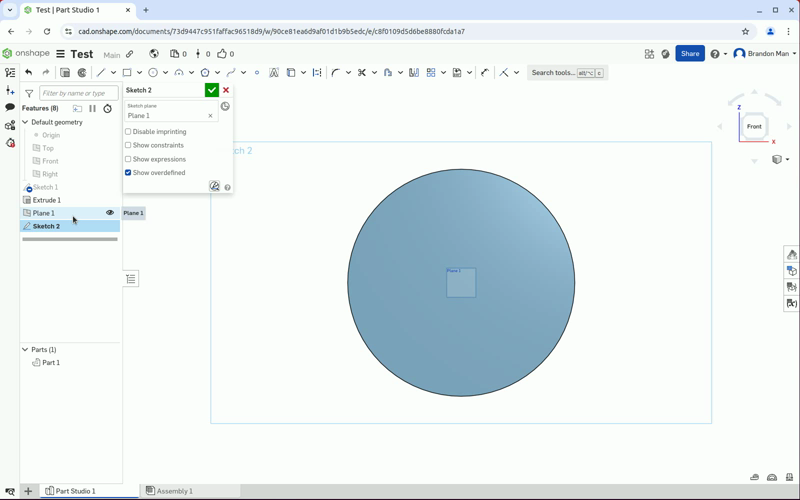
mouse_move(73, 352)
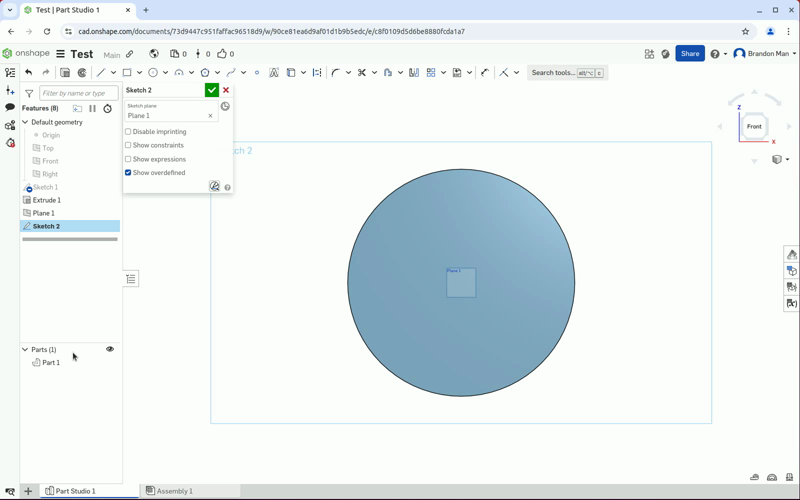
key(y)
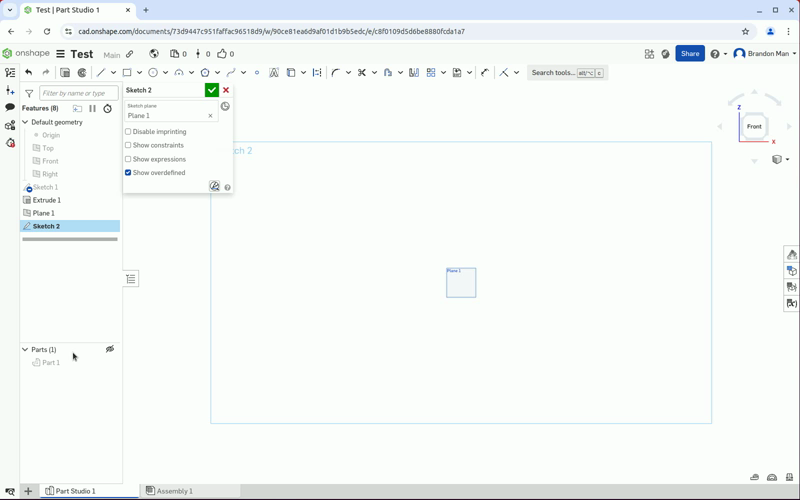
key(a)
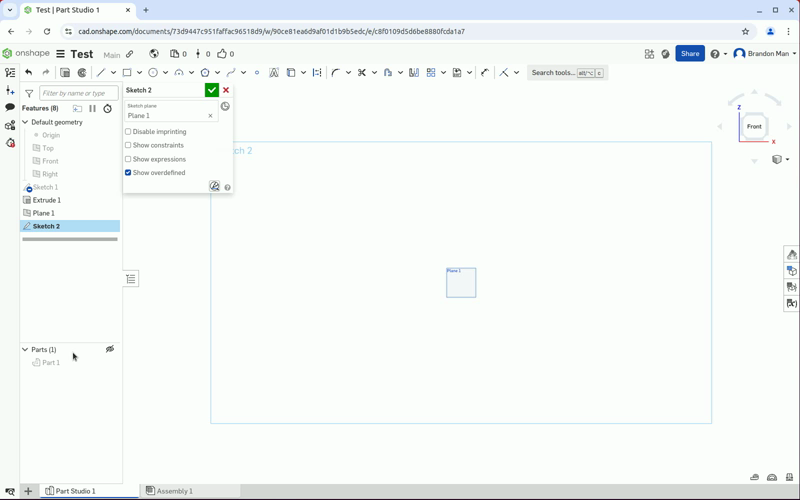
key_down(shift)
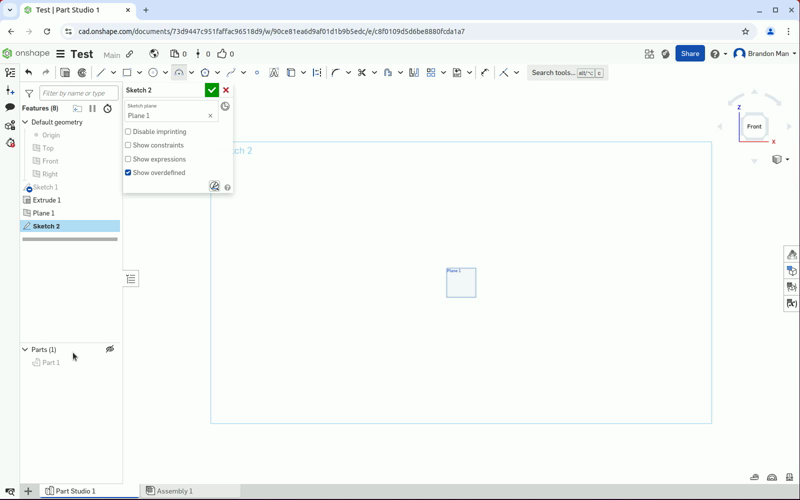
mouse_move(484, 393)
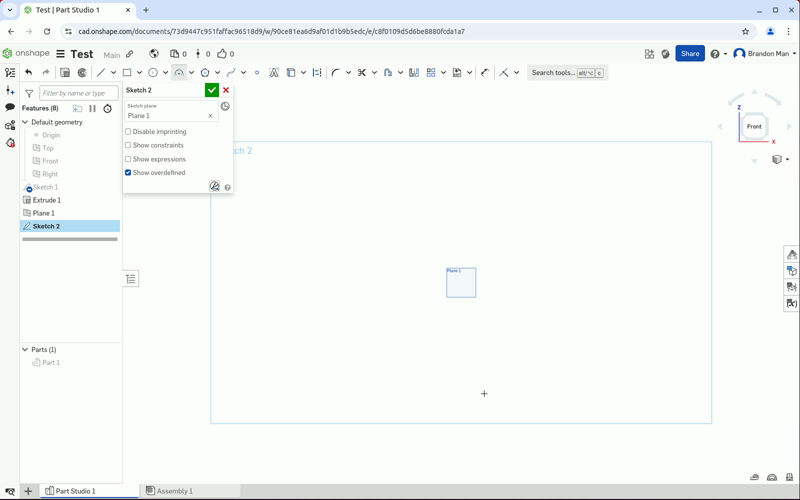
click(484, 393)
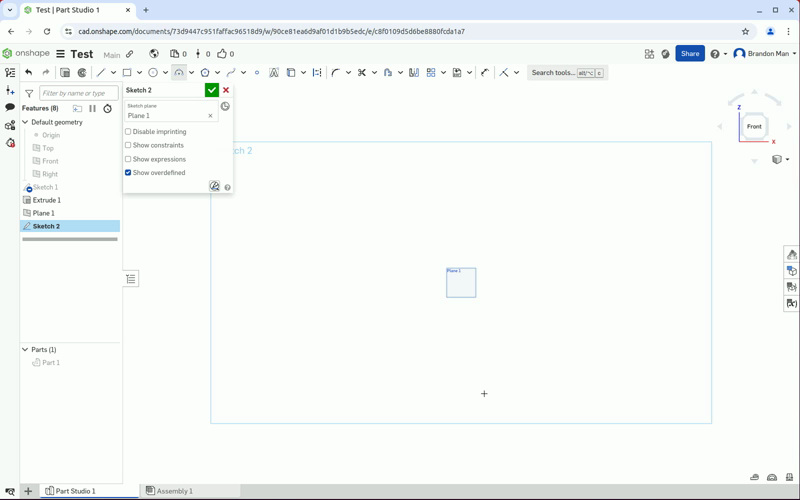
key_up(shift)
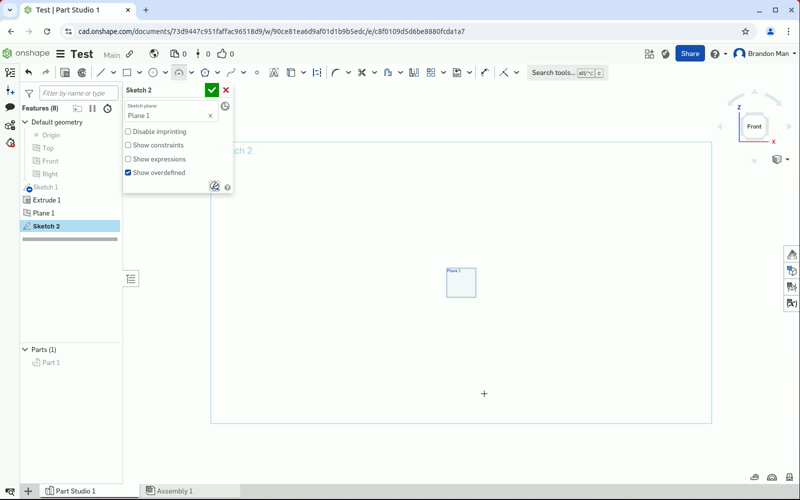
key_down(shift)
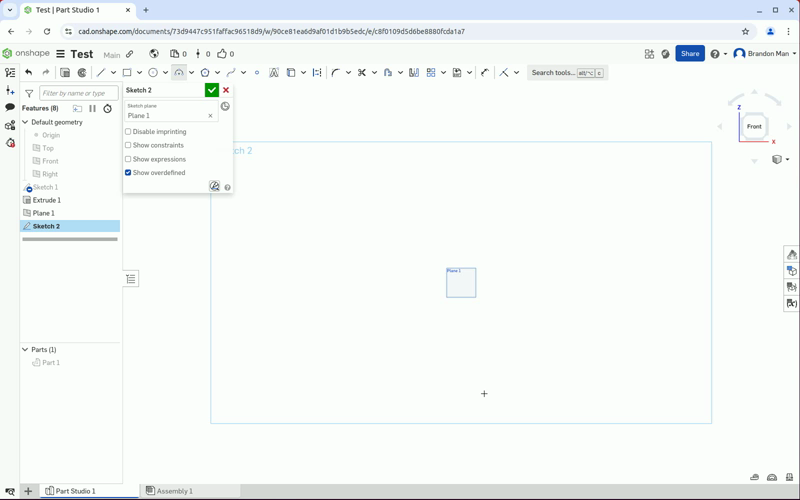
mouse_move(484, 173)
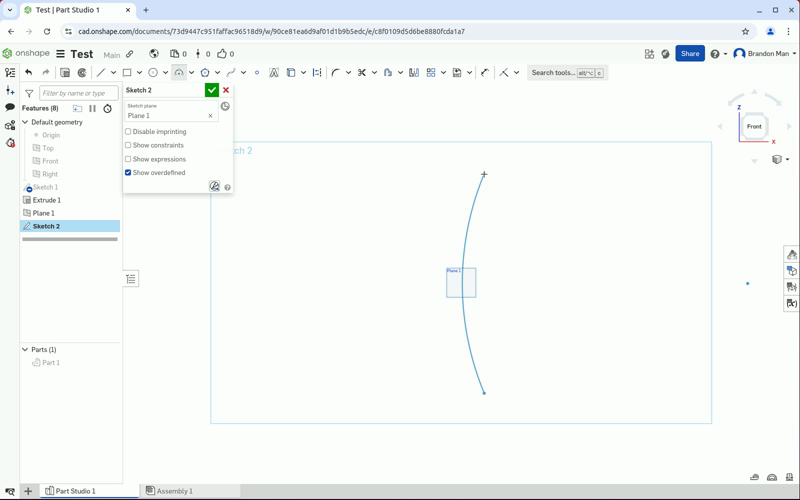
click(484, 173)
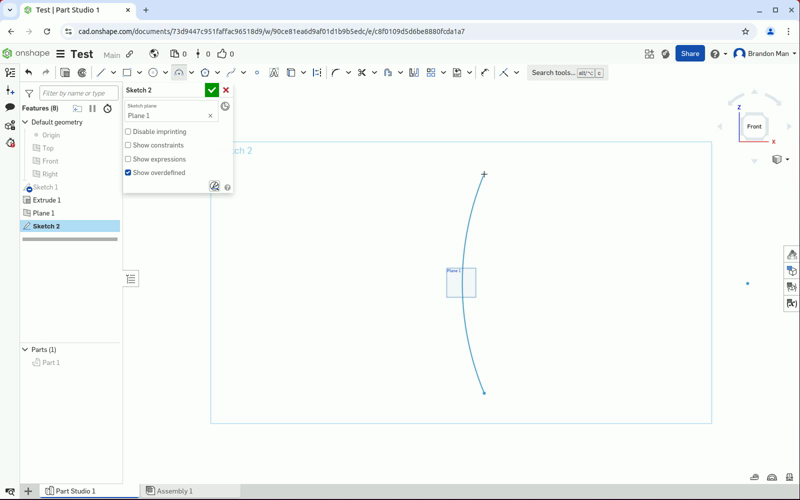
mouse_move(389, 283)
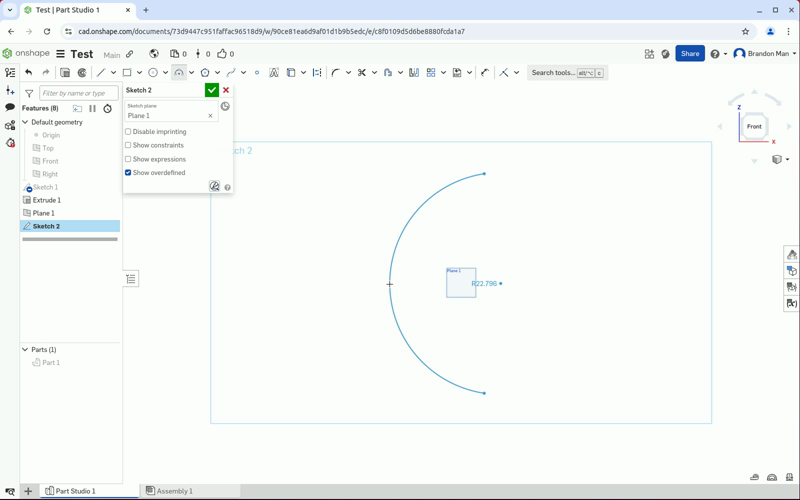
click(389, 283)
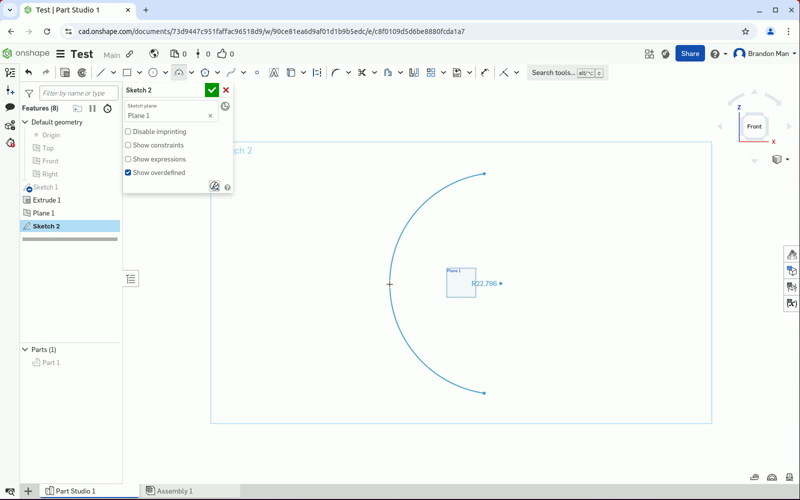
key_up(shift)
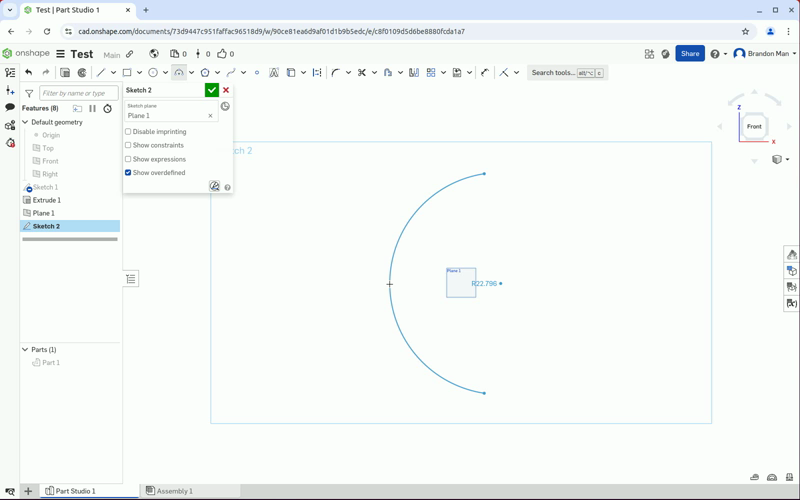
mouse_move(484, 173)
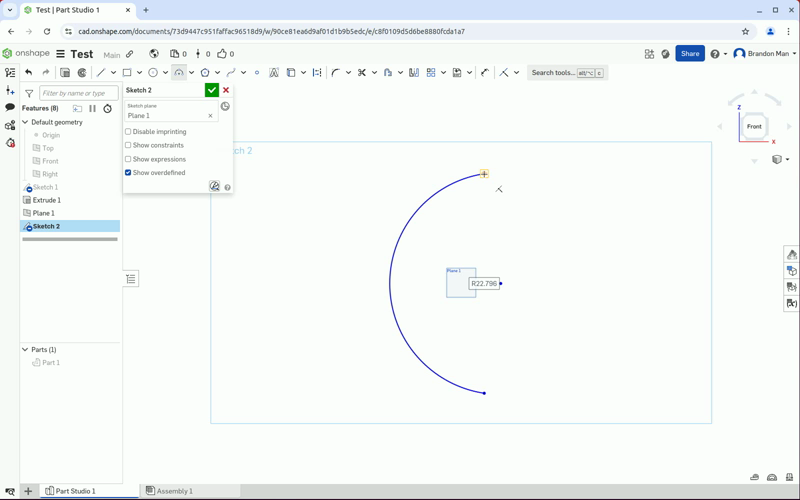
click(484, 173)
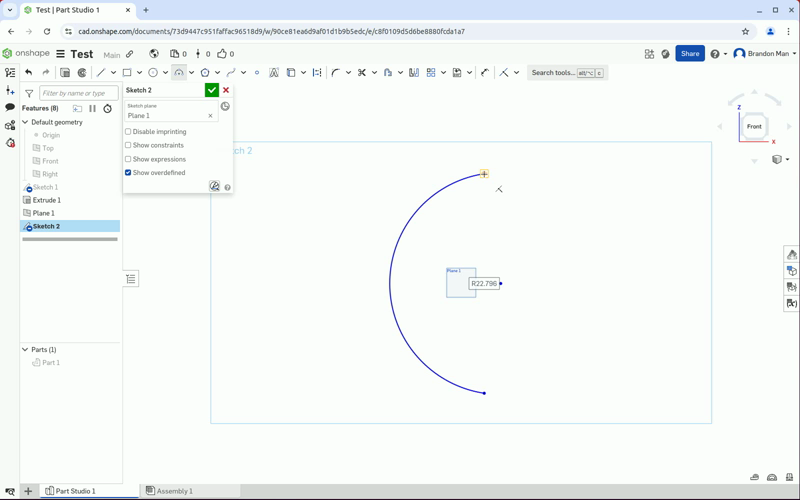
mouse_move(484, 393)
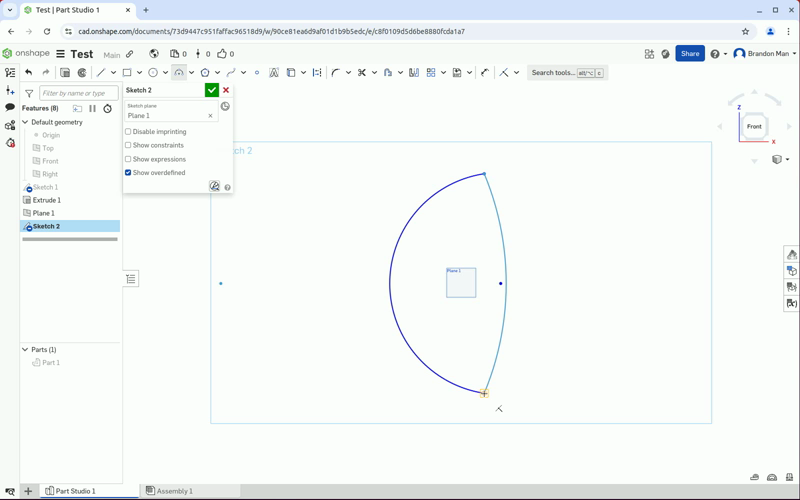
click(484, 393)
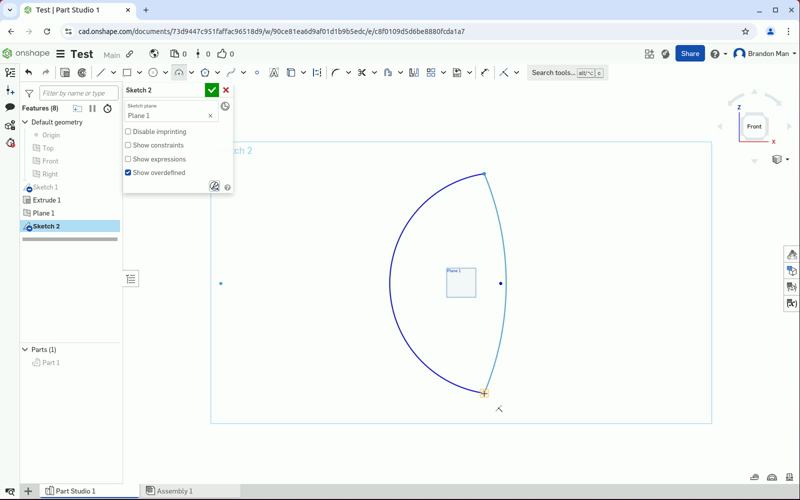
key_down(shift)
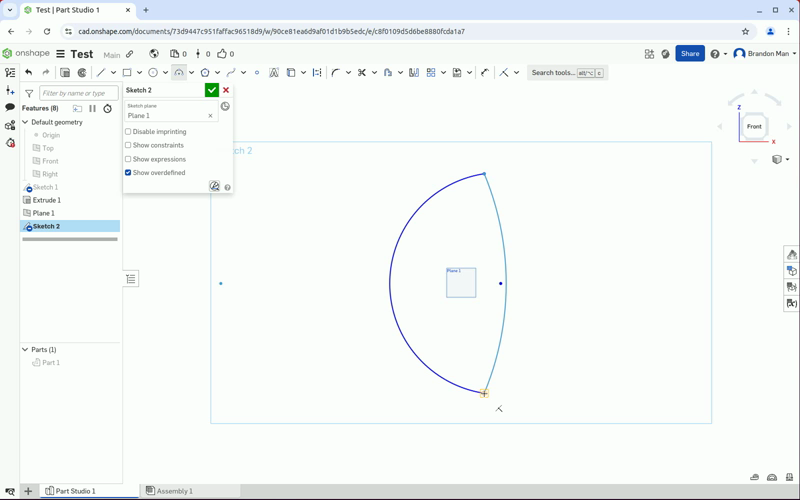
mouse_move(348, 283)
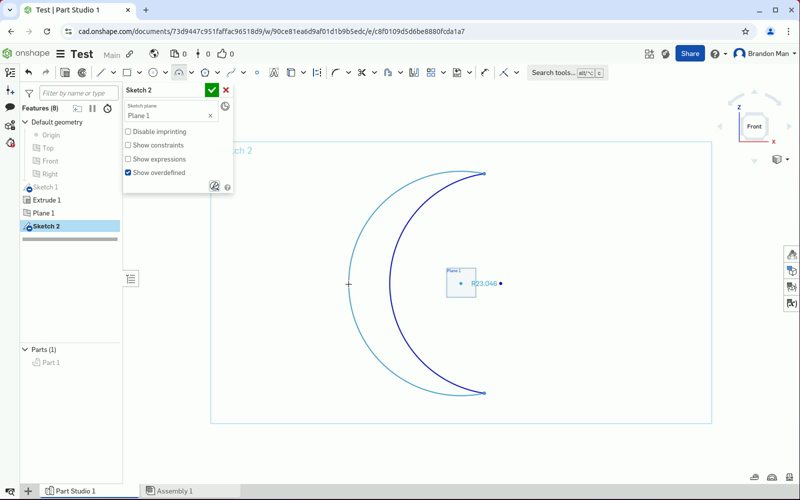
click(348, 283)
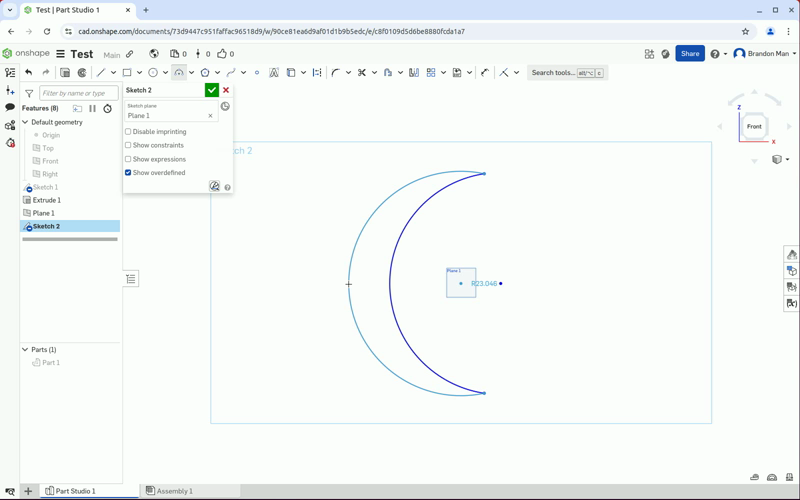
key_up(shift)
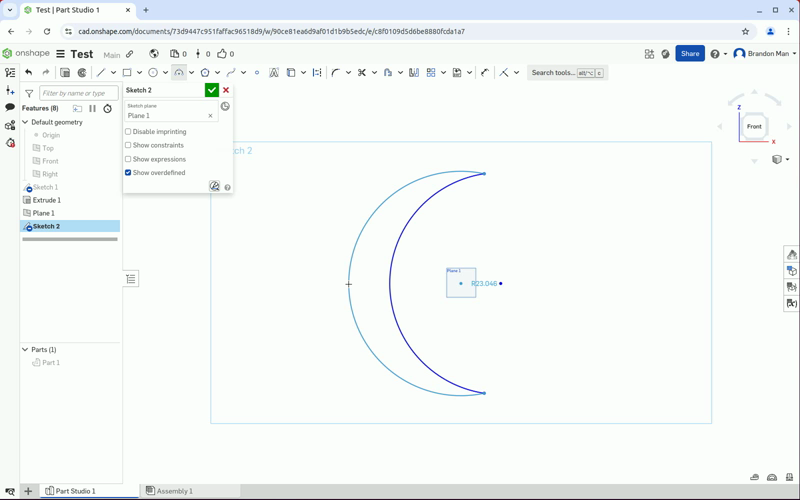
key(esc)
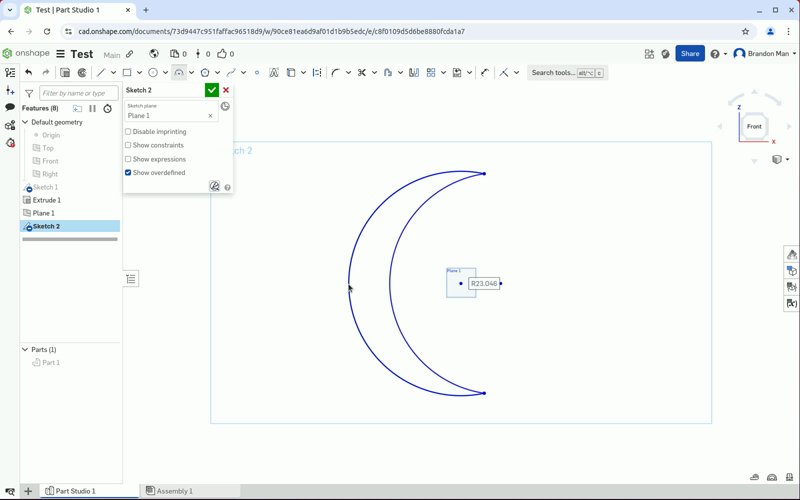
mouse_move(401, 358)
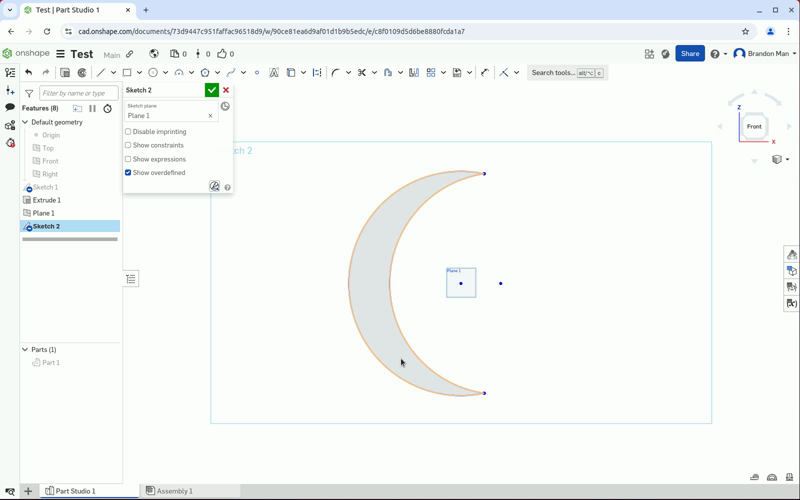
click(401, 358)
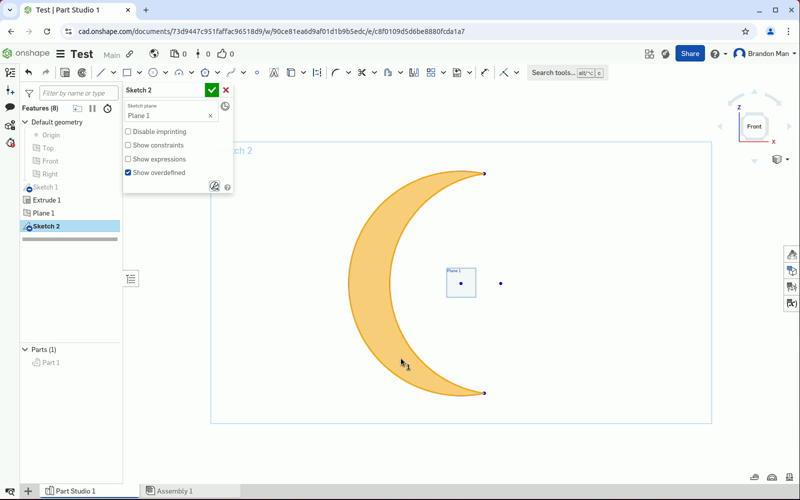
mouse_move(73, 352)
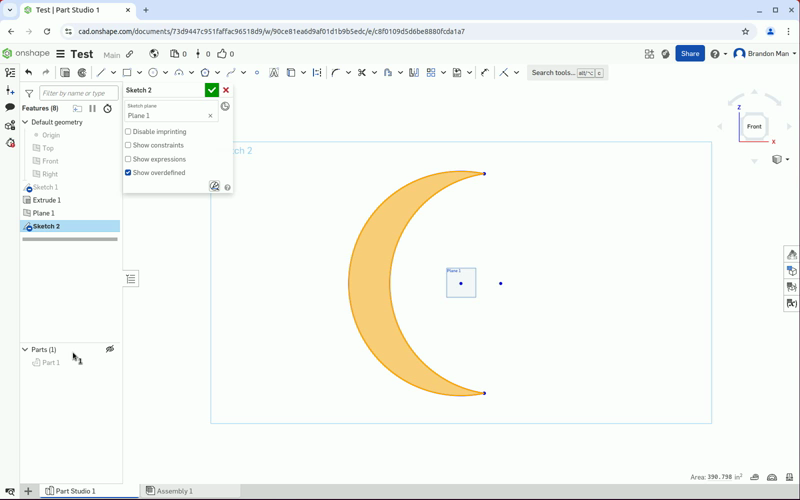
key(shift+y)
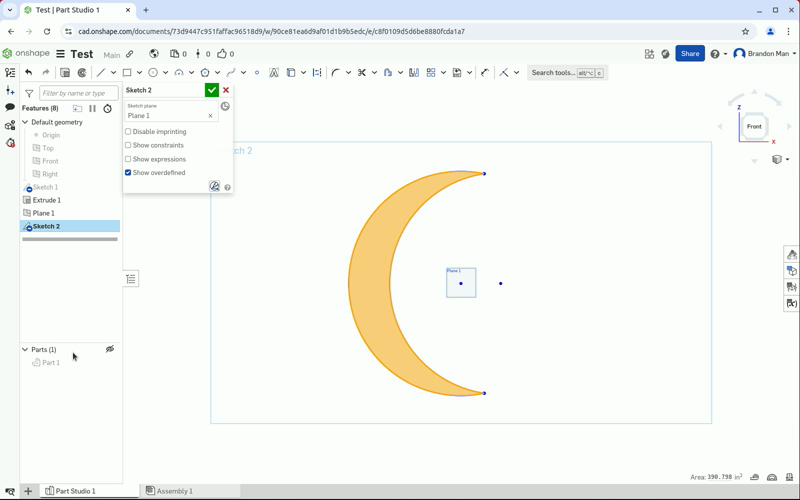
key(shift+e)
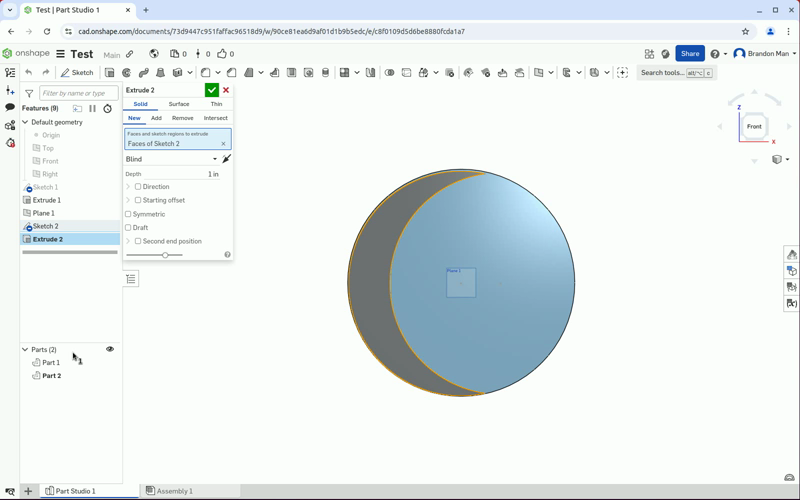
mouse_move(143, 106)
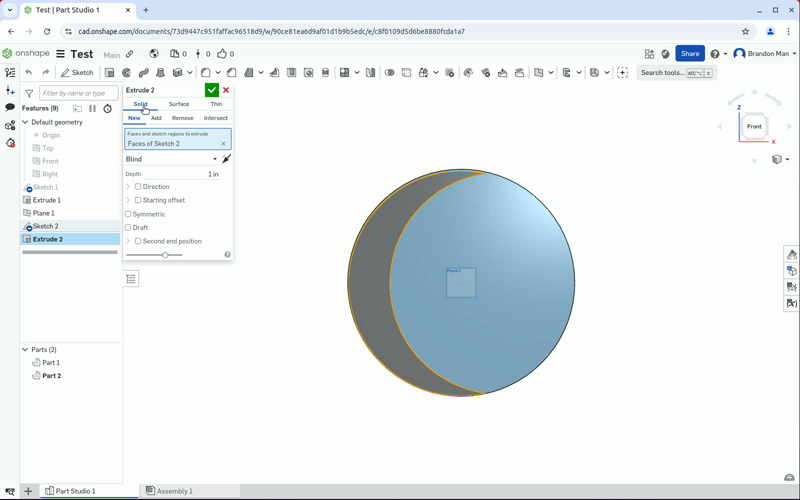
click(143, 106)
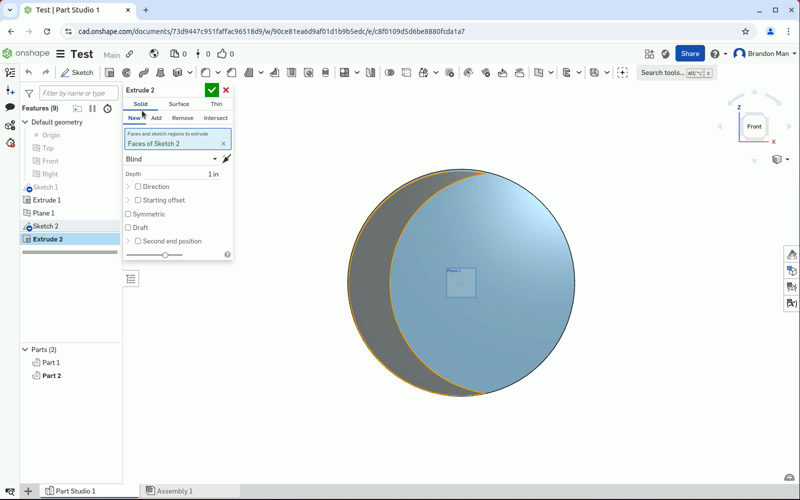
mouse_move(137, 120)
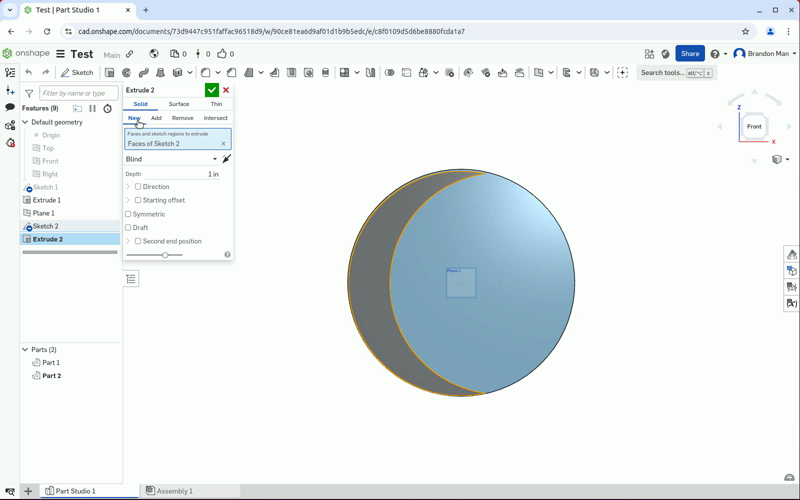
click(137, 120)
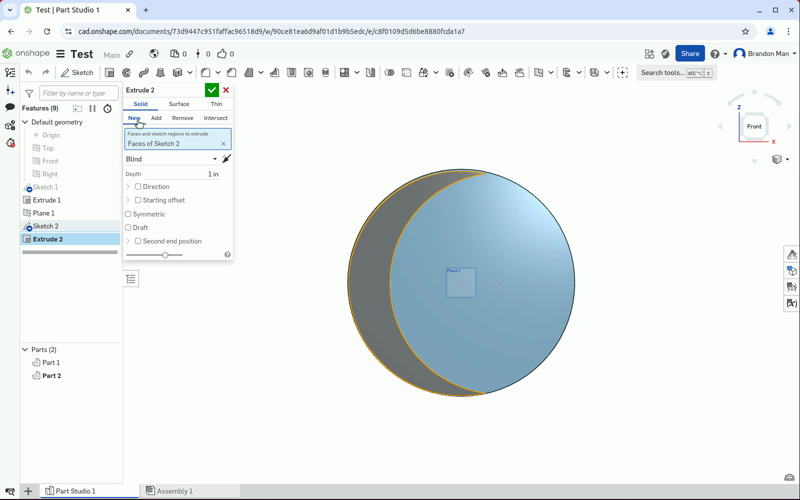
key(tab, 4)
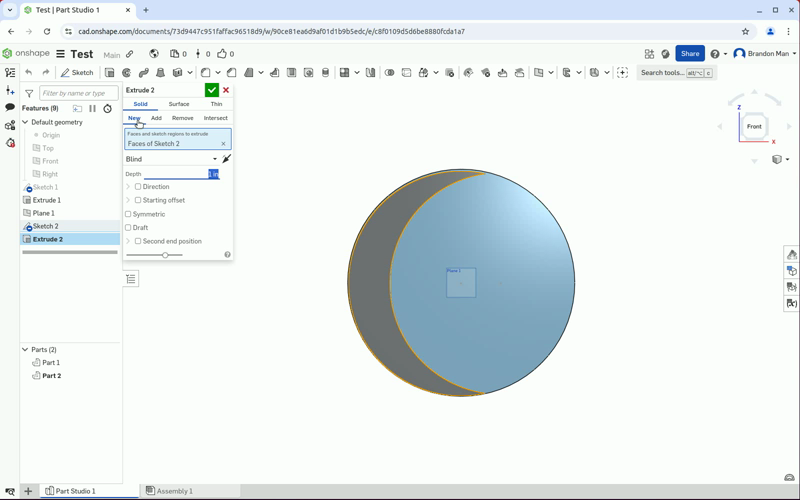
text(5.536)
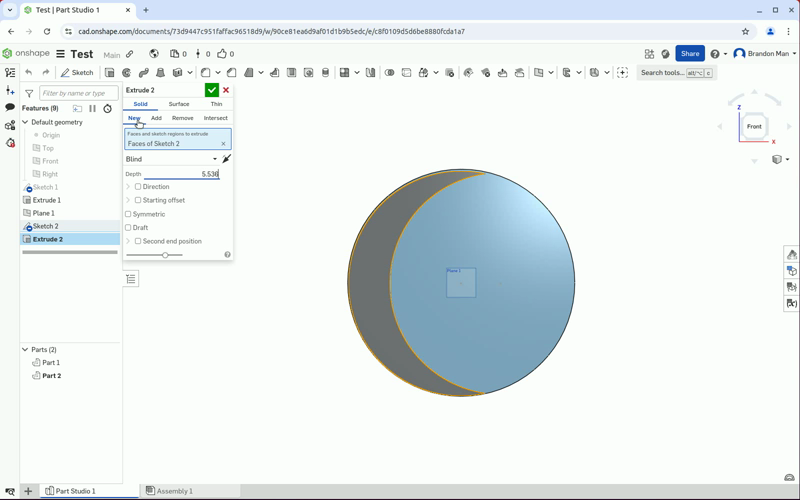
key(enter)
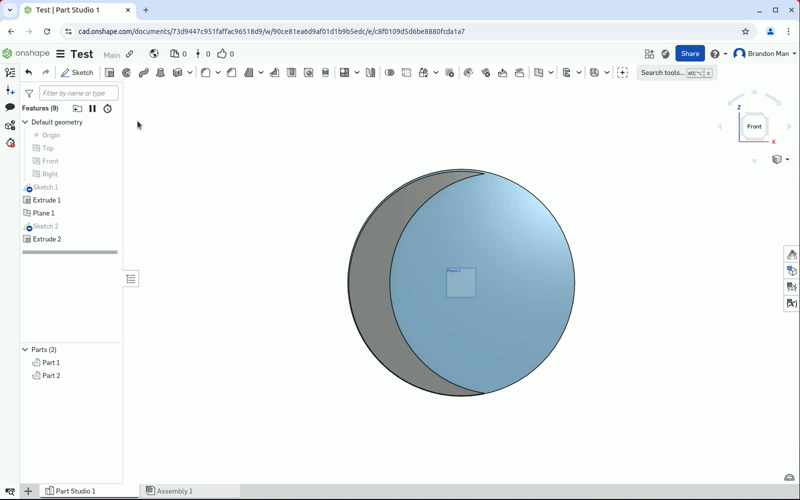
key(shift+h)
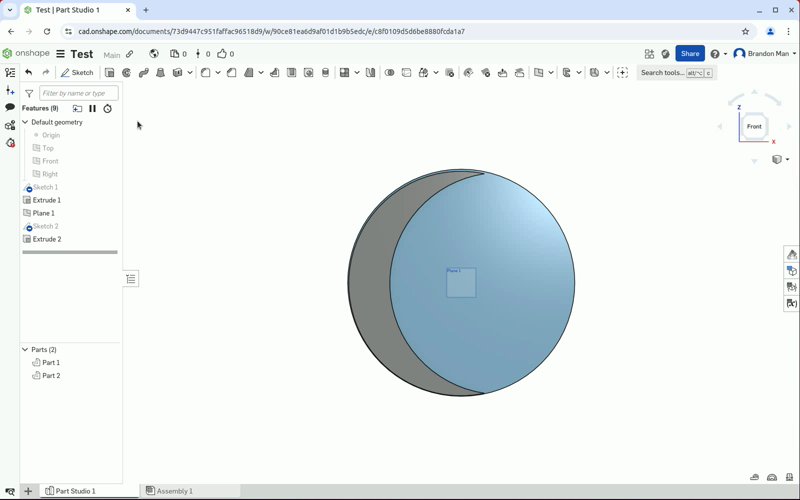
key(shift+h)
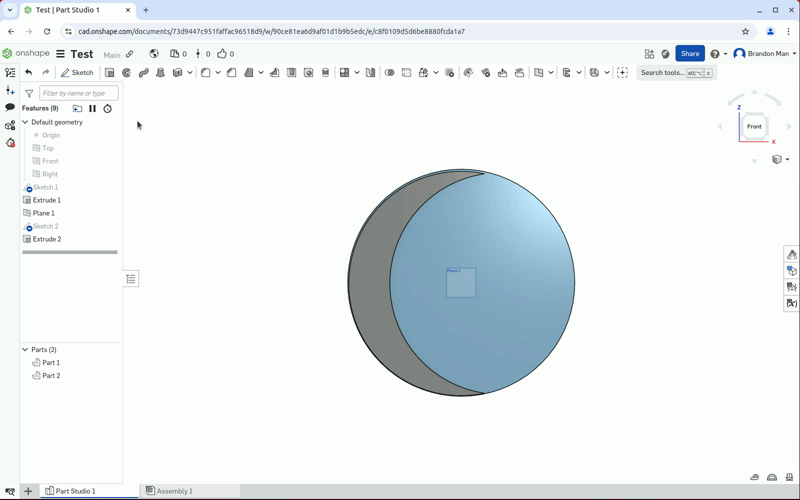
mouse_move(73, 189)
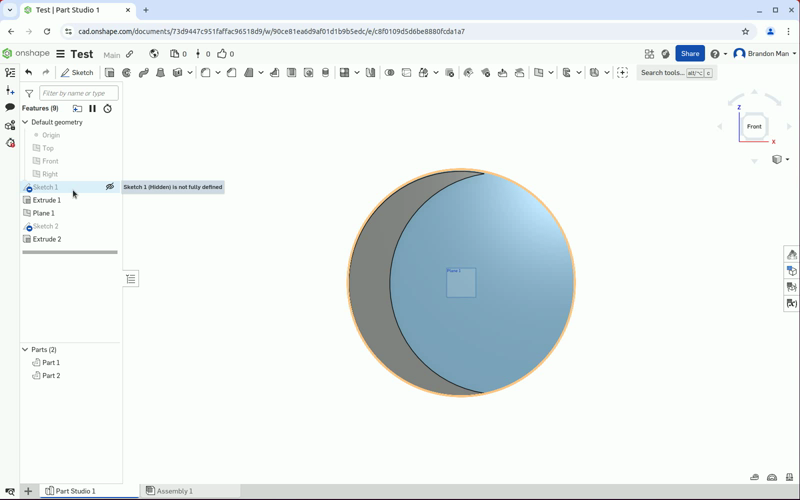
click(73, 189)
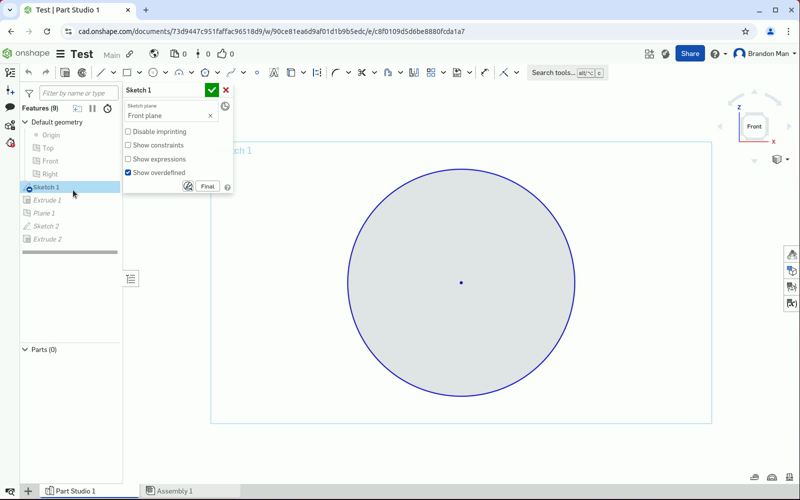
mouse_move(229, 92)
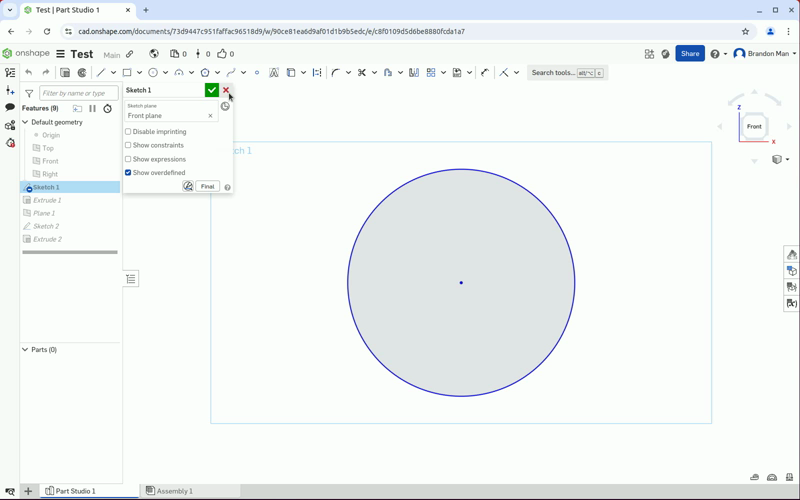
click(229, 92)
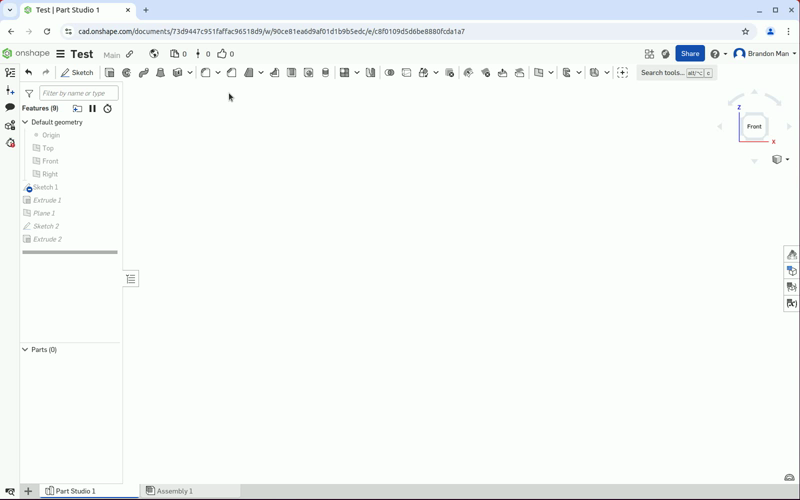
mouse_move(541, 75)
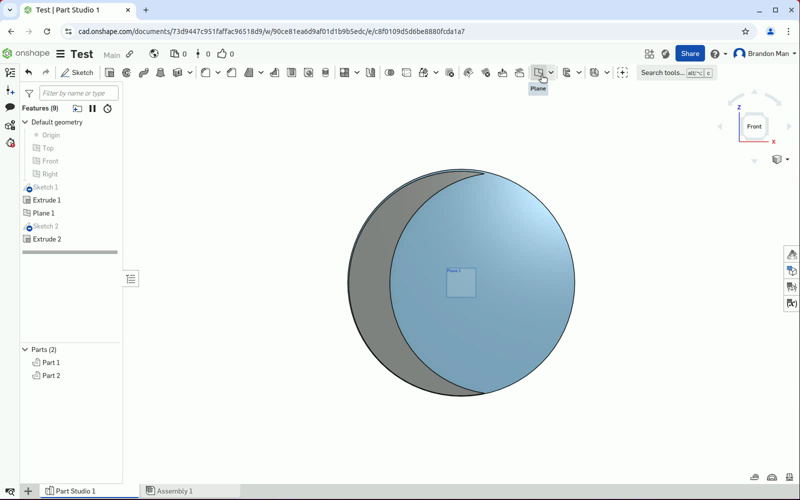
click(541, 75)
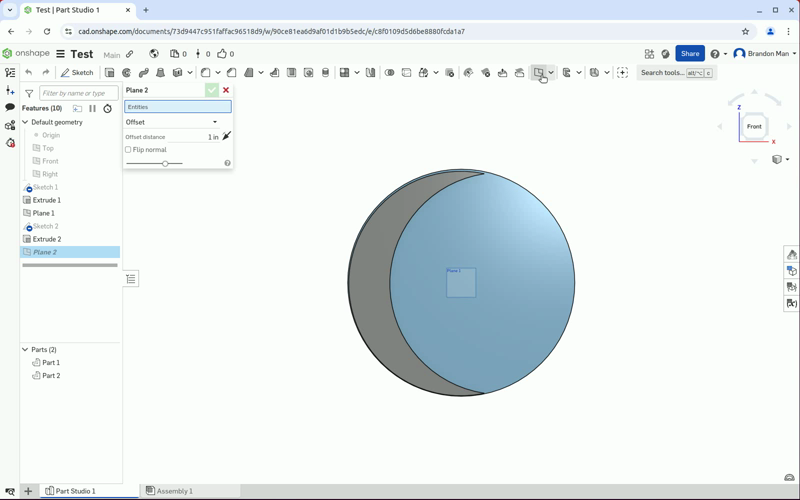
mouse_move(73, 163)
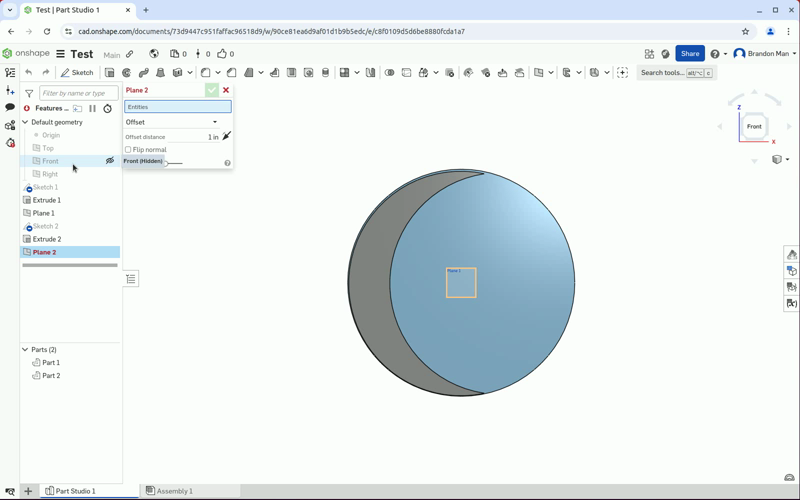
click(73, 163)
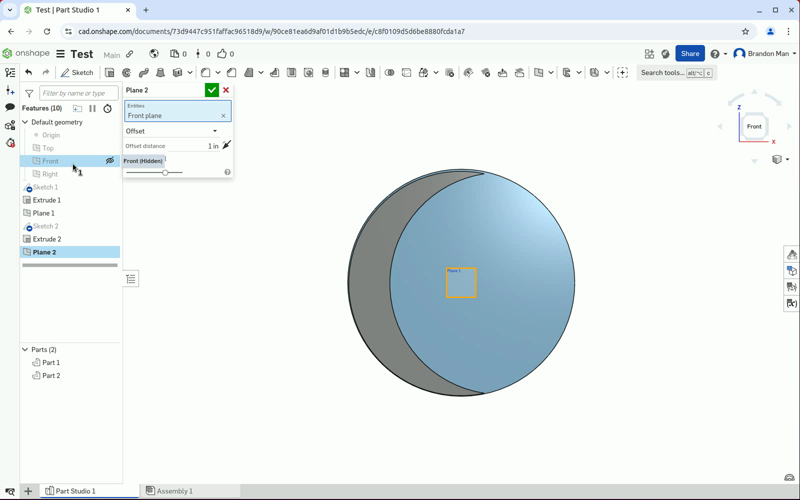
key(tab, 2)
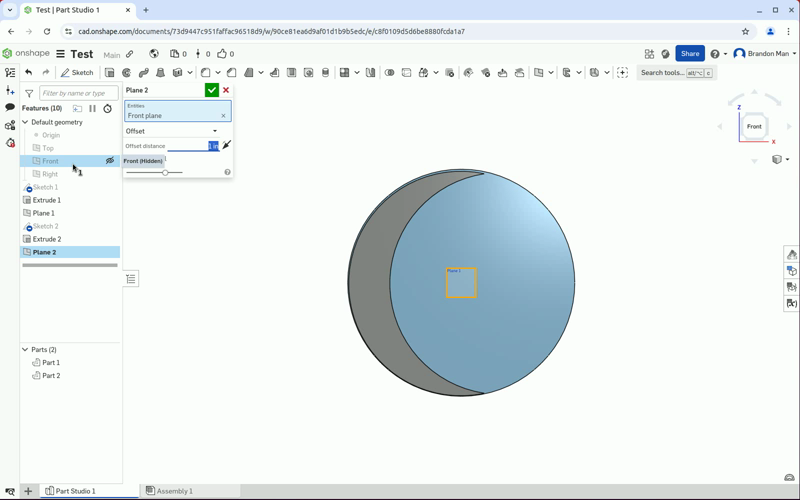
text(7.21)
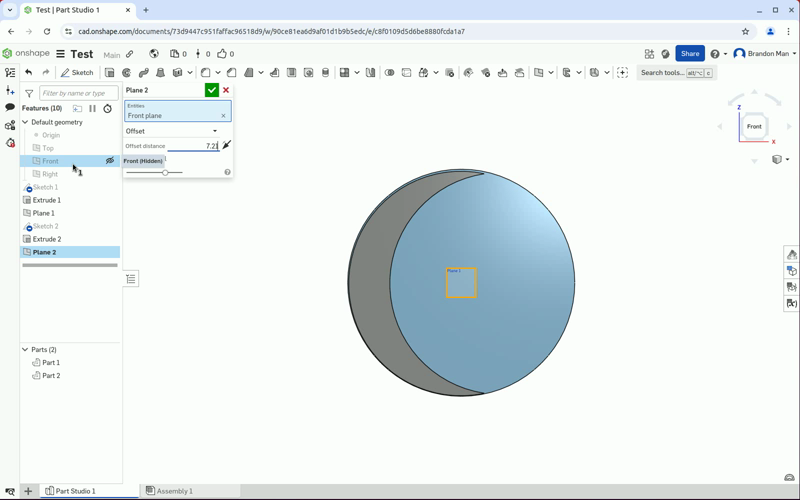
key(enter, 2)
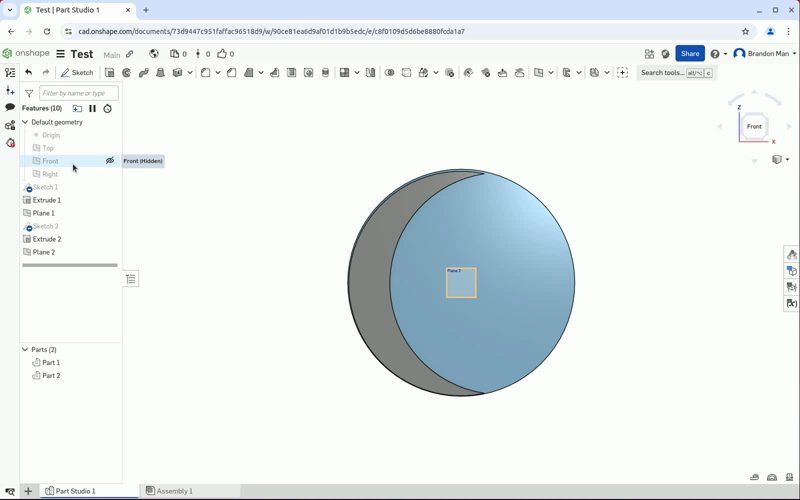
key(shift+s)
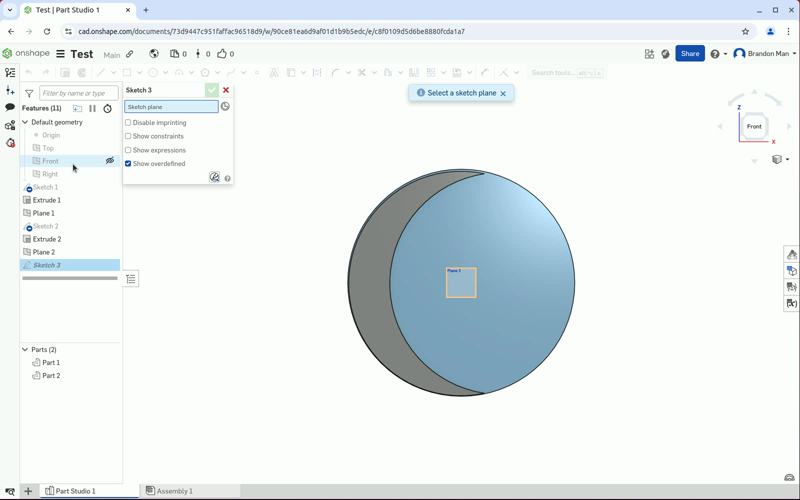
mouse_move(73, 254)
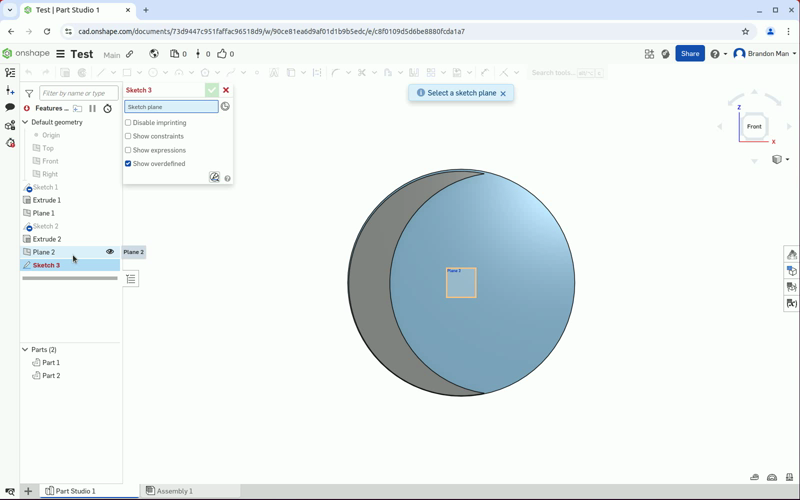
click(73, 254)
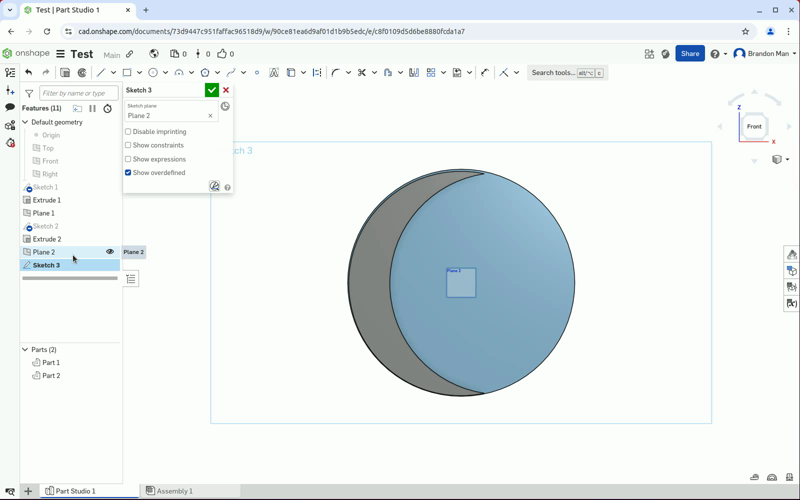
mouse_move(73, 352)
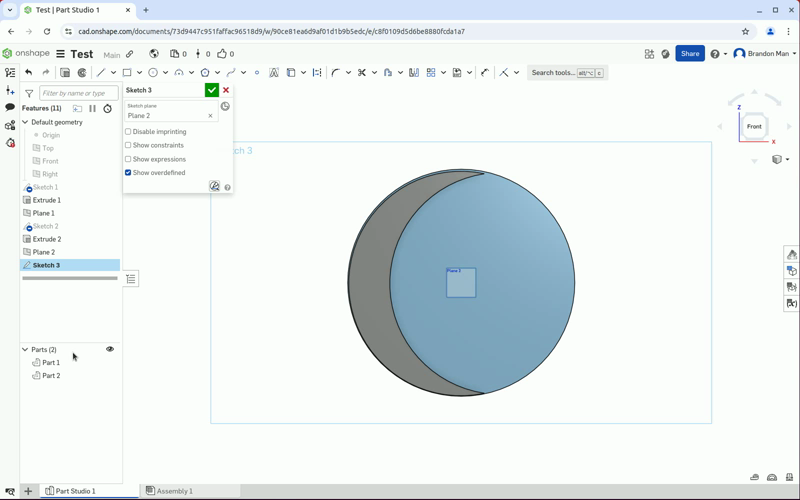
key(y)
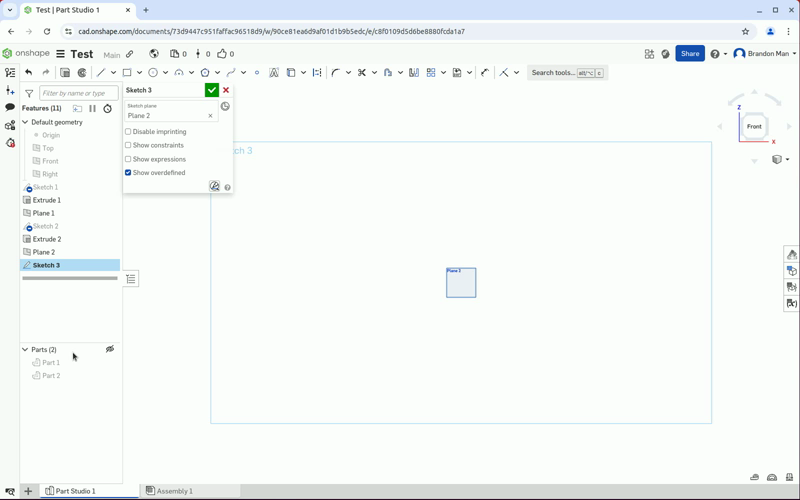
key(c)
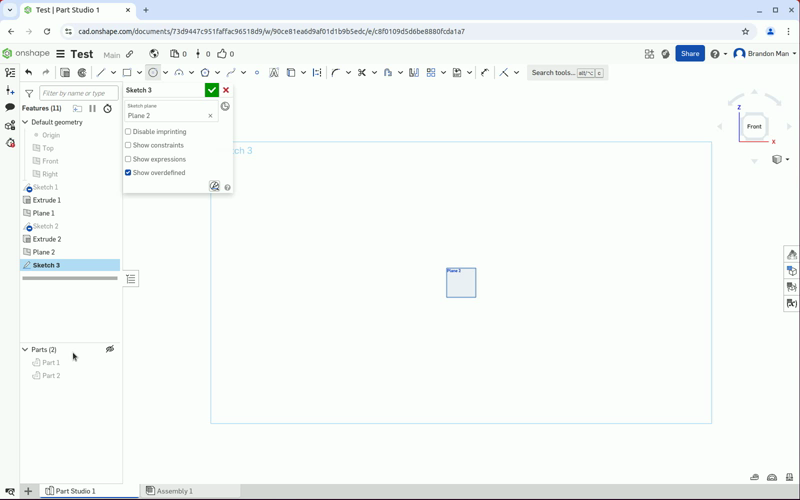
key_down(shift)
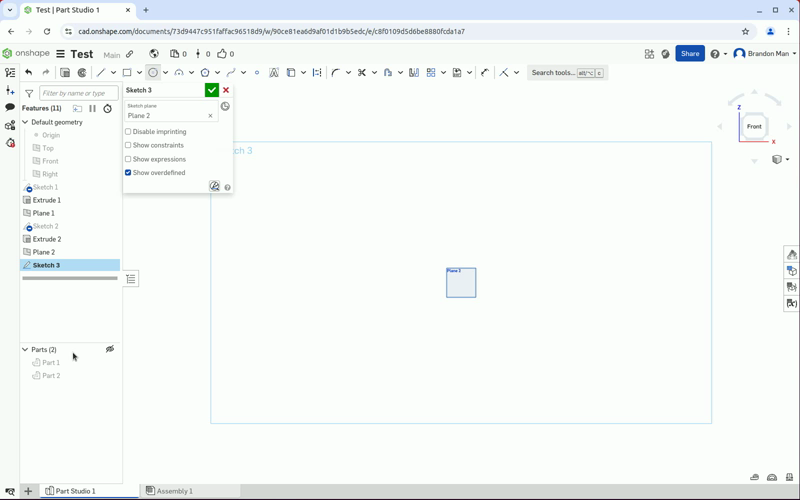
mouse_move(375, 244)
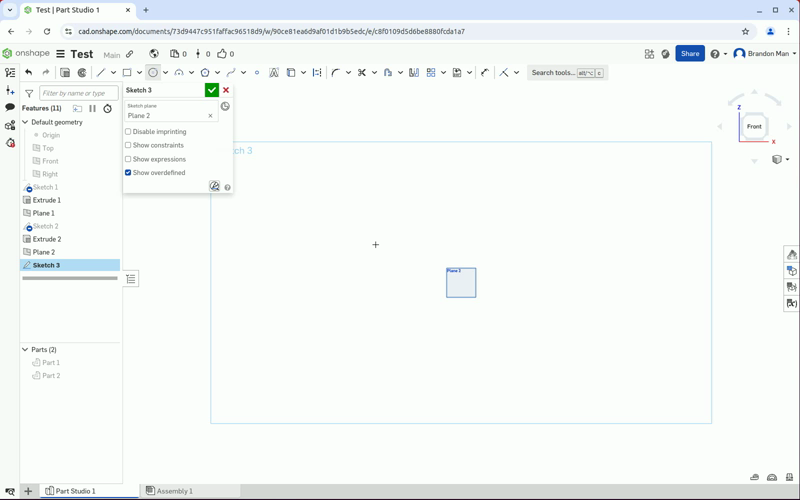
click(375, 244)
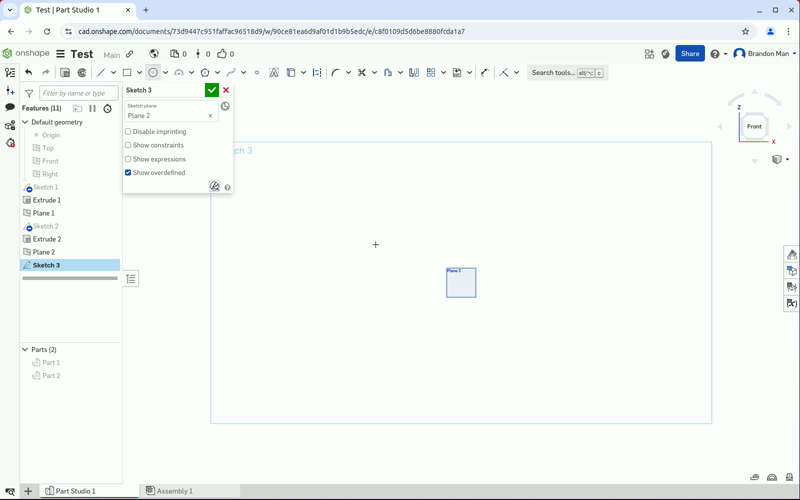
key_up(shift)
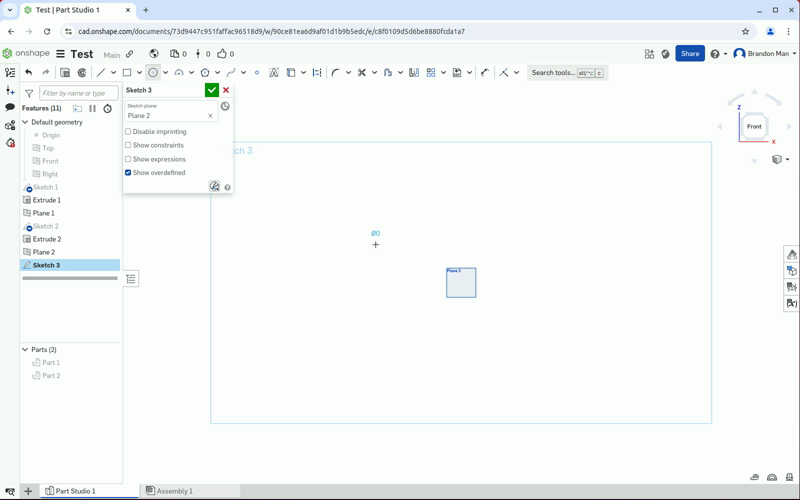
mouse_move(384, 244)
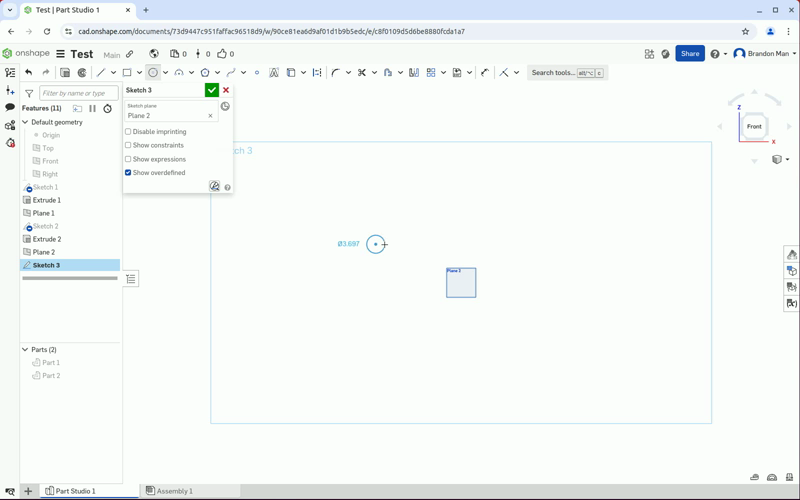
click(384, 244)
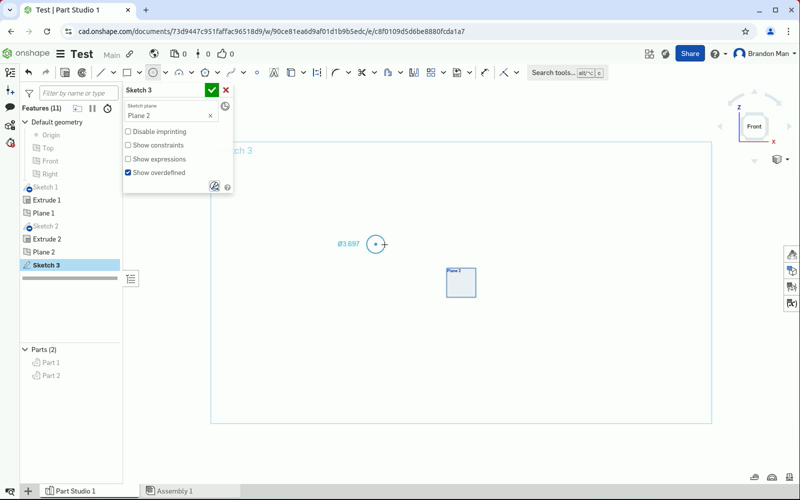
key(esc)
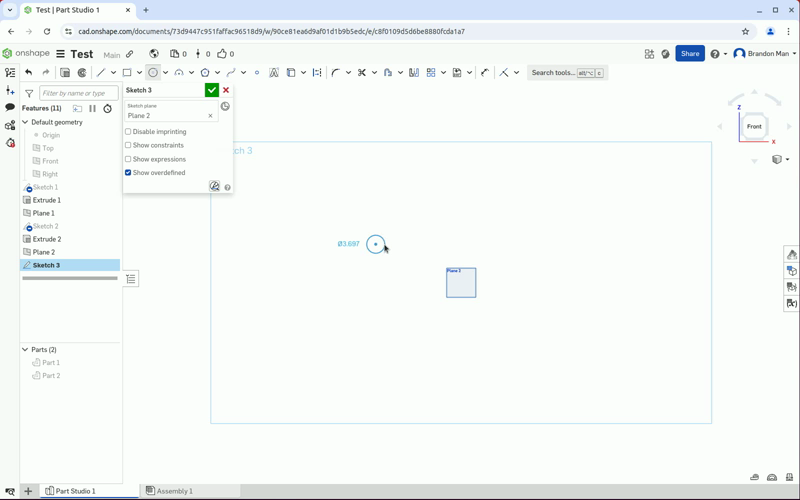
mouse_move(370, 238)
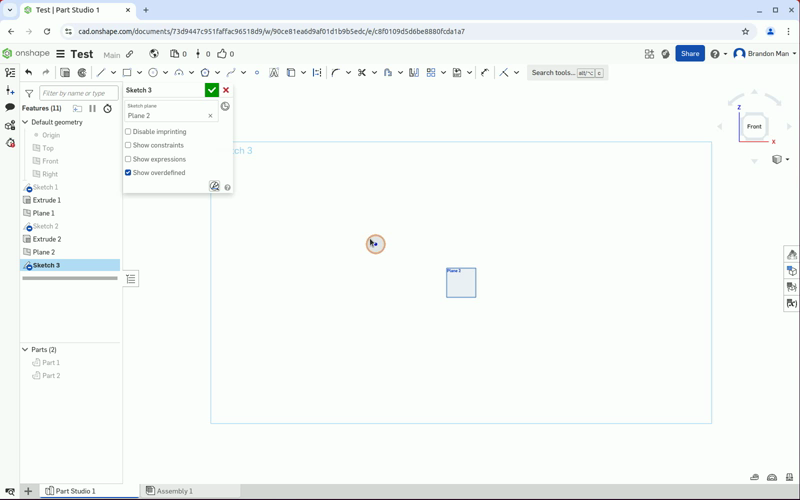
scroll(6)
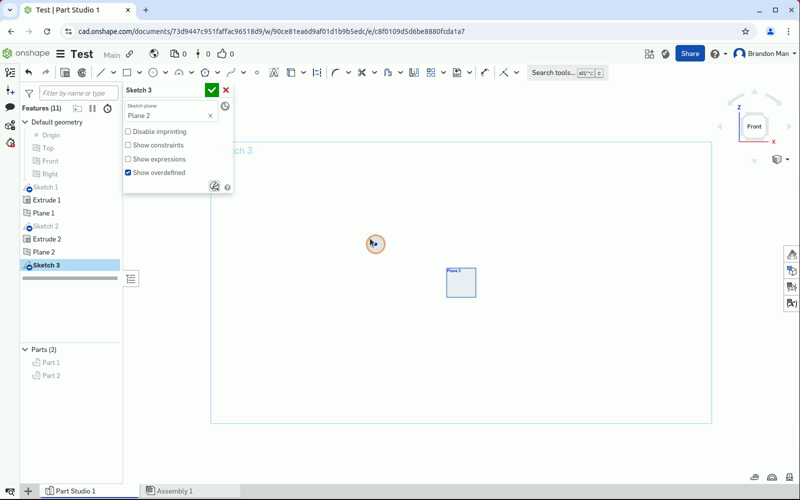
scroll(6)
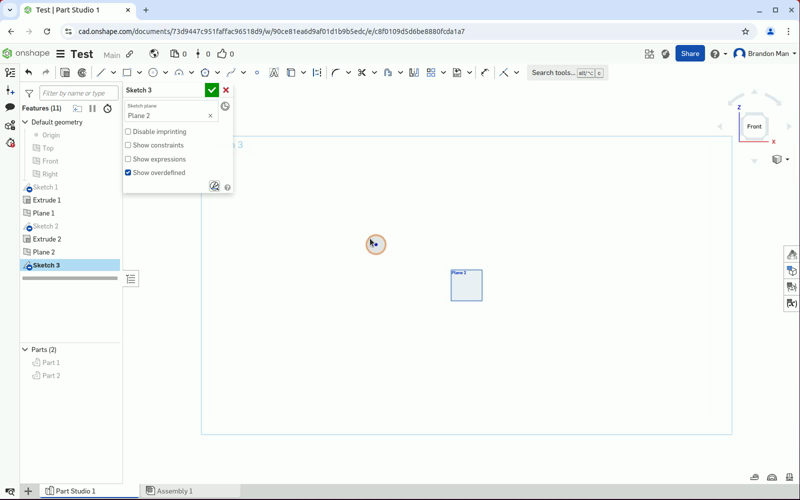
scroll(6)
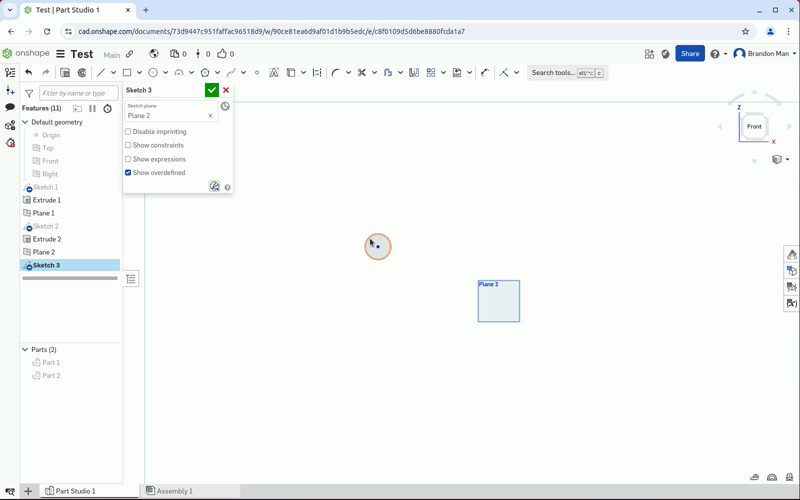
scroll(6)
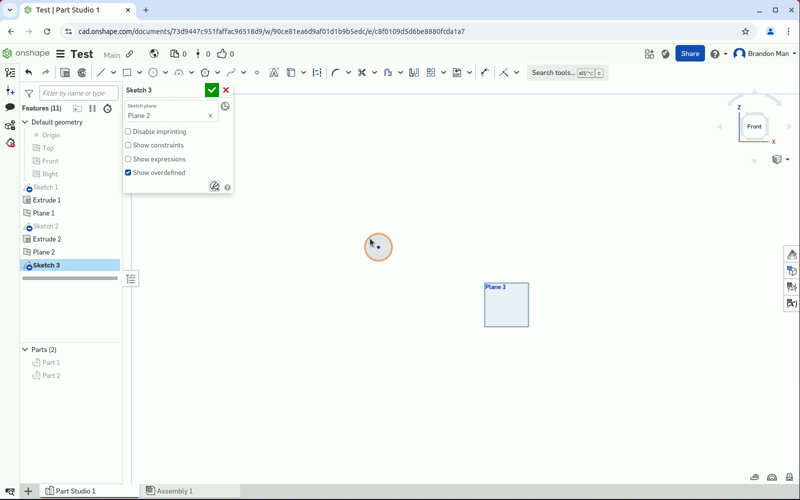
scroll(6)
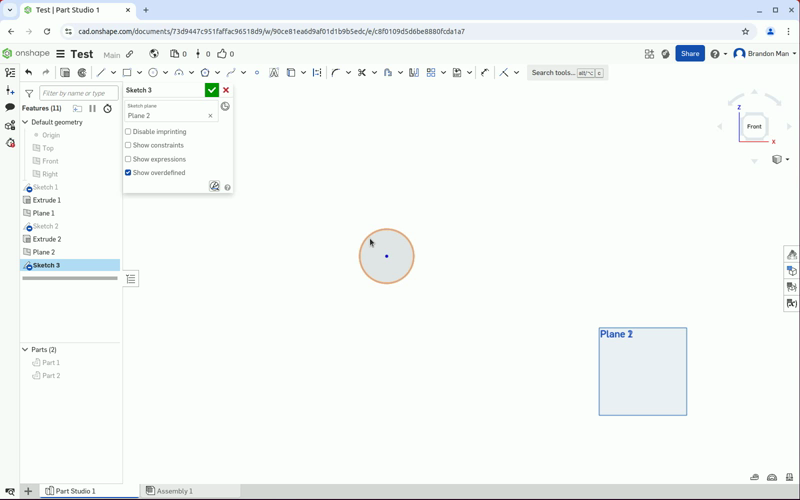
scroll(6)
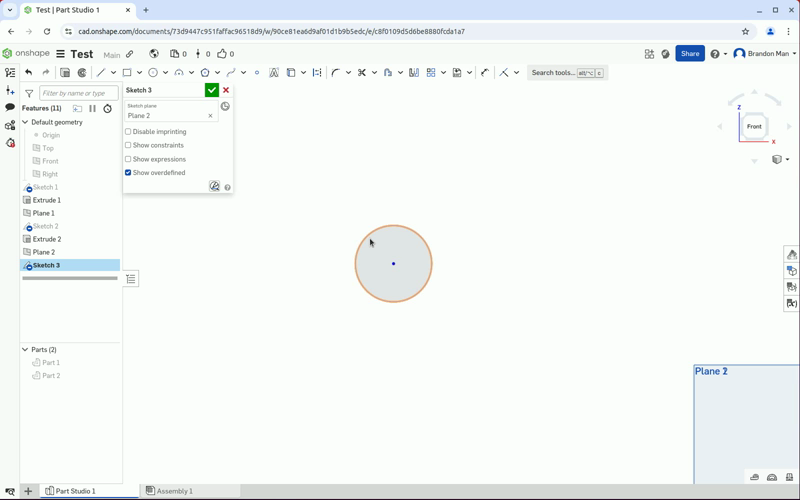
scroll(6)
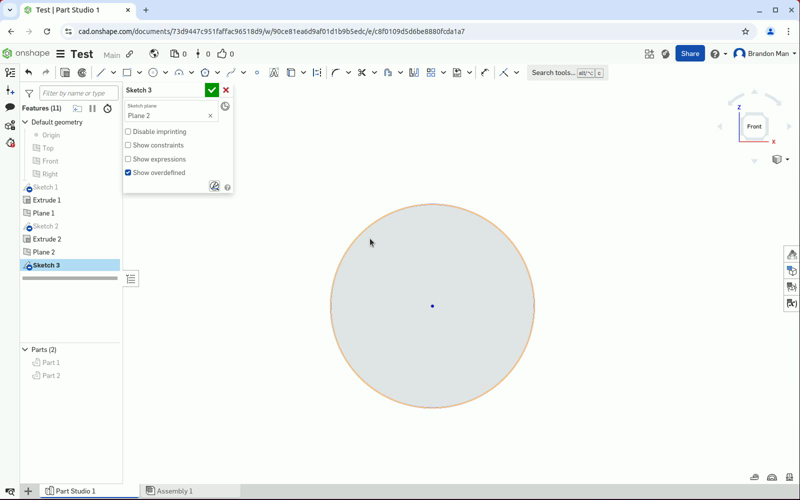
click(370, 238)
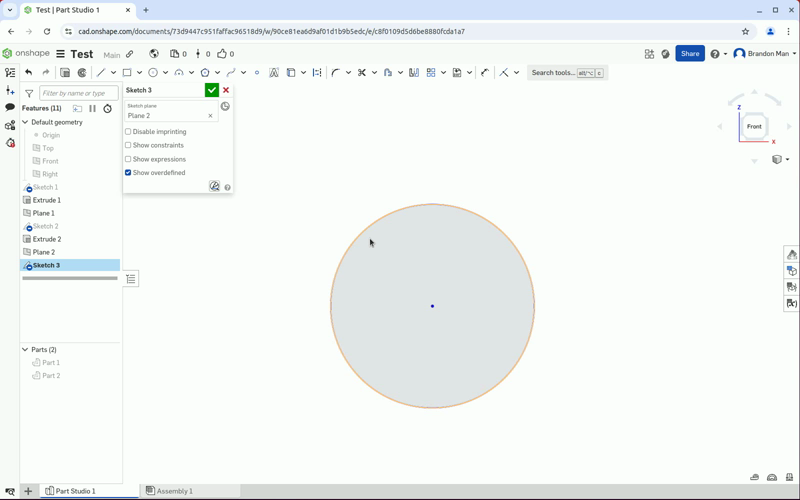
scroll(-6)
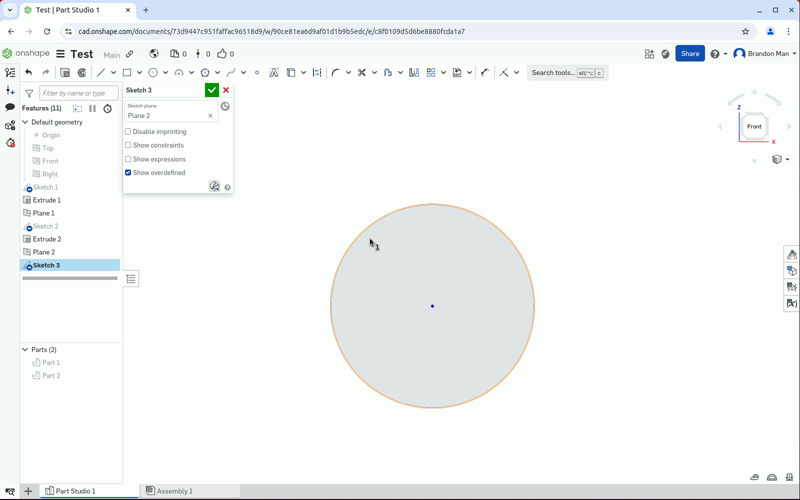
scroll(-6)
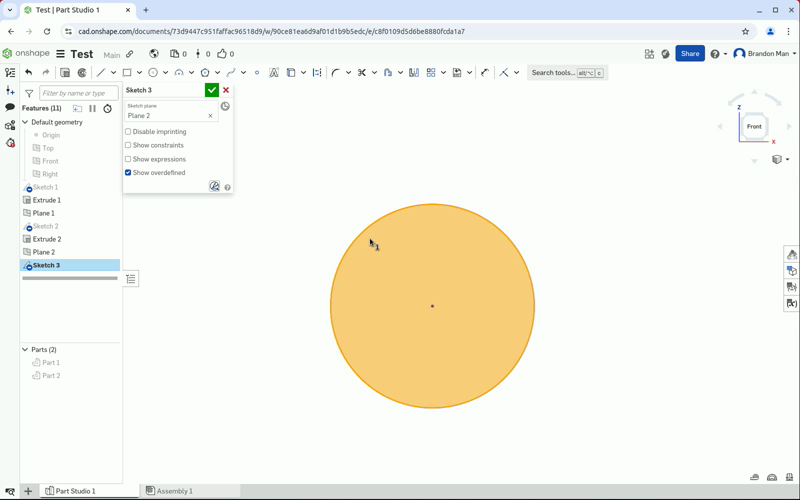
scroll(-6)
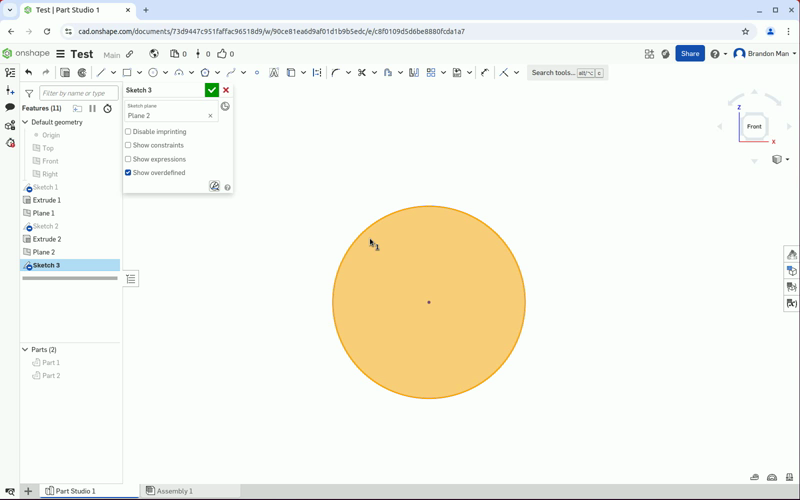
scroll(-6)
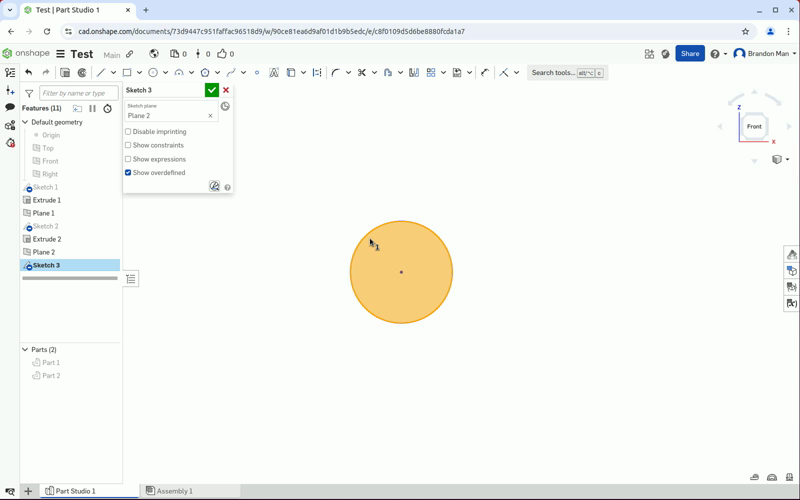
scroll(-6)
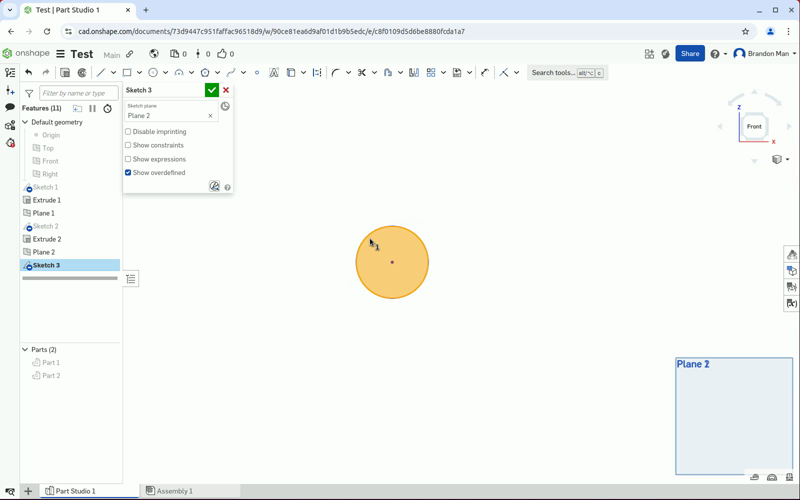
scroll(-6)
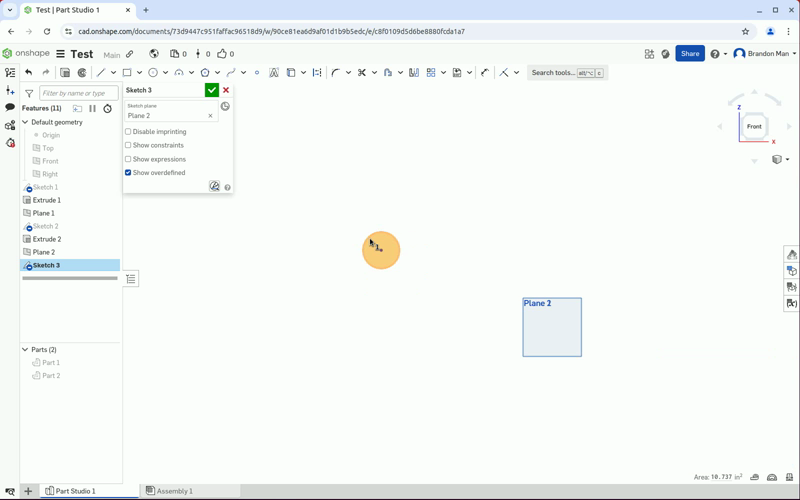
scroll(-6)
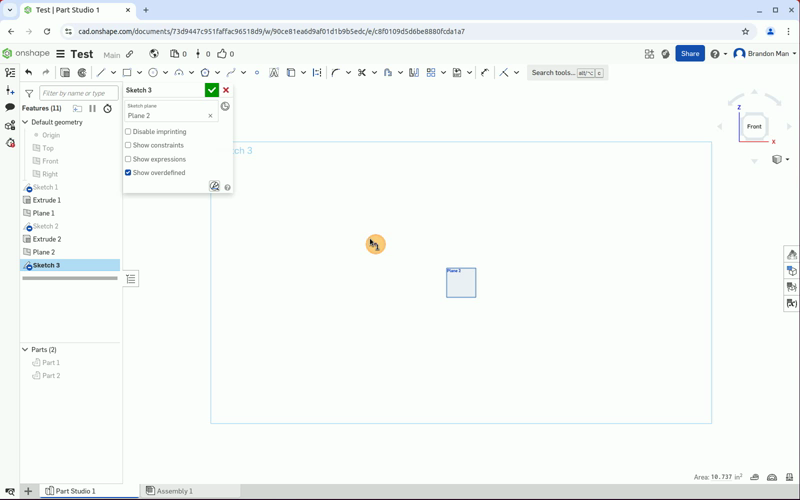
mouse_move(73, 352)
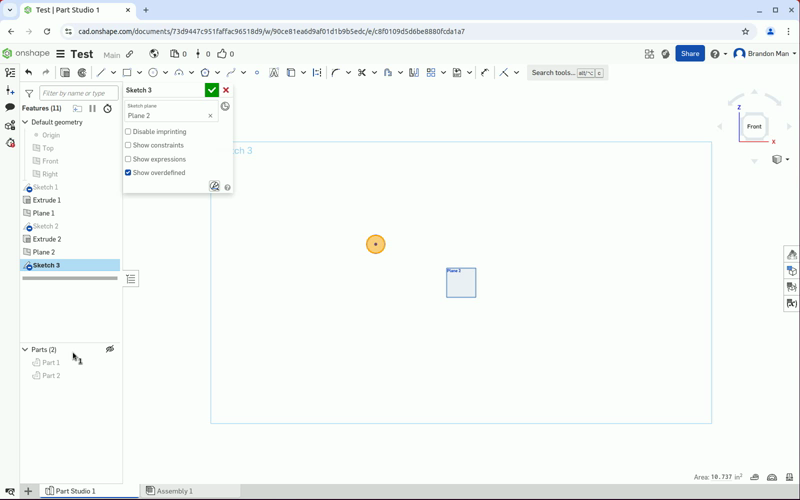
key(shift+y)
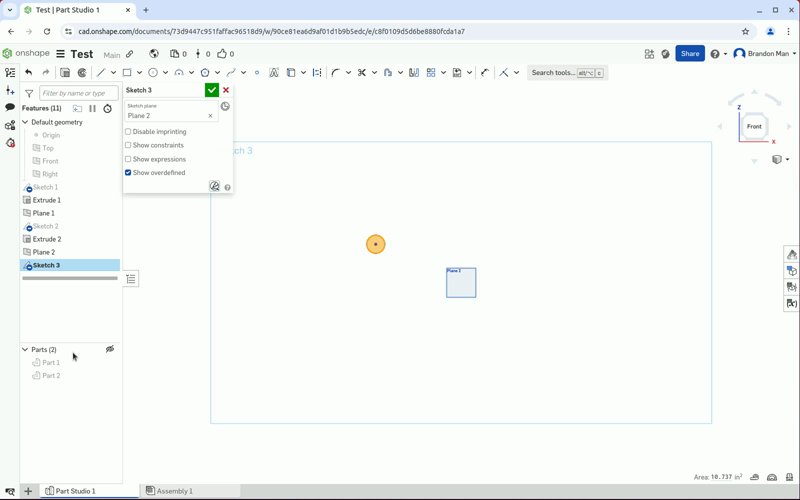
key(shift+e)
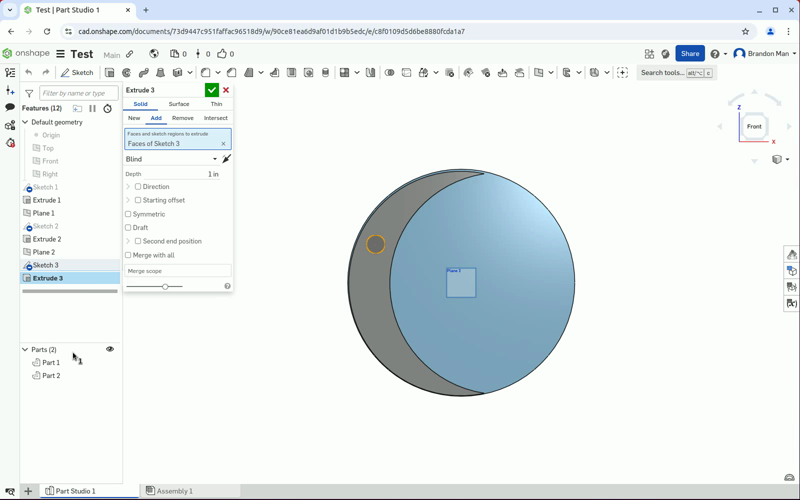
mouse_move(143, 106)
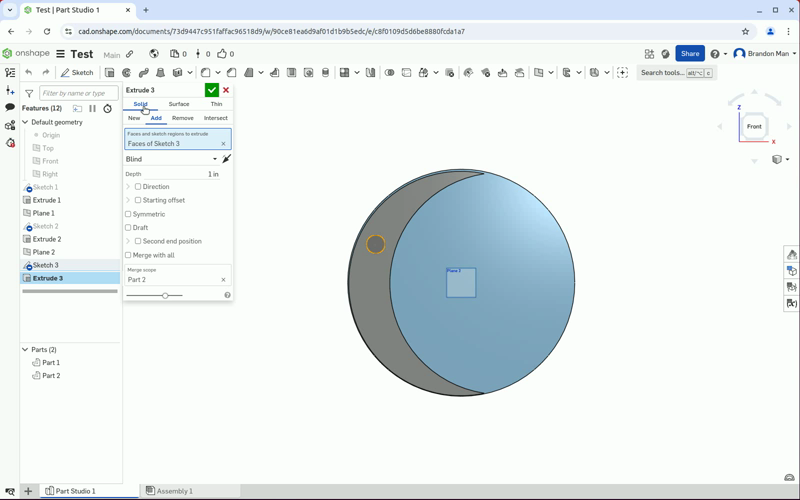
click(143, 106)
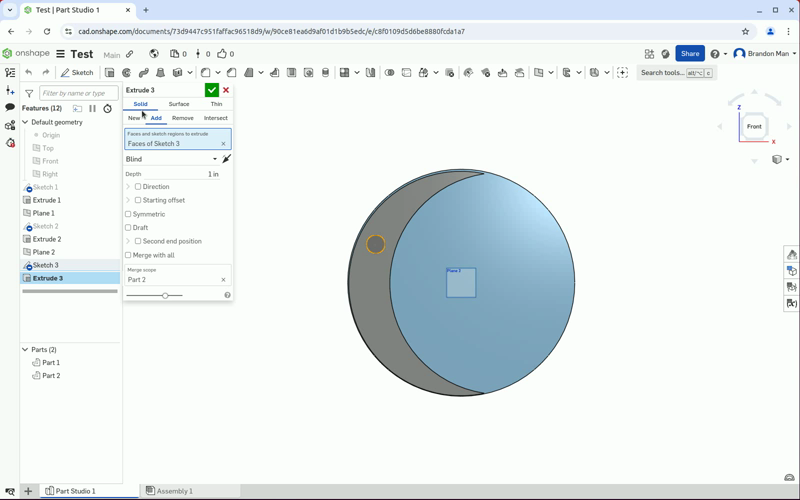
mouse_move(137, 120)
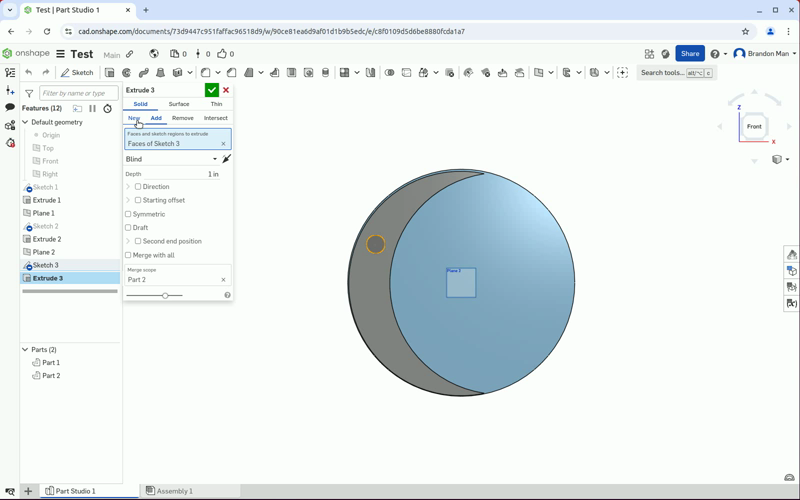
click(137, 120)
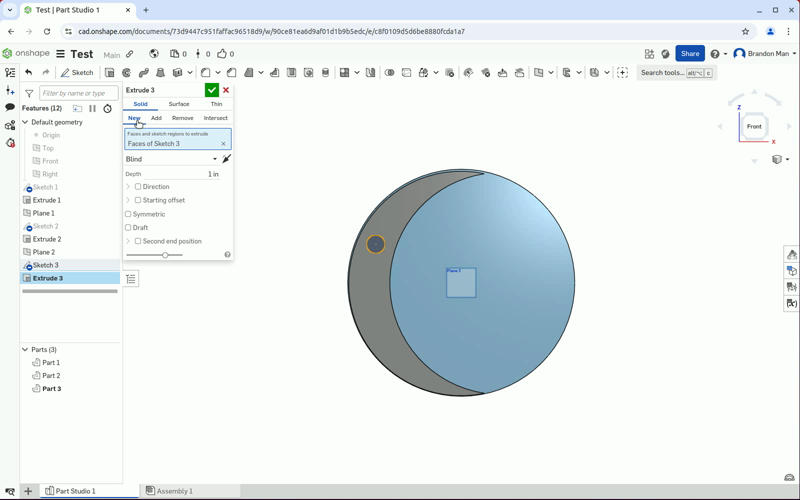
key(tab, 4)
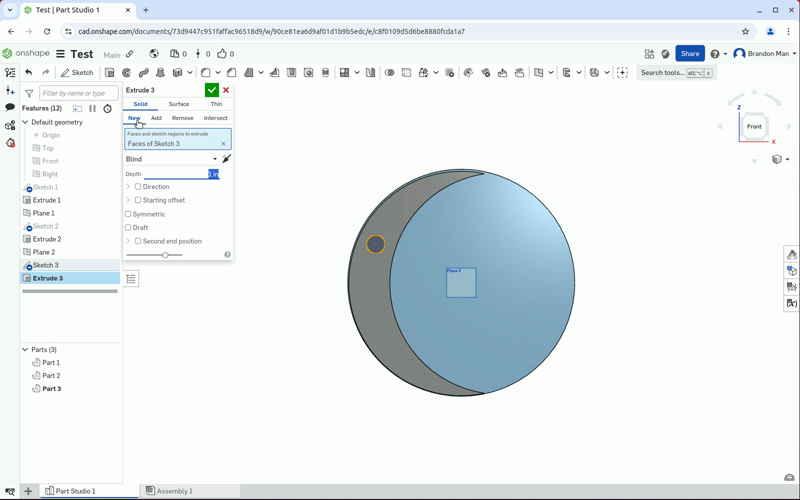
text(4.574)
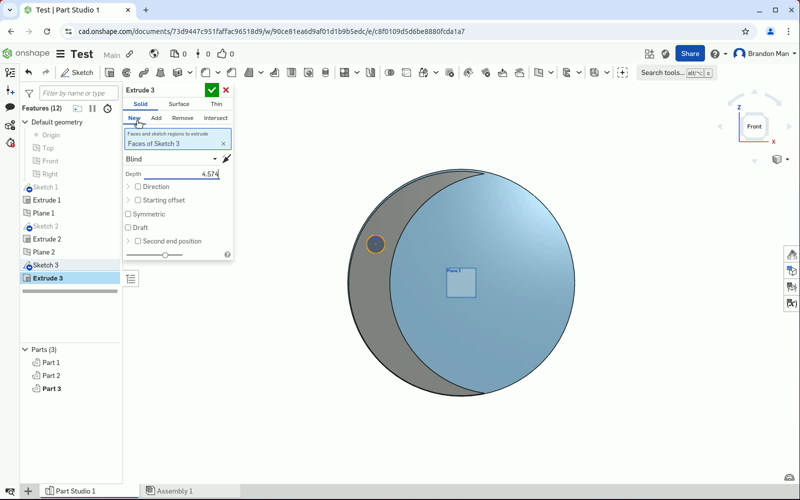
key(enter)
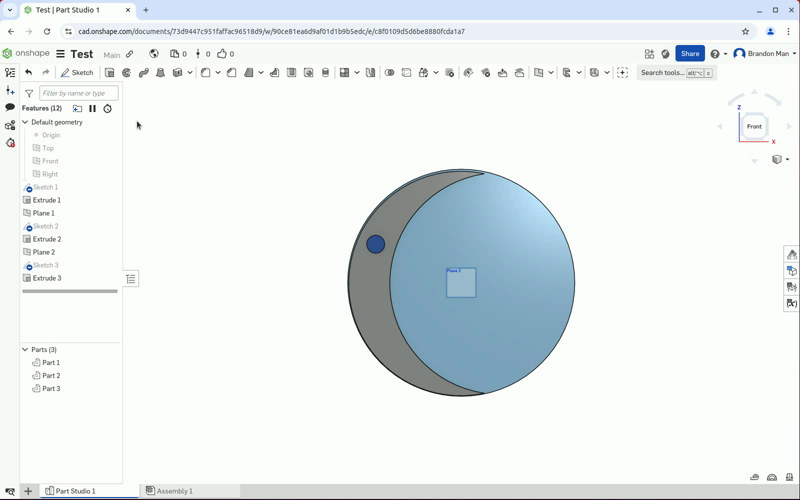
key(shift+h)
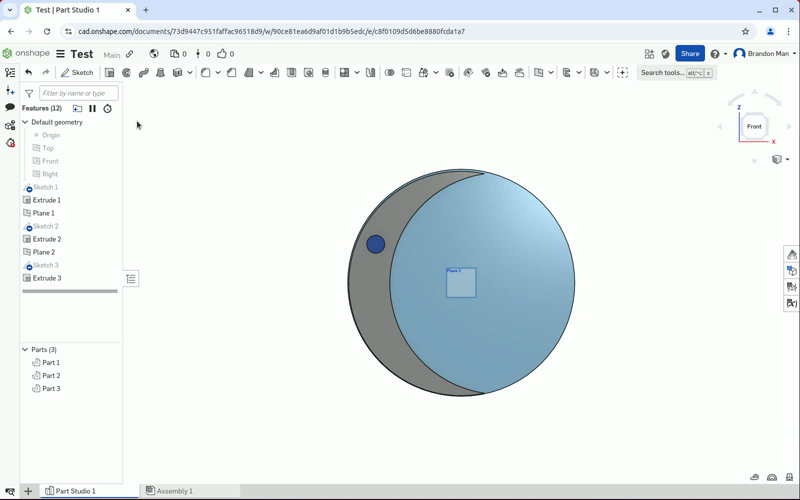
key(shift+h)
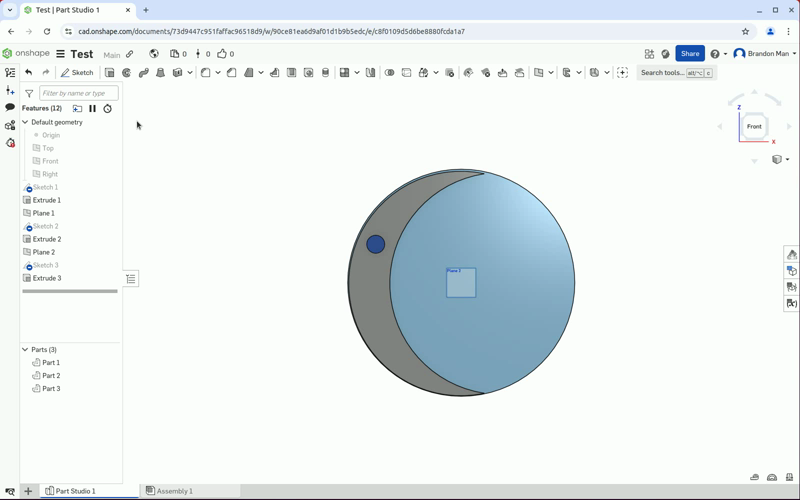
mouse_move(73, 189)
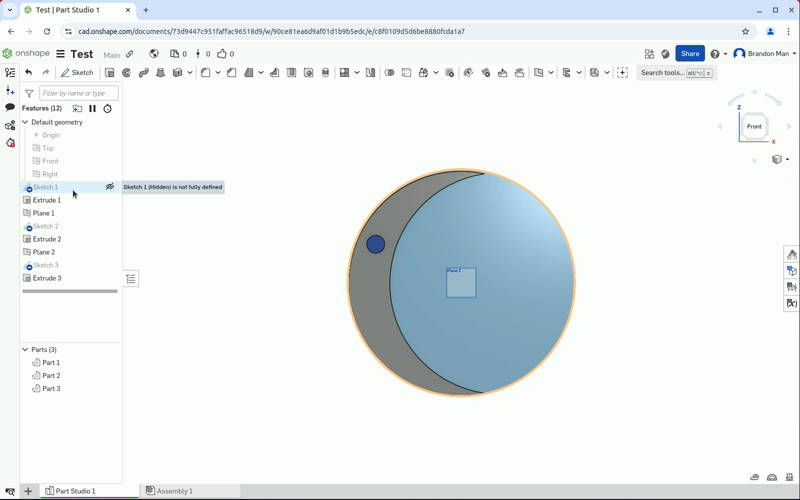
click(73, 189)
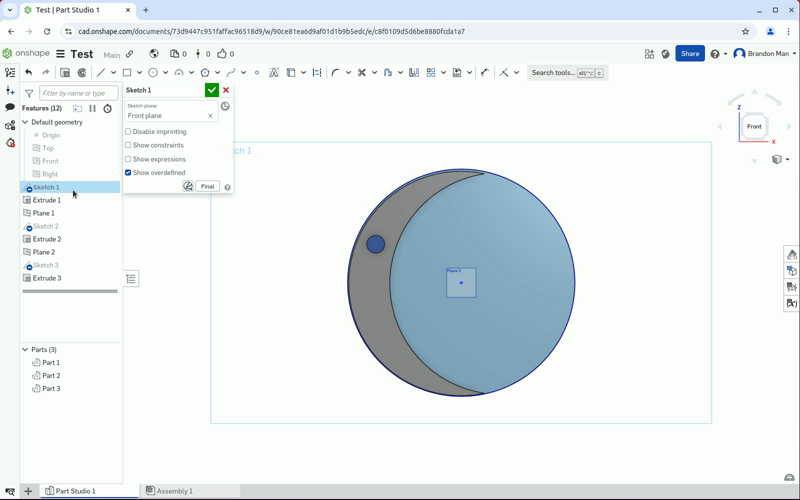
mouse_move(229, 92)
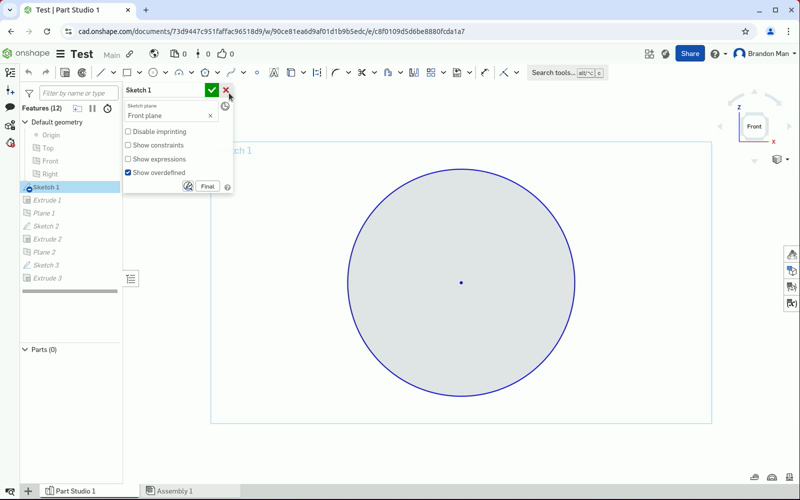
click(229, 92)
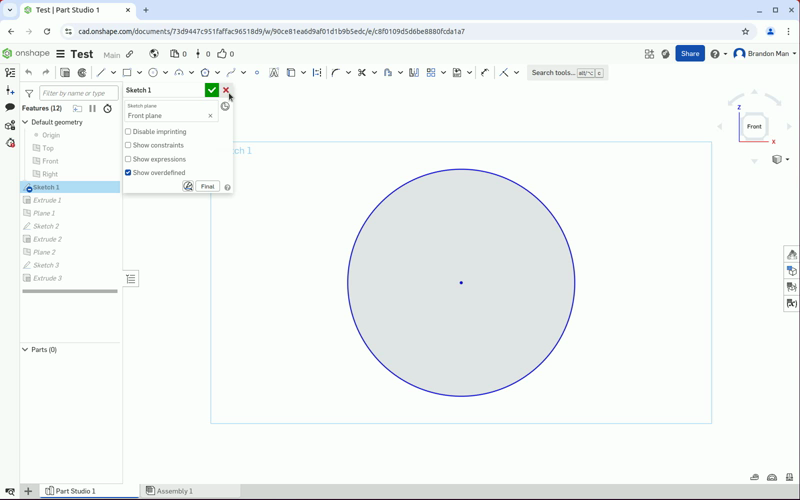
key(shift+s)
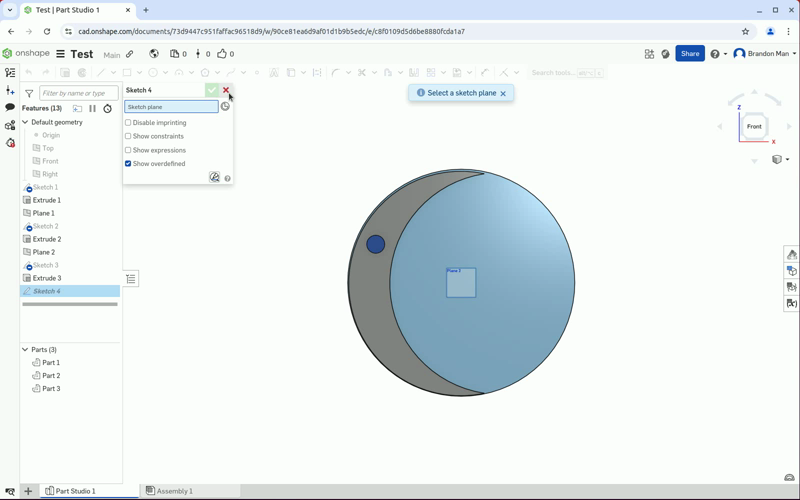
mouse_move(73, 254)
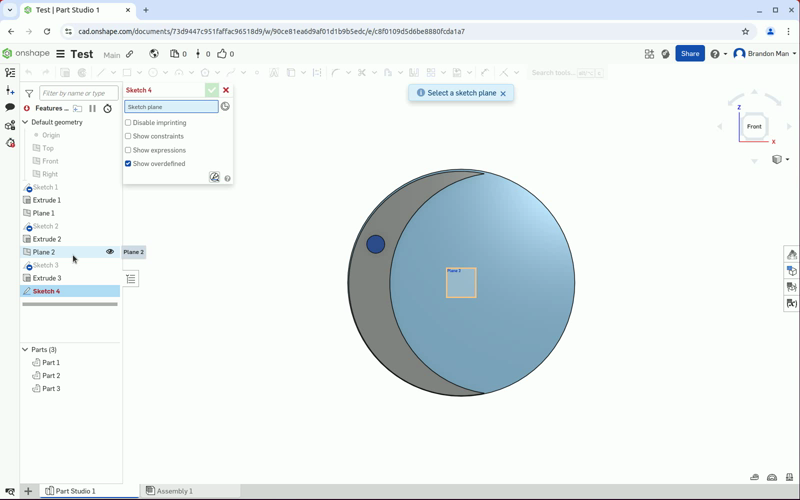
click(73, 254)
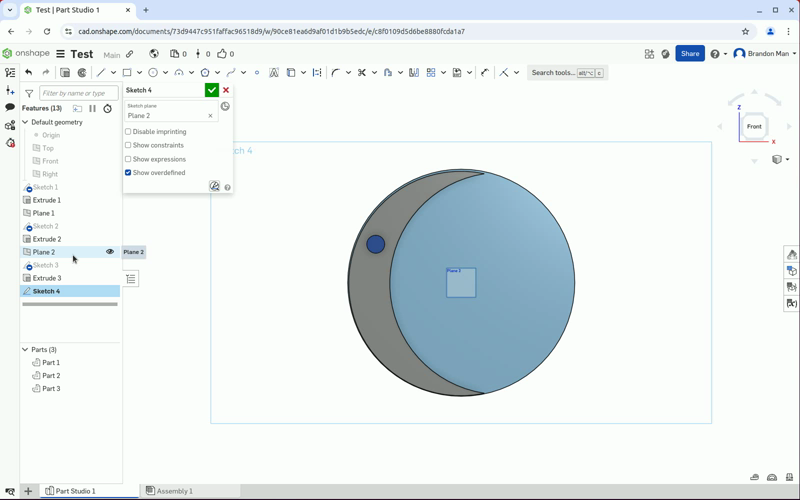
mouse_move(73, 352)
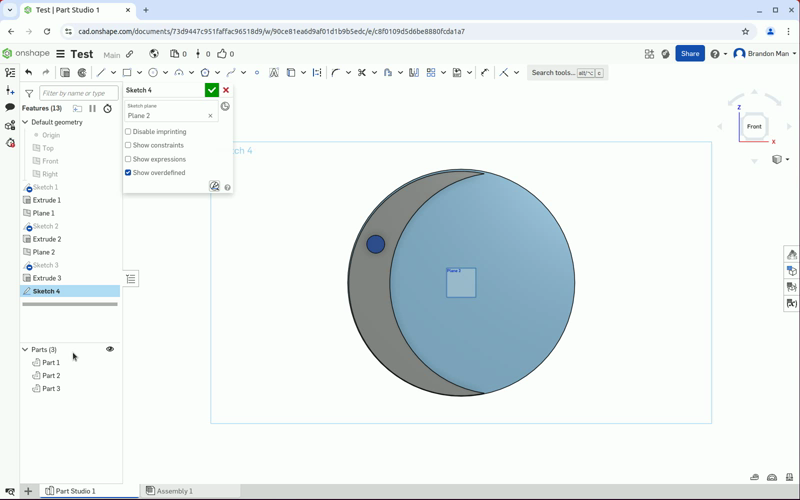
key(y)
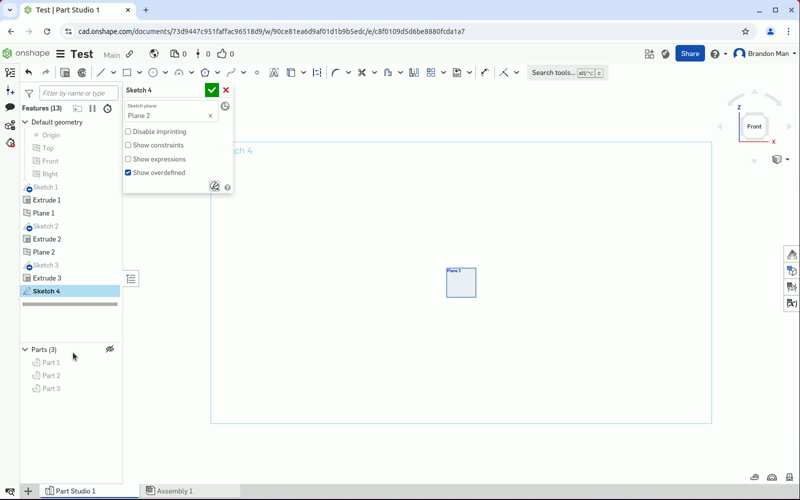
key(c)
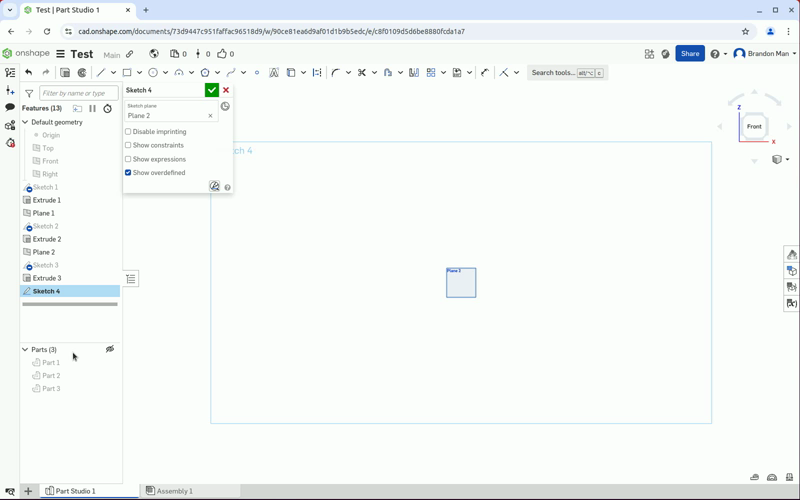
key_down(shift)
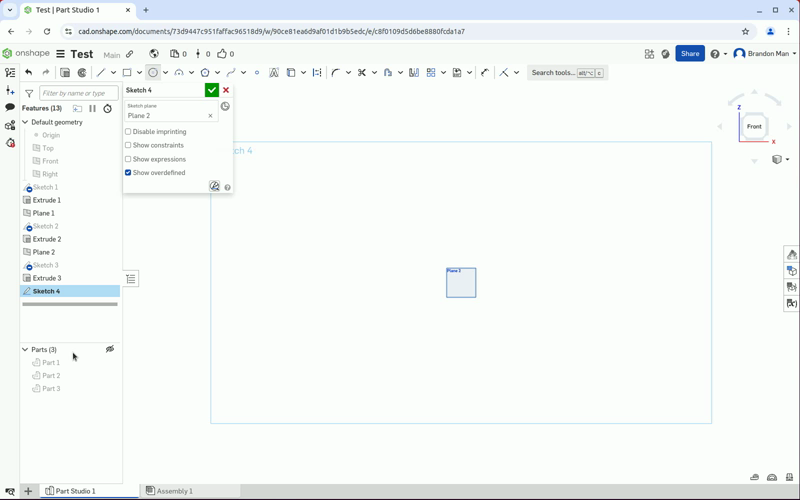
mouse_move(375, 321)
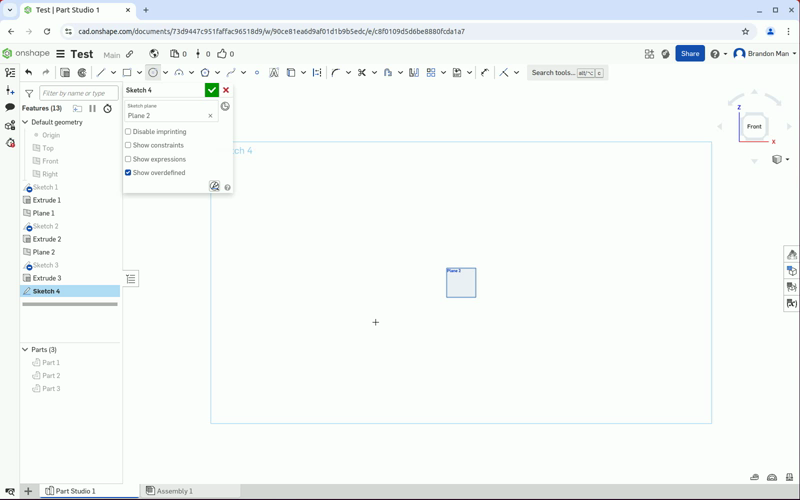
click(375, 321)
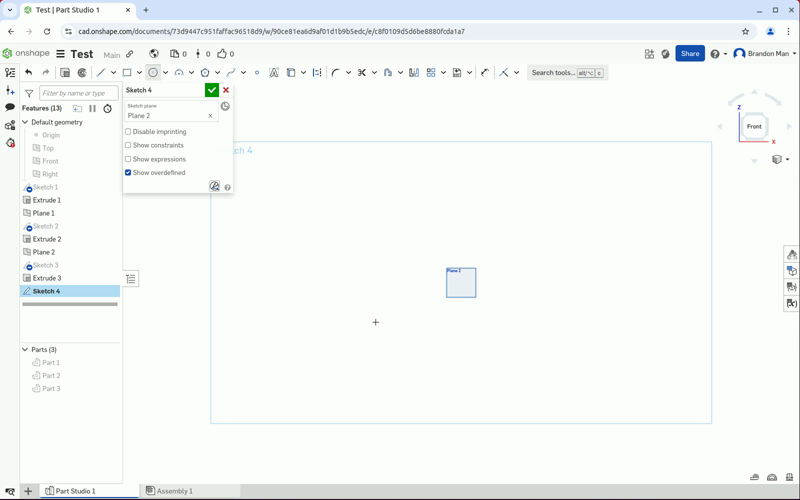
key_up(shift)
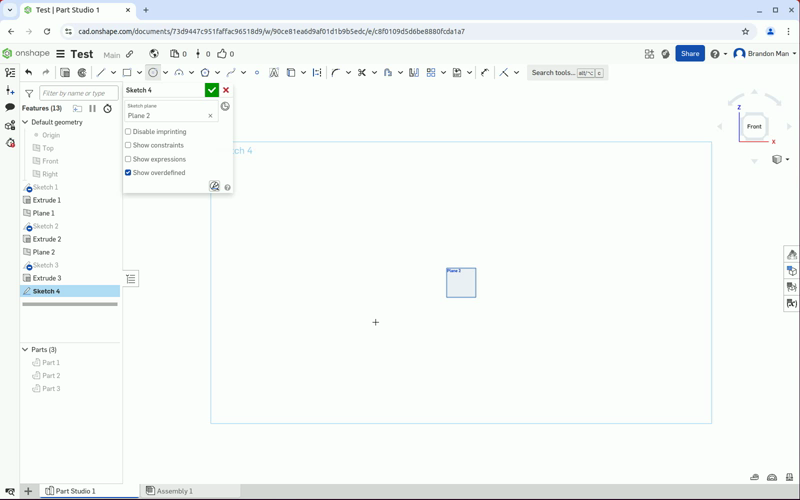
mouse_move(384, 321)
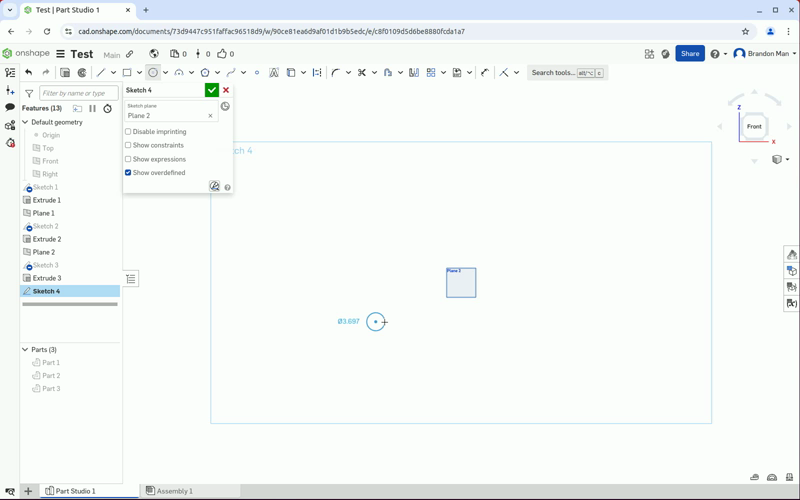
click(384, 321)
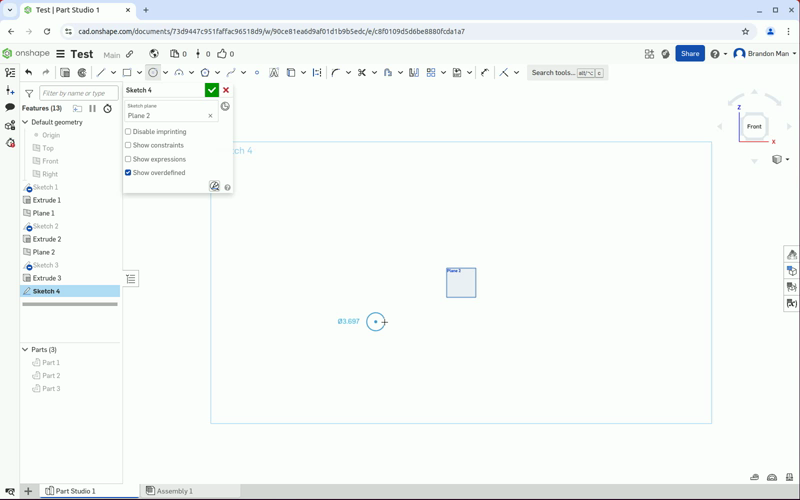
key(esc)
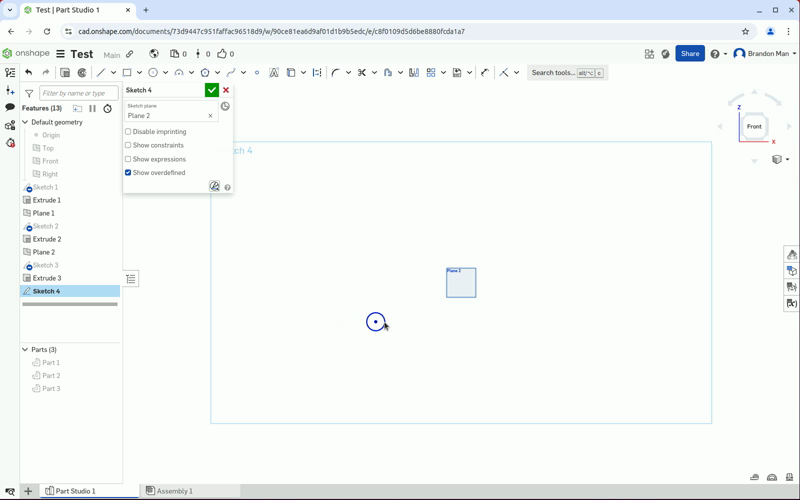
mouse_move(381, 315)
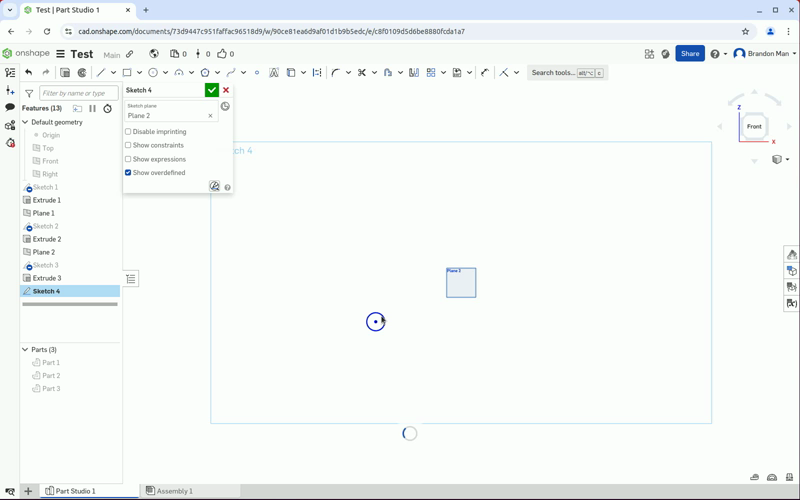
scroll(6)
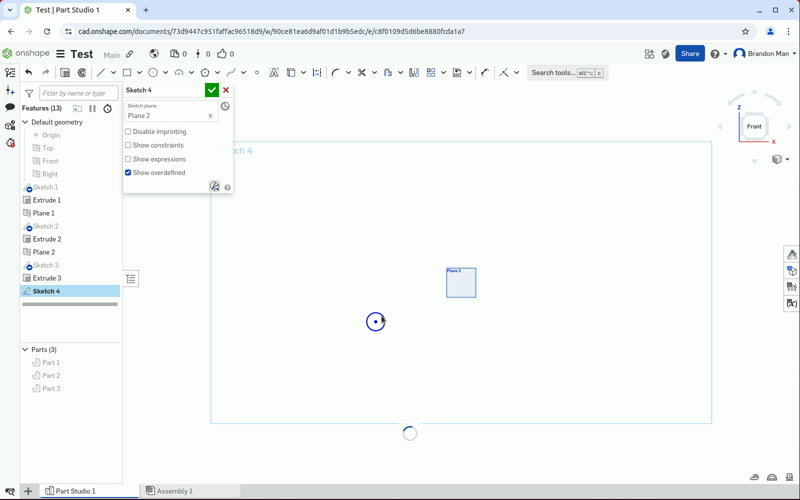
scroll(6)
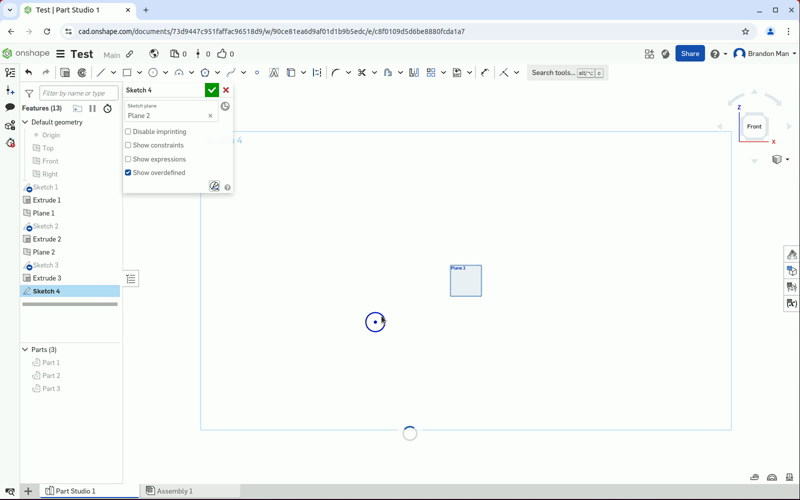
scroll(6)
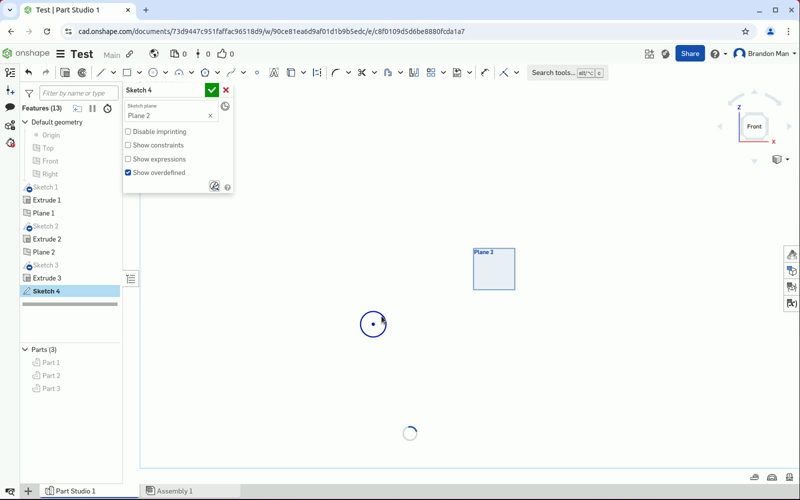
scroll(6)
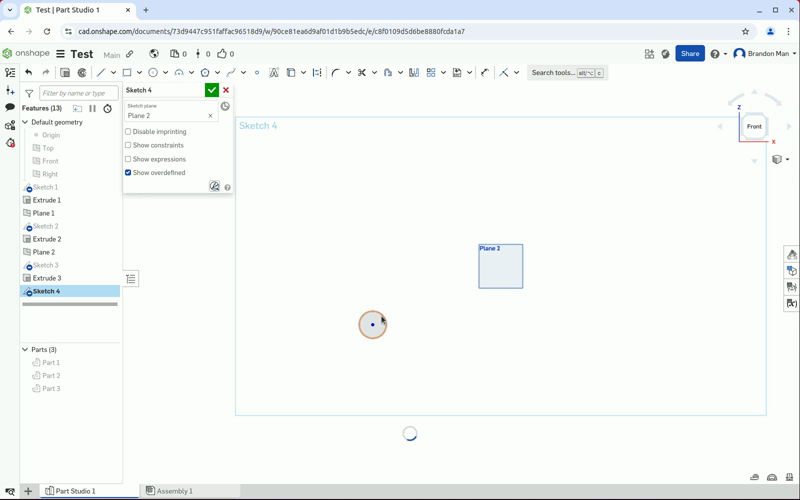
scroll(6)
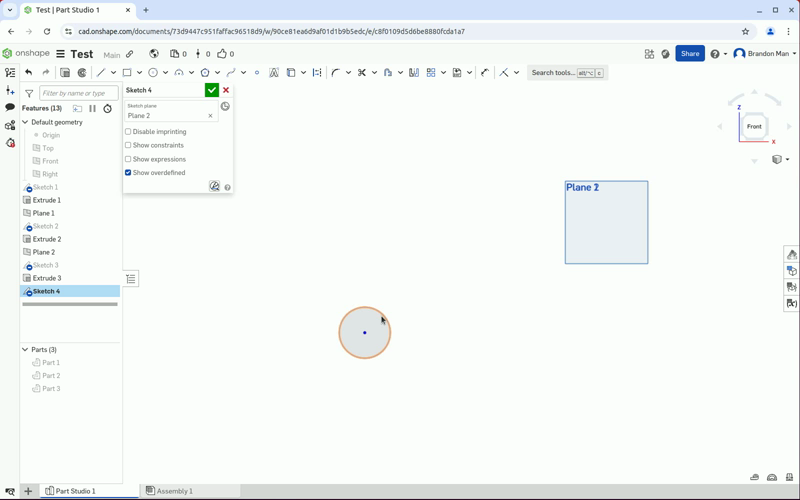
scroll(6)
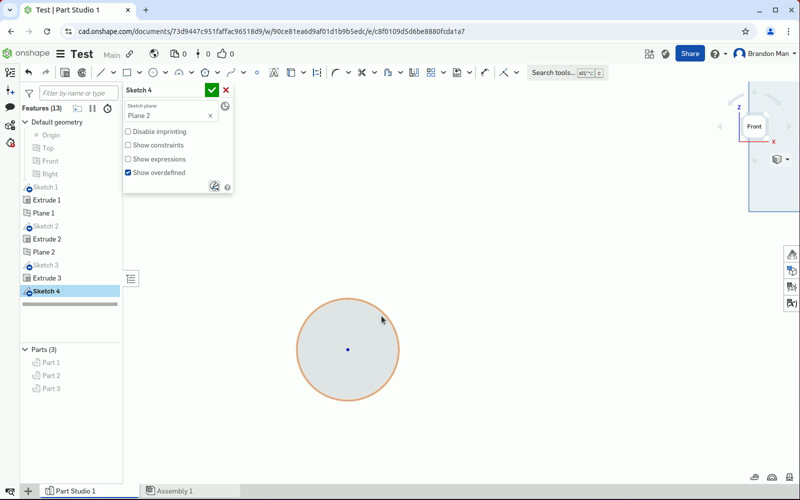
scroll(6)
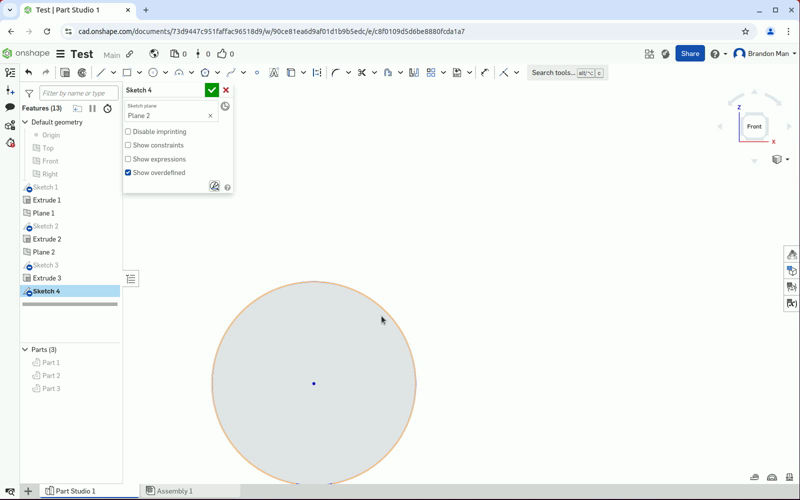
click(381, 315)
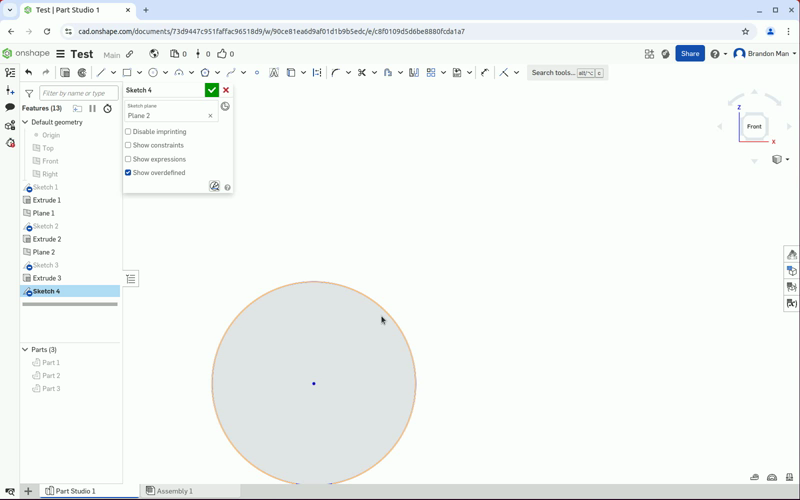
scroll(-6)
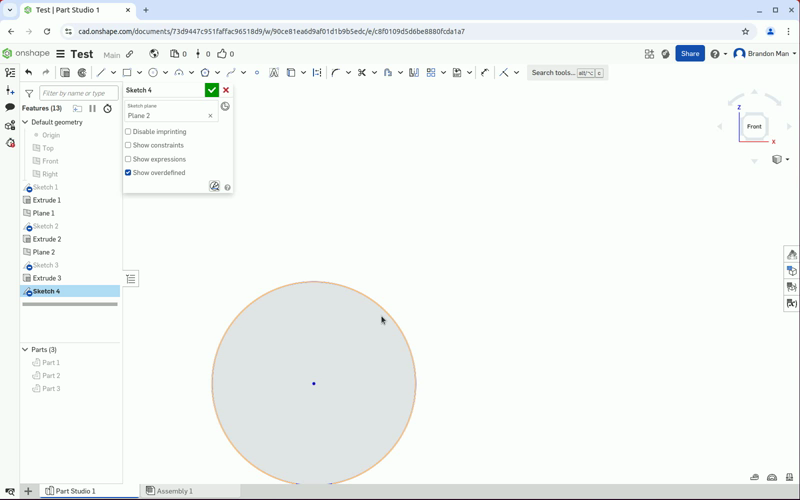
scroll(-6)
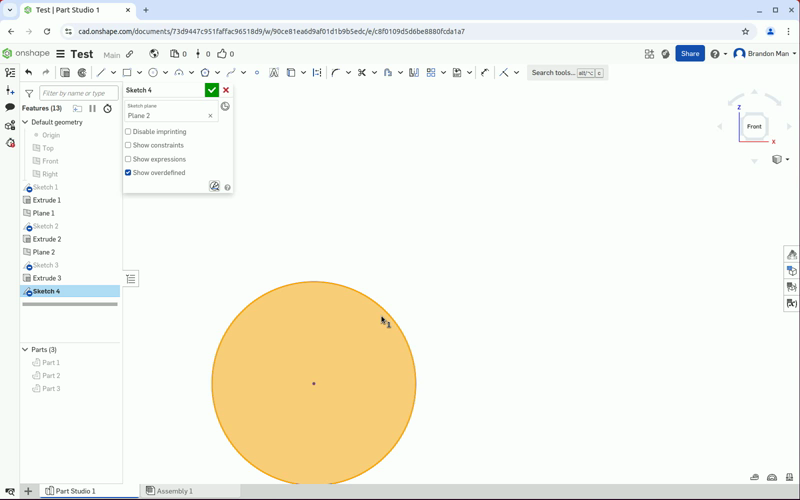
scroll(-6)
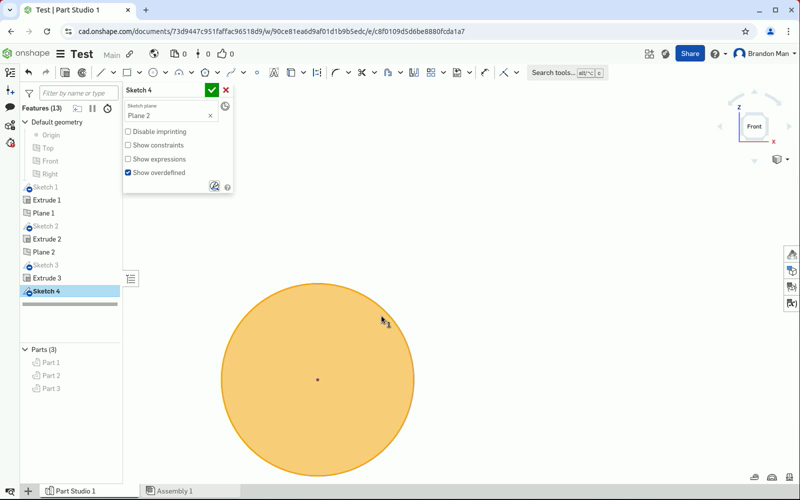
scroll(-6)
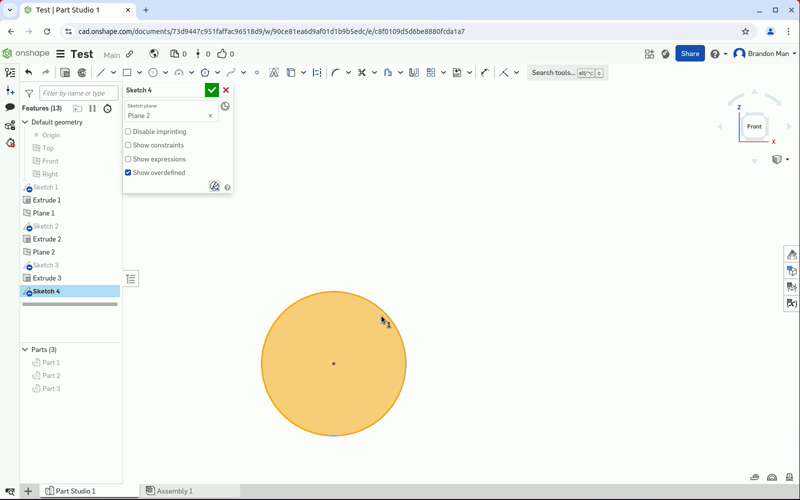
scroll(-6)
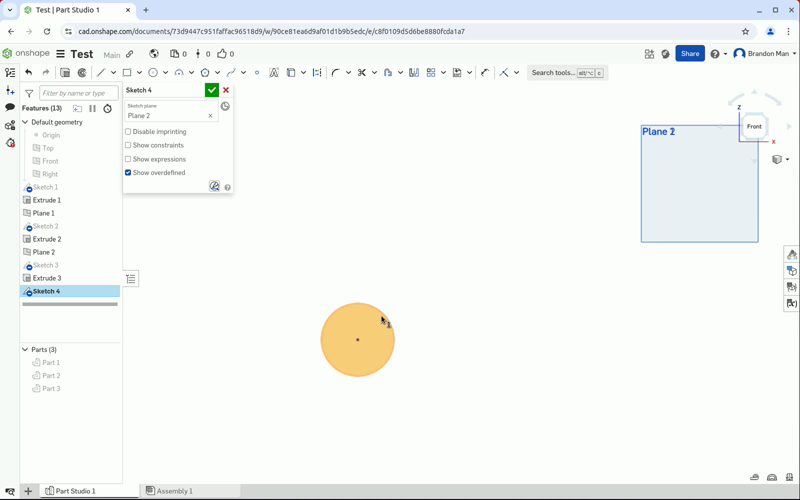
scroll(-6)
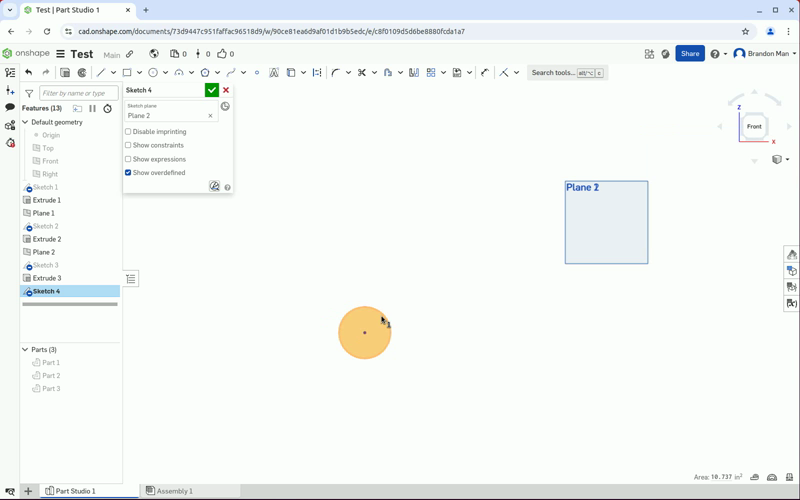
scroll(-6)
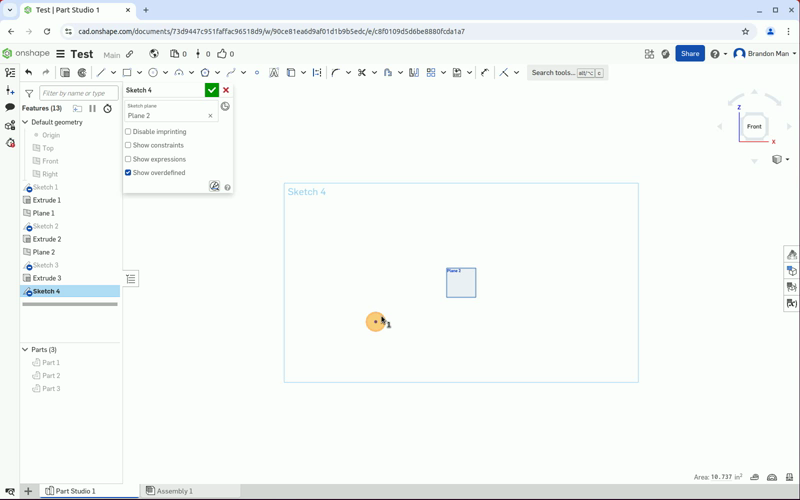
mouse_move(73, 352)
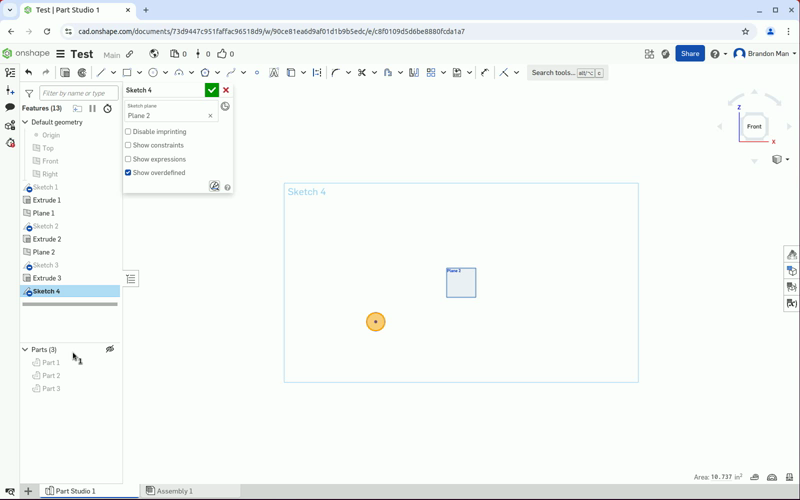
key(shift+y)
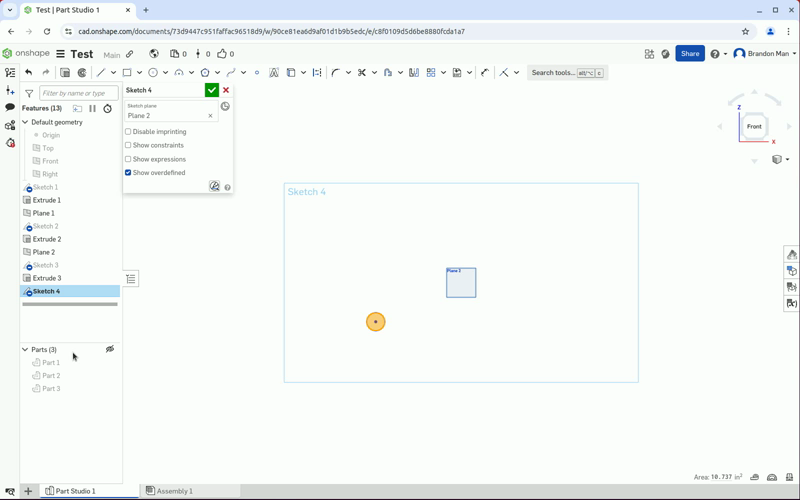
key(shift+e)
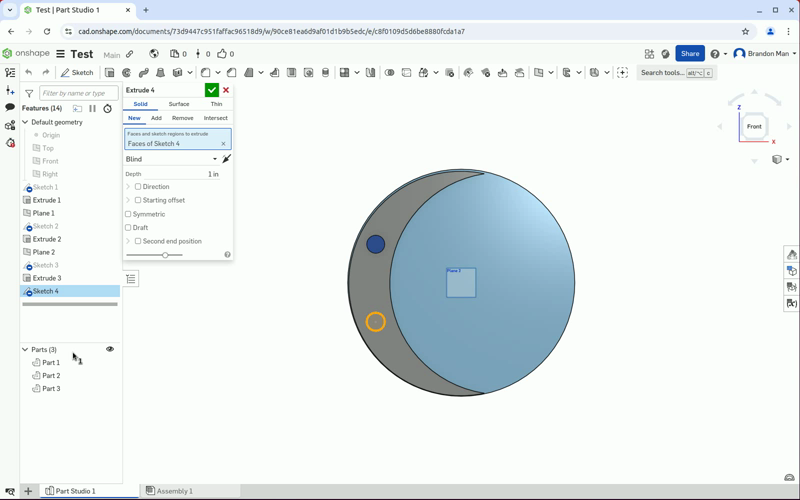
mouse_move(143, 106)
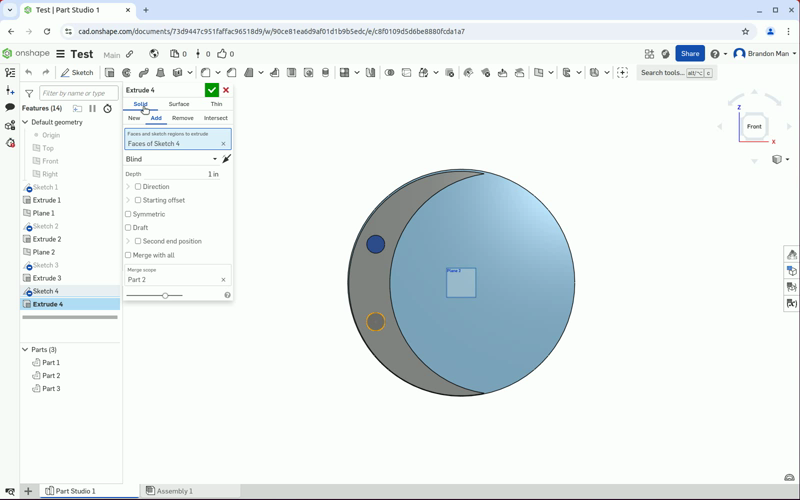
click(143, 106)
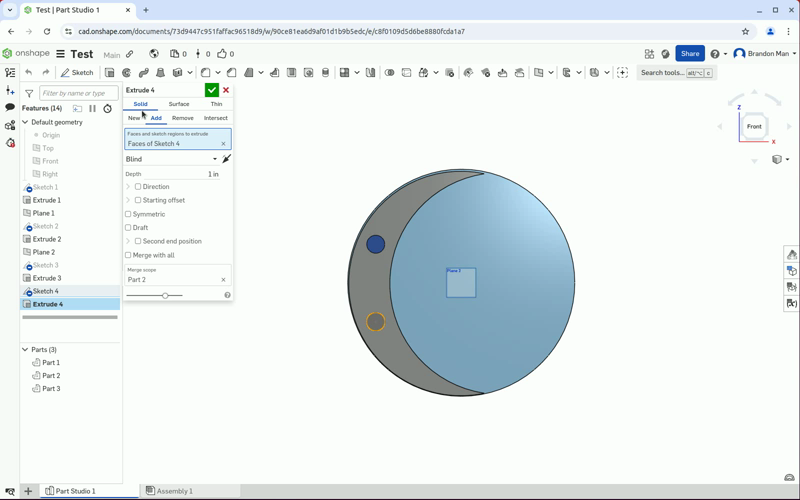
mouse_move(137, 120)
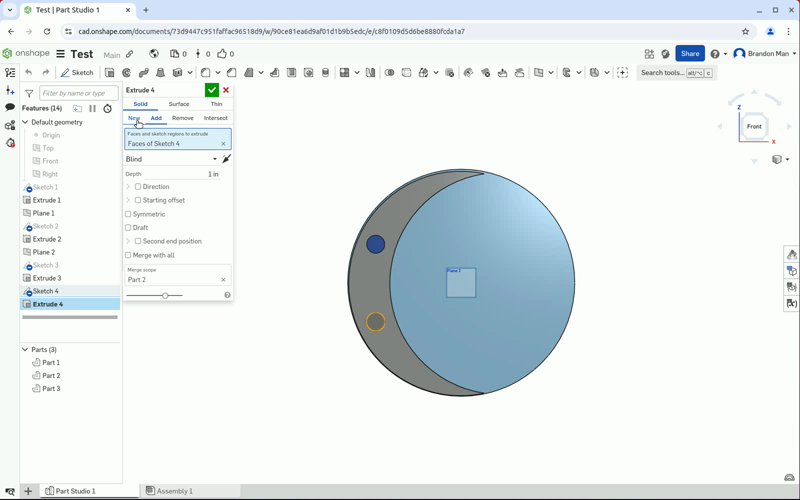
click(137, 120)
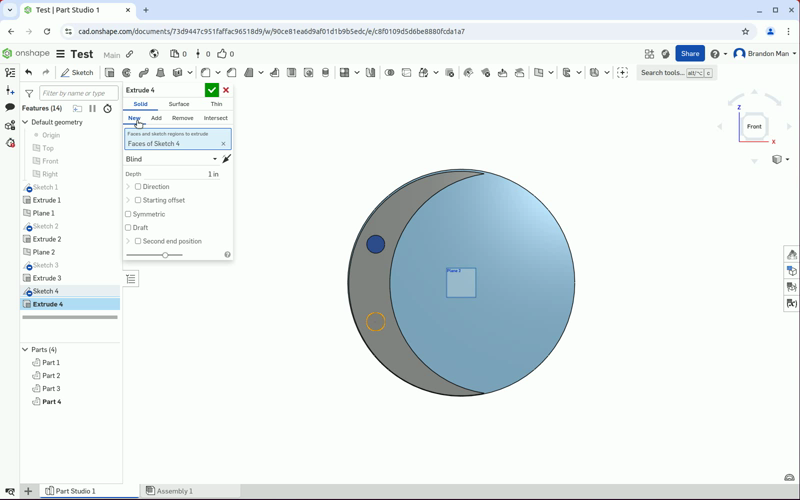
key(tab, 4)
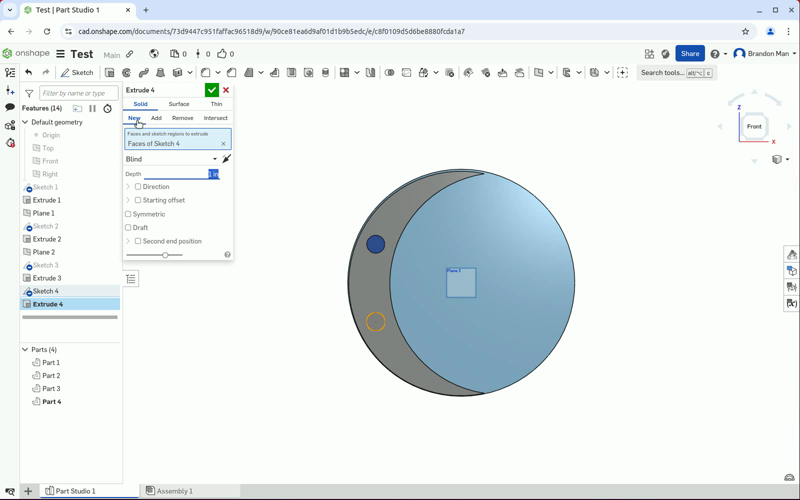
text(4.574)
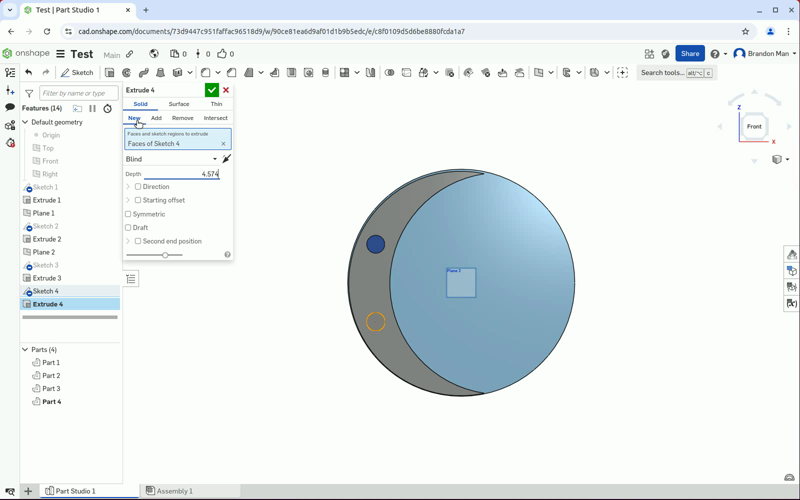
key(enter)
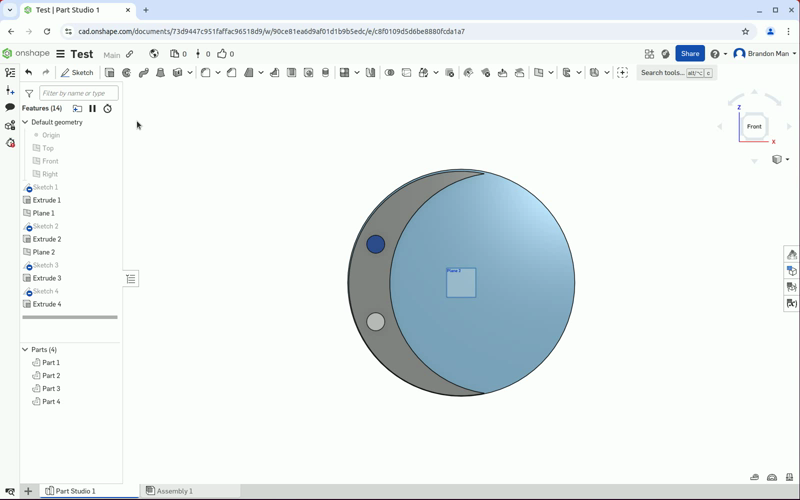
key(shift+h)
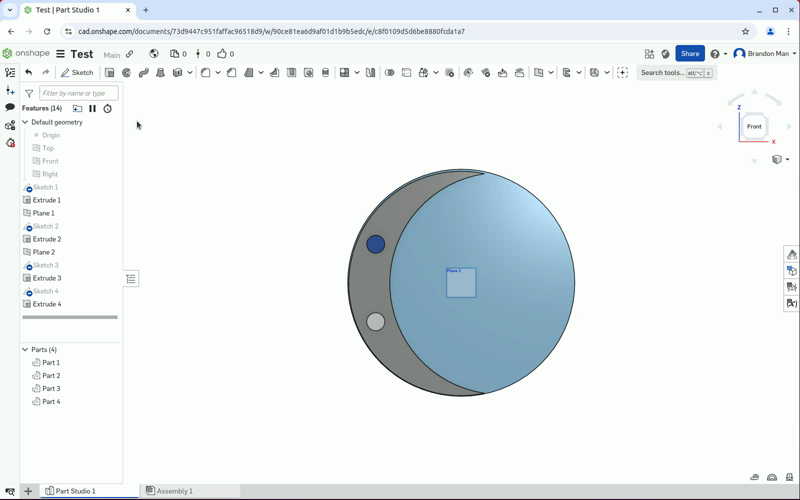
key(shift+h)
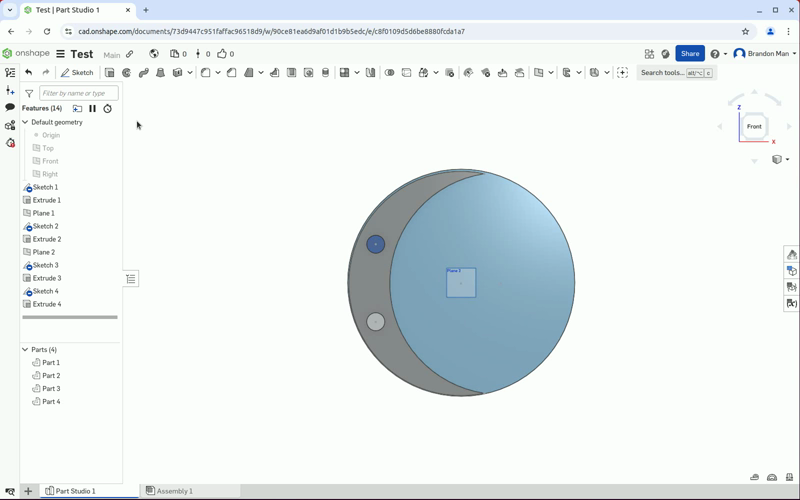
key(shift+7)
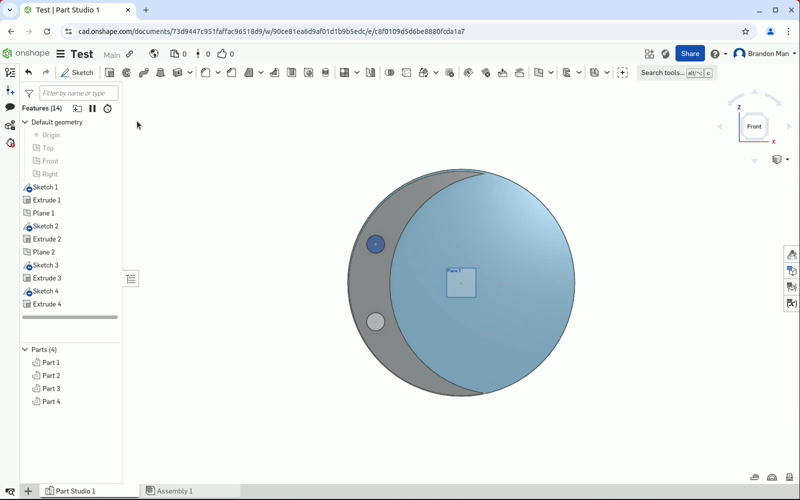
key(left, 2)
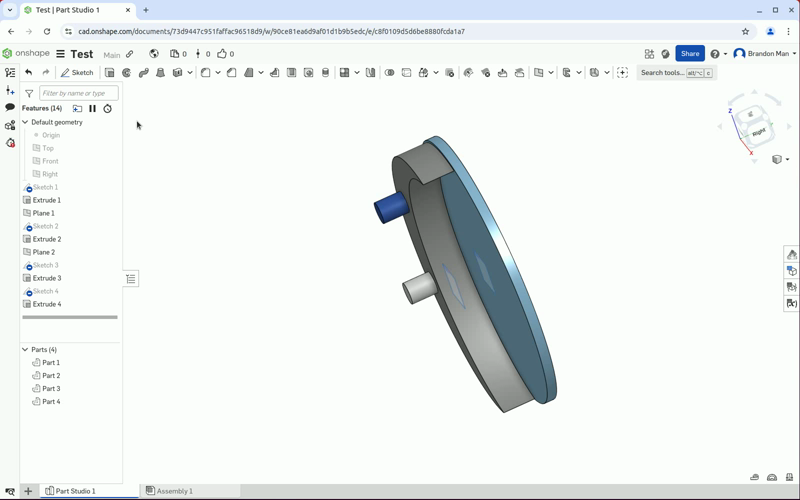
key(down, 2)
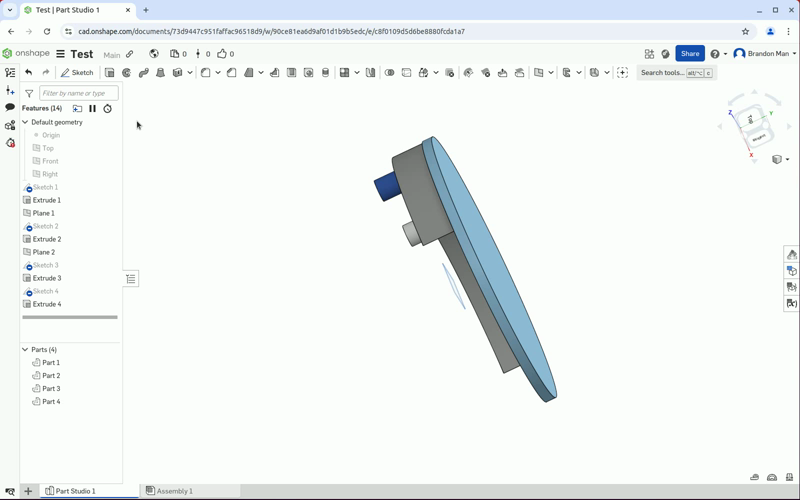
key(up, 2)
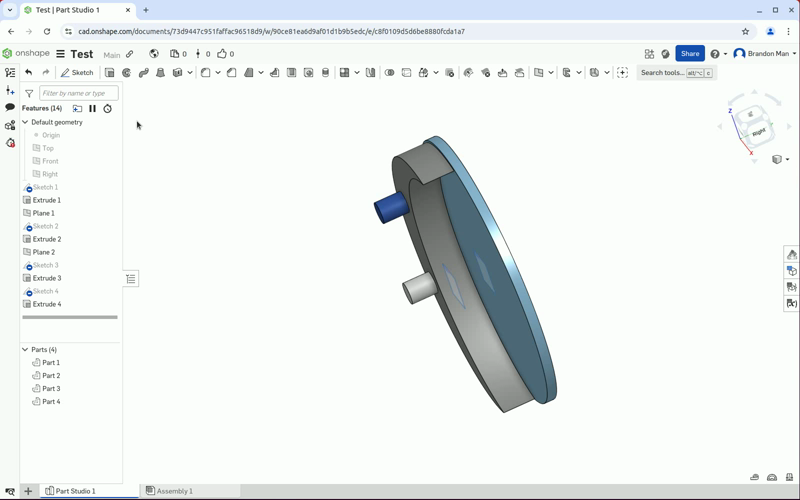
key(right, 2)
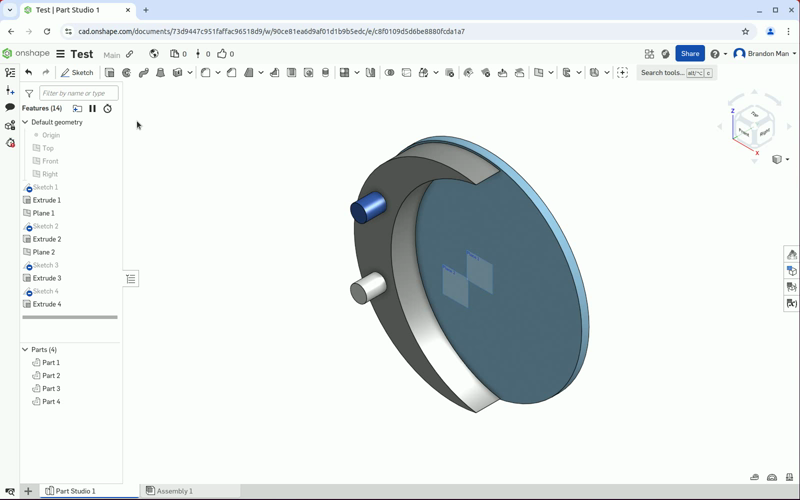
mouse_move(73, 189)
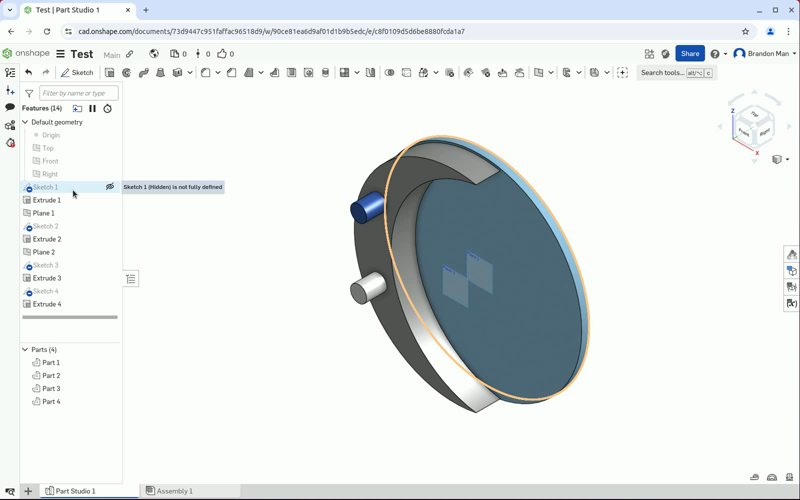
click(73, 189)